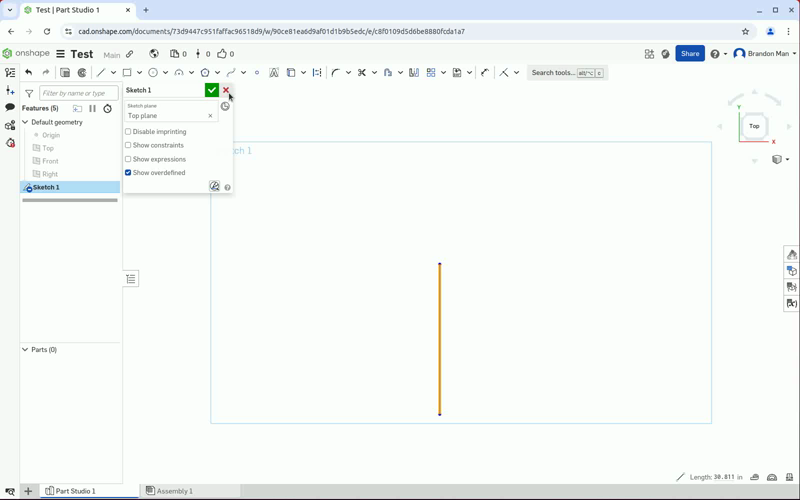
key(shift+h)
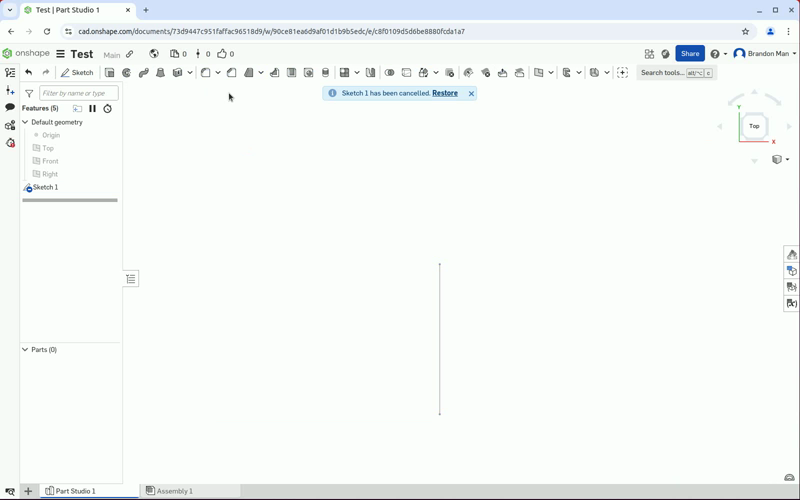
key(shift+s)
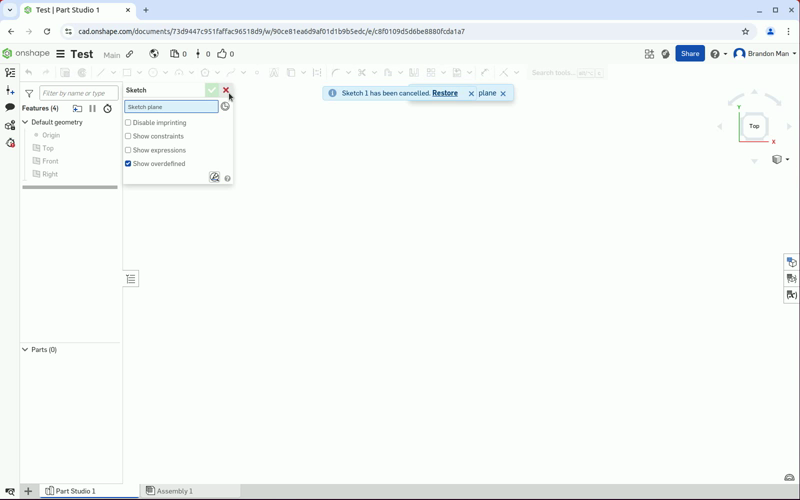
mouse_move(73, 150)
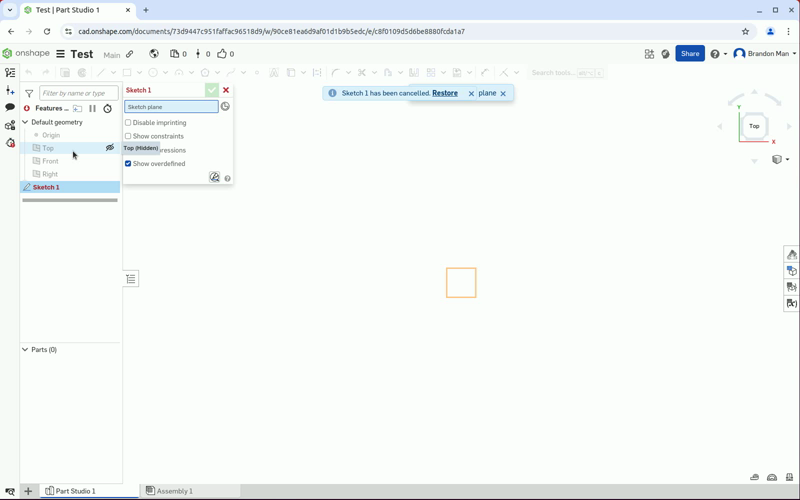
click(73, 150)
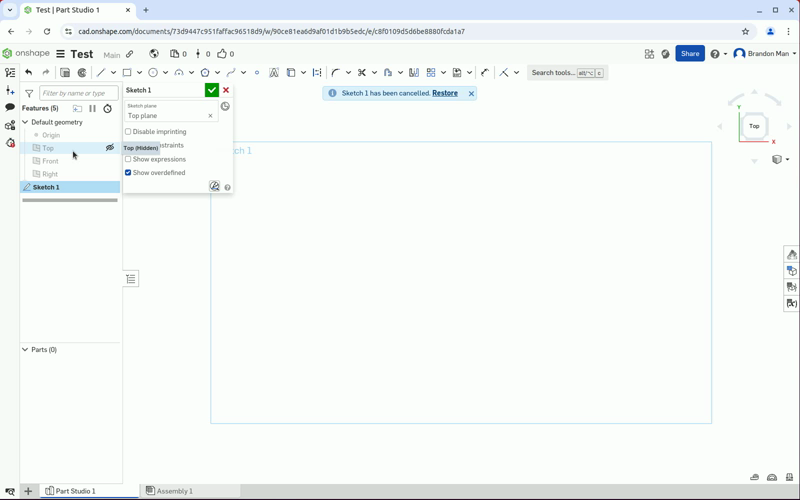
mouse_move(73, 352)
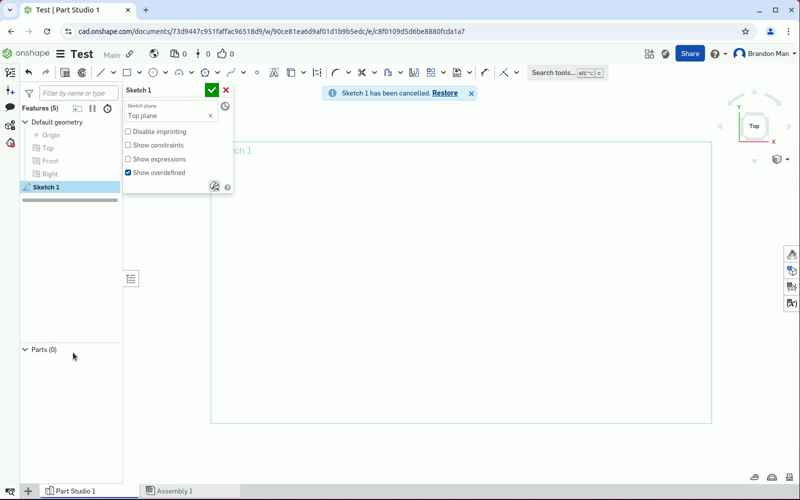
key(y)
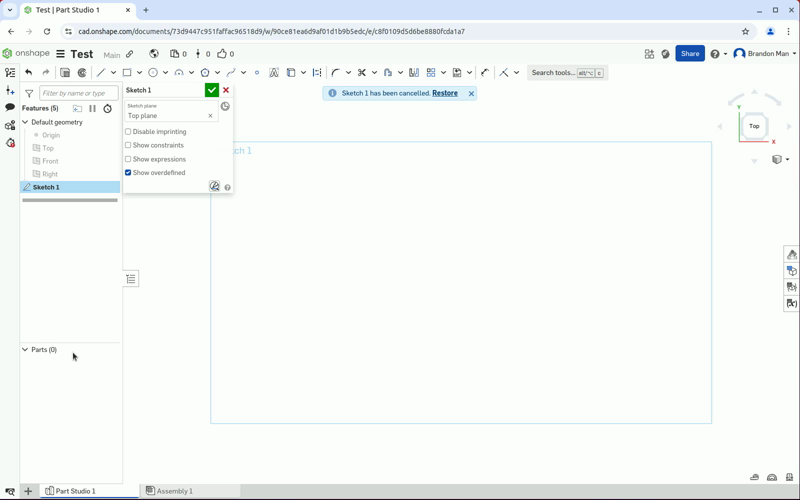
key(a)
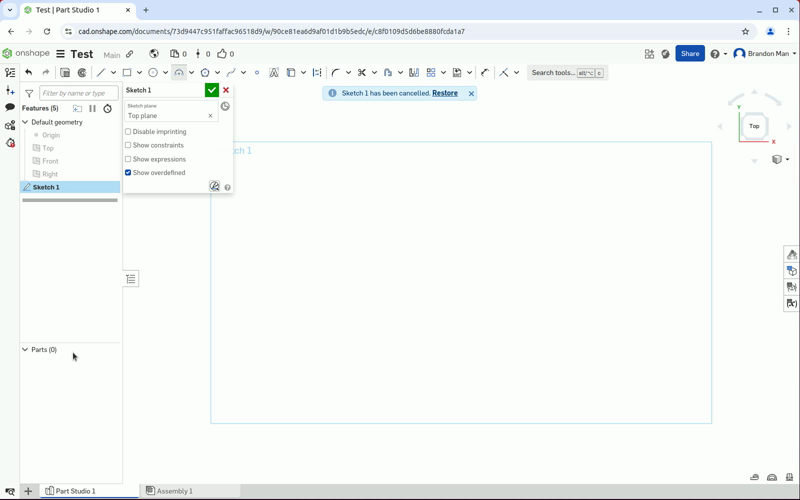
key_down(shift)
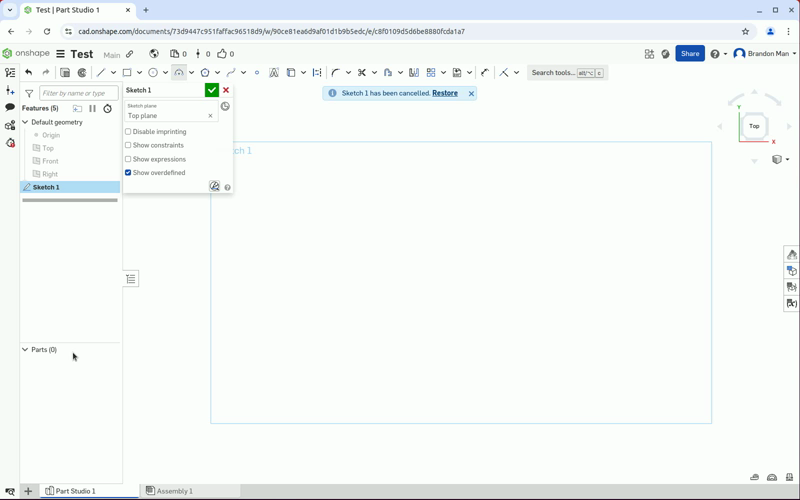
mouse_move(348, 316)
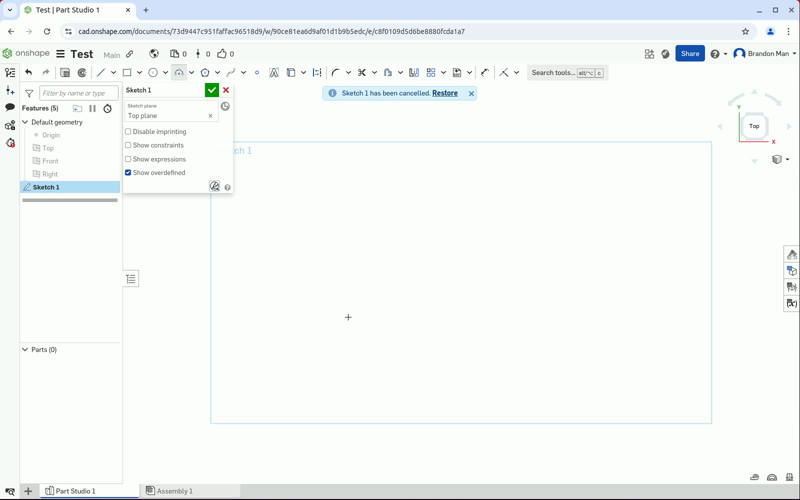
click(348, 316)
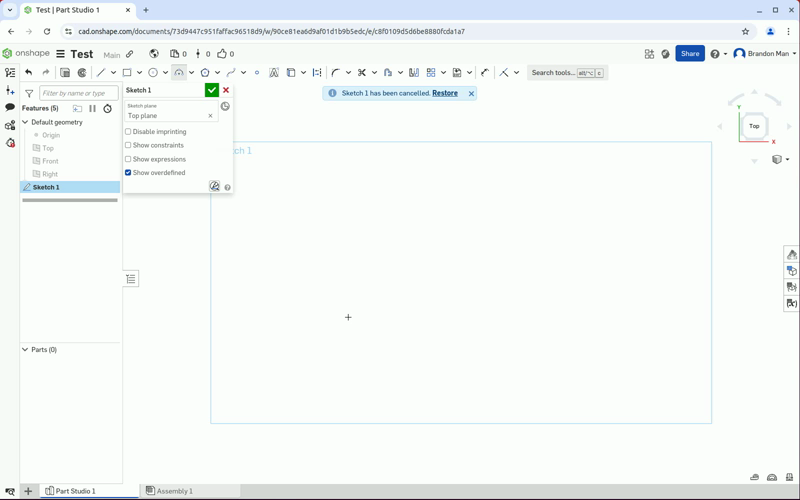
key_up(shift)
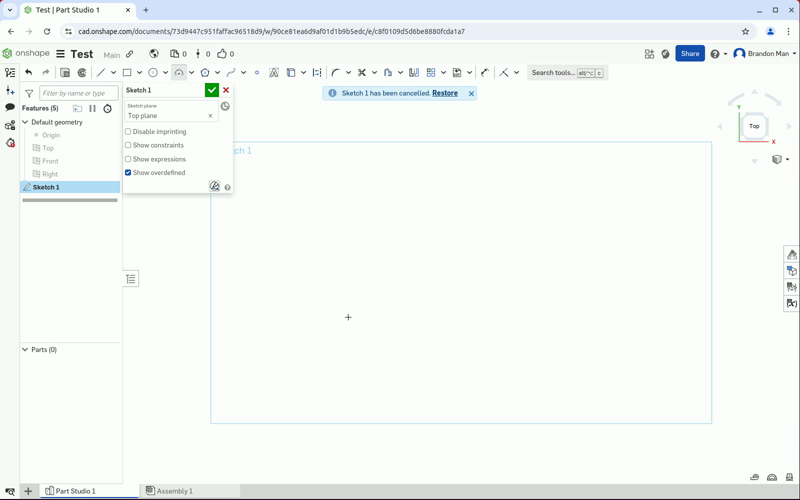
key_down(shift)
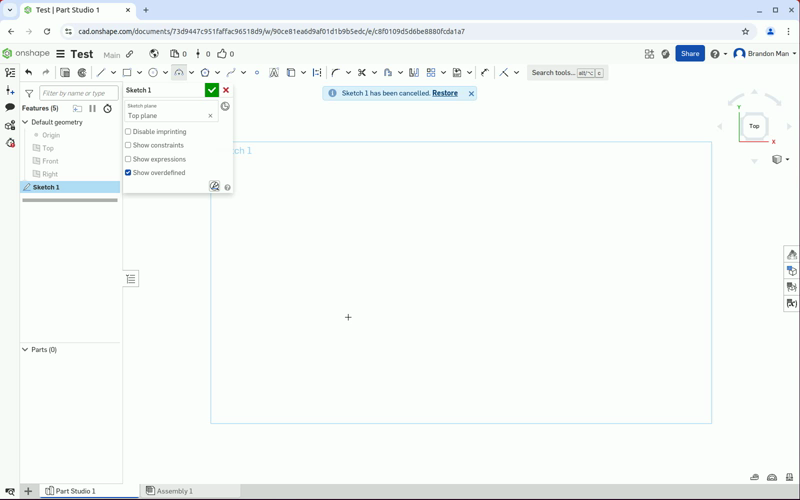
mouse_move(371, 340)
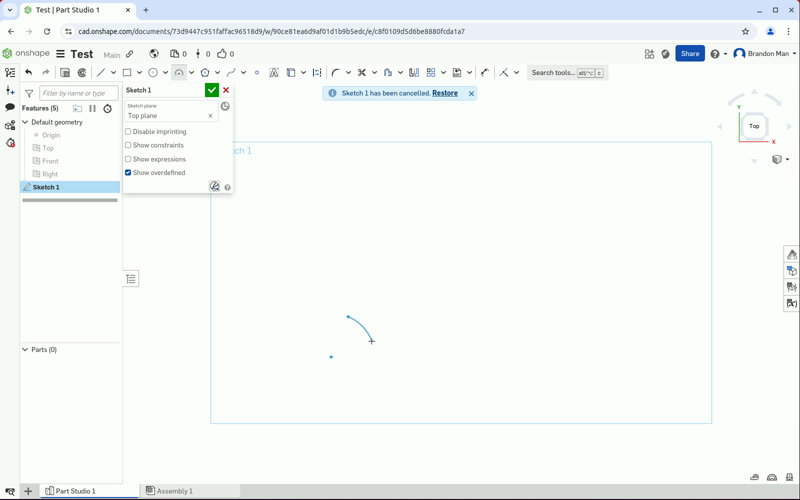
click(371, 340)
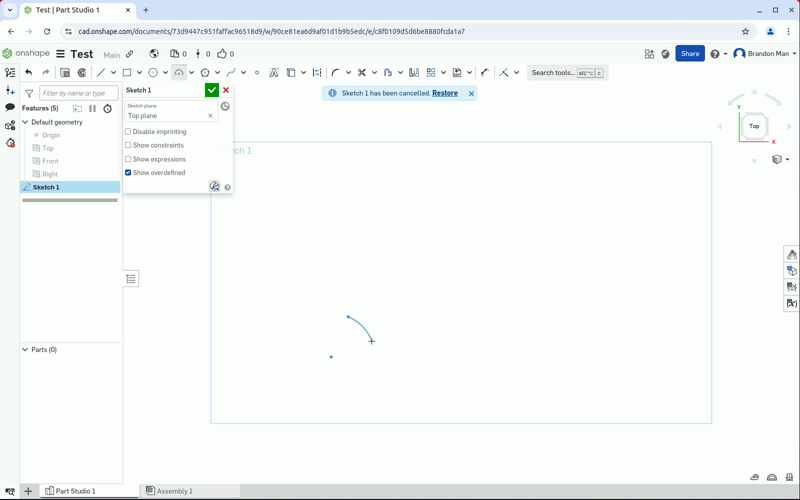
mouse_move(355, 333)
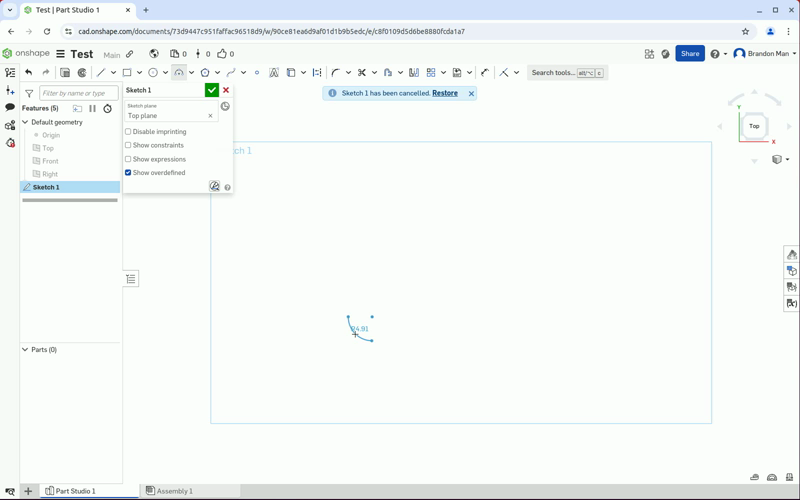
click(355, 333)
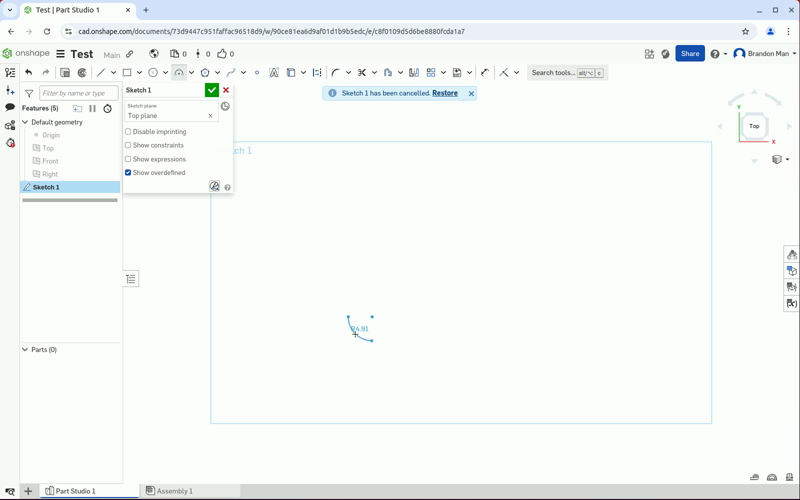
key_up(shift)
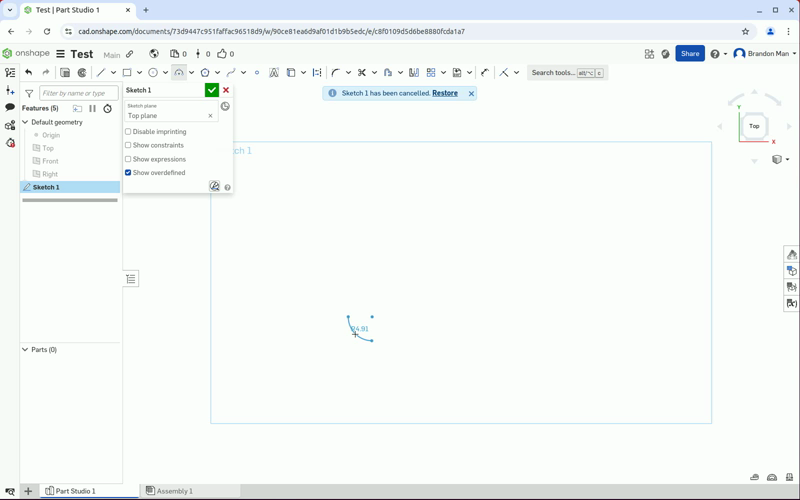
key(esc)
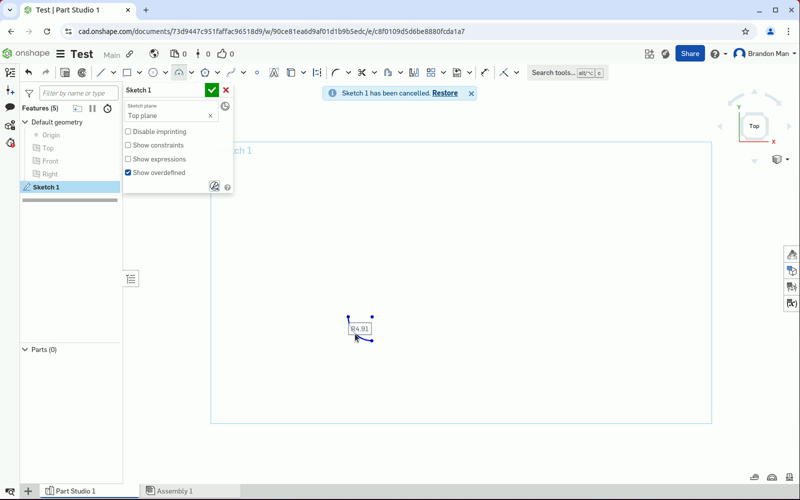
key(l)
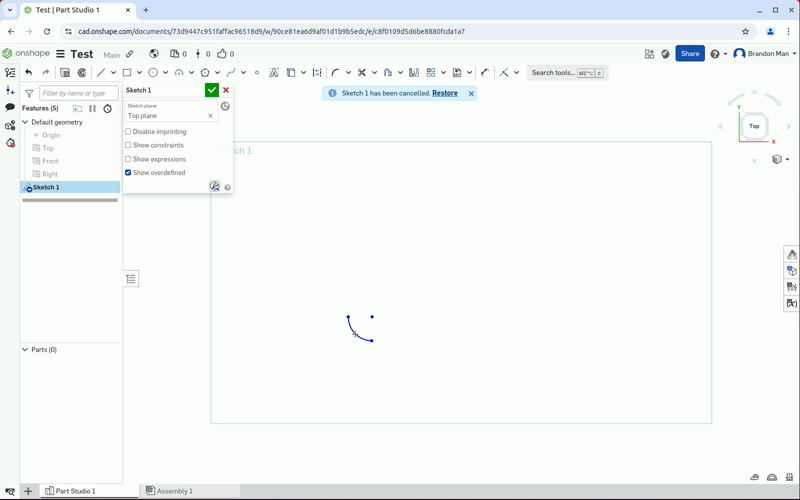
mouse_move(371, 340)
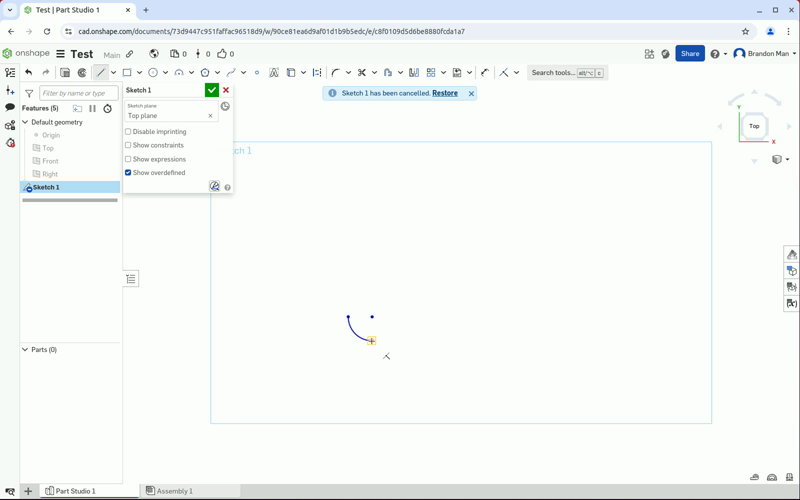
click(371, 340)
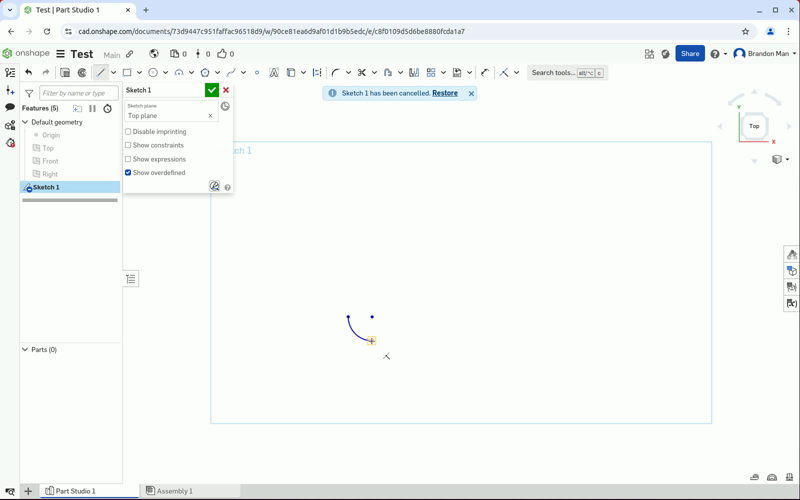
key_down(shift)
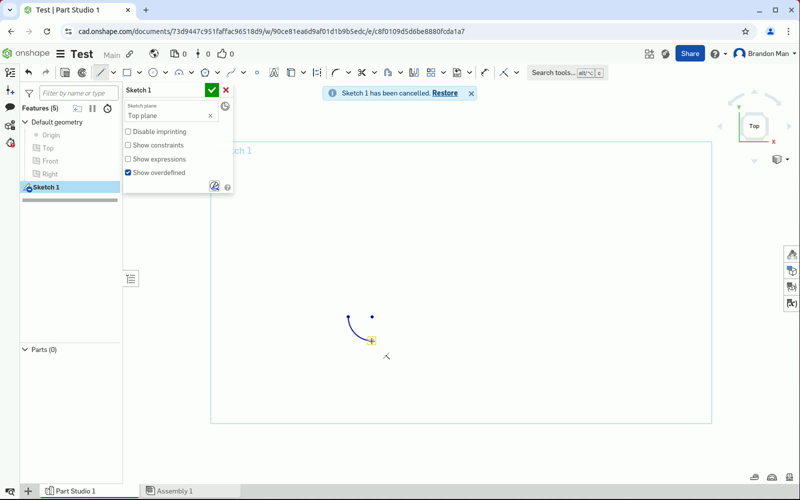
mouse_move(550, 340)
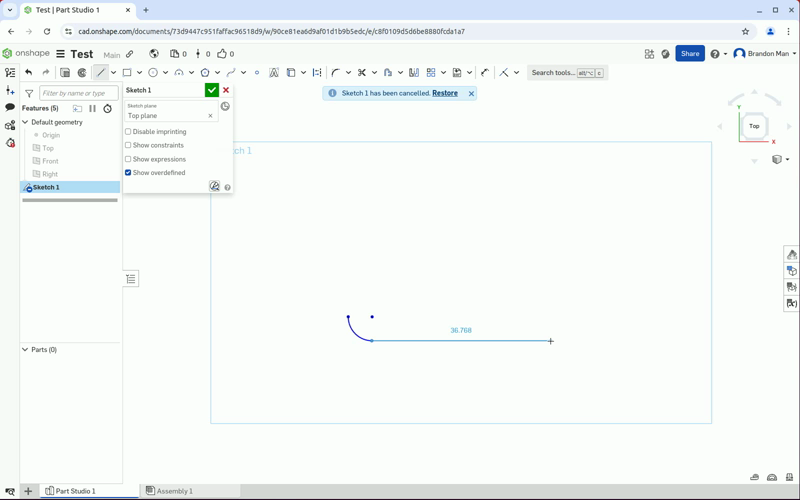
click(550, 340)
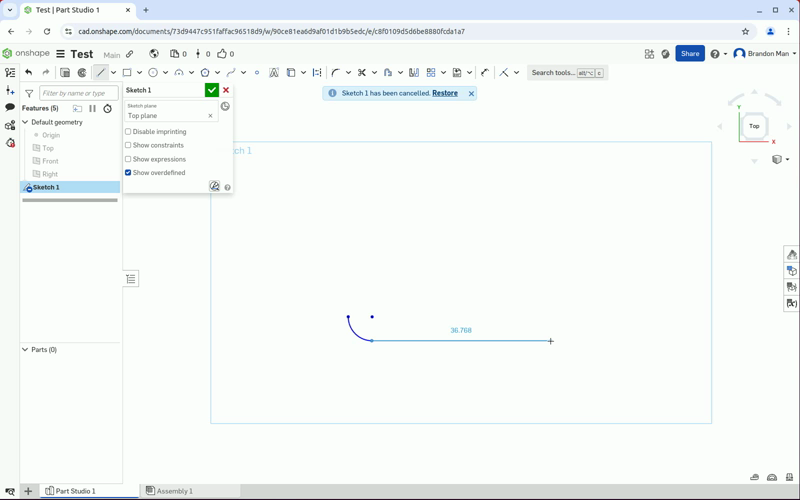
key_up(shift)
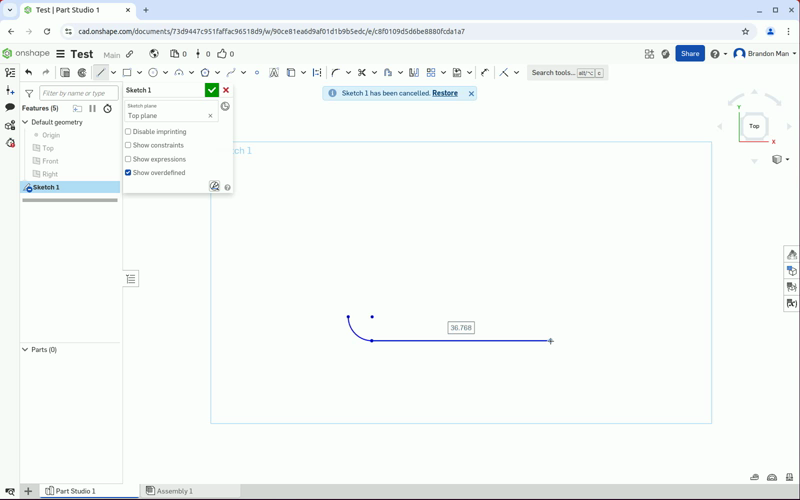
key(esc)
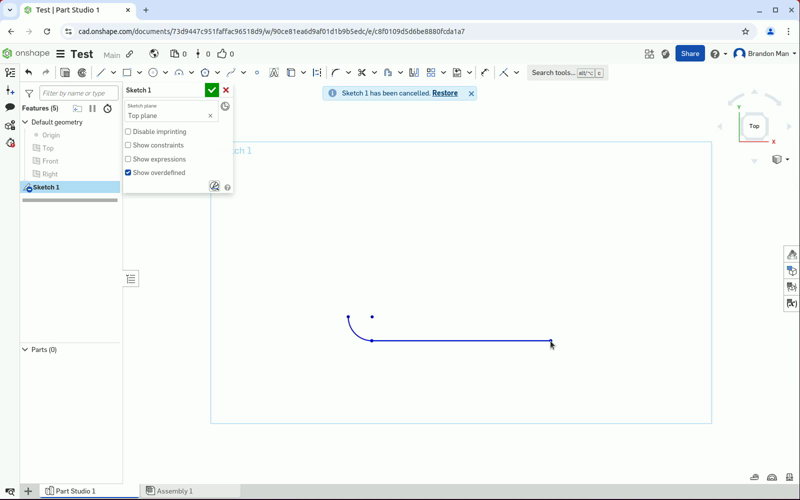
key(a)
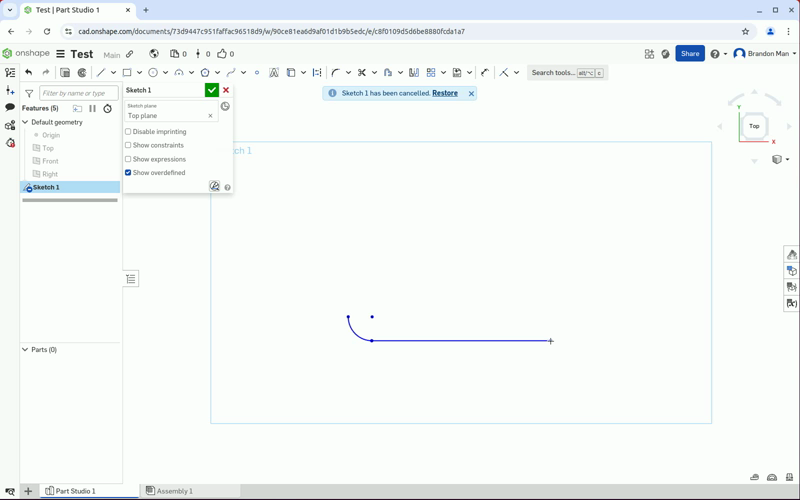
mouse_move(550, 340)
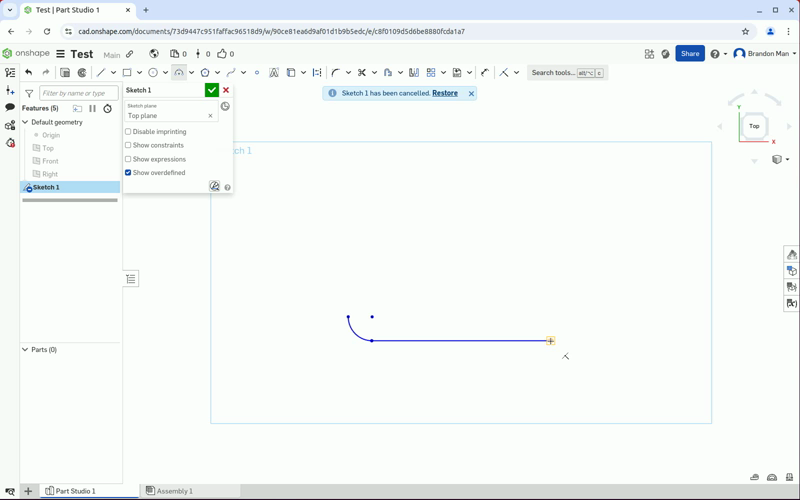
click(550, 340)
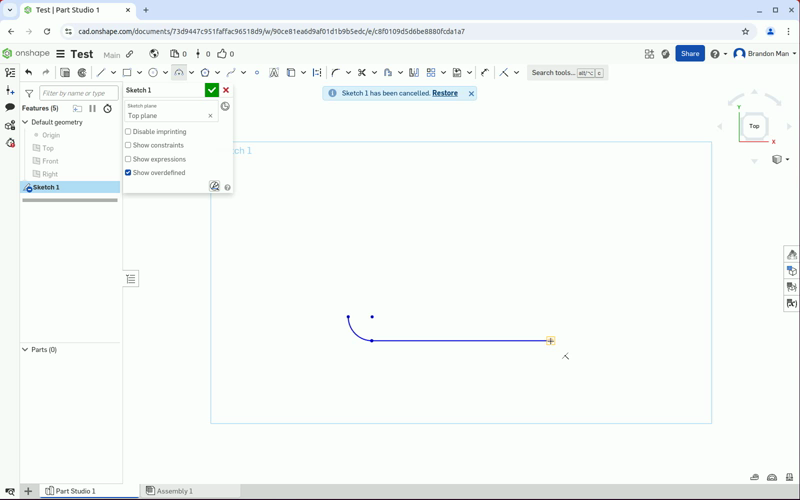
key_down(shift)
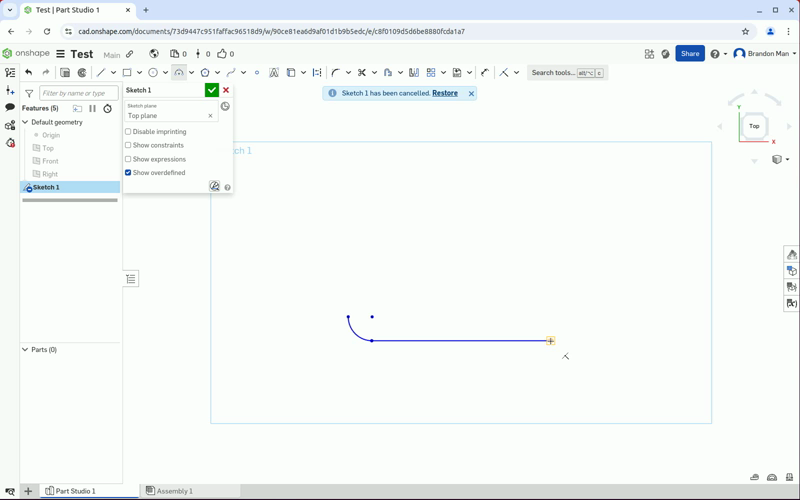
mouse_move(572, 316)
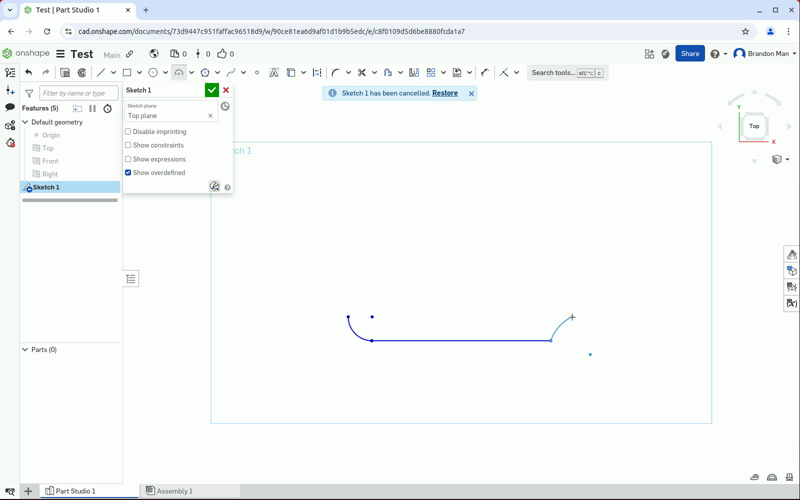
click(572, 316)
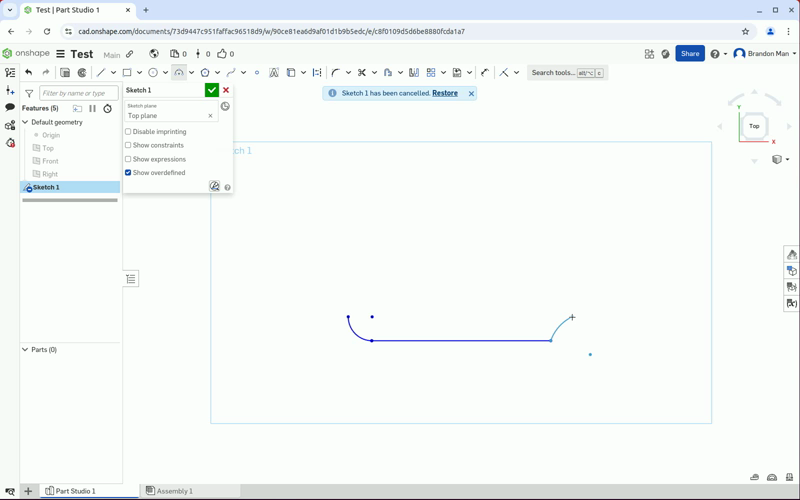
mouse_move(566, 333)
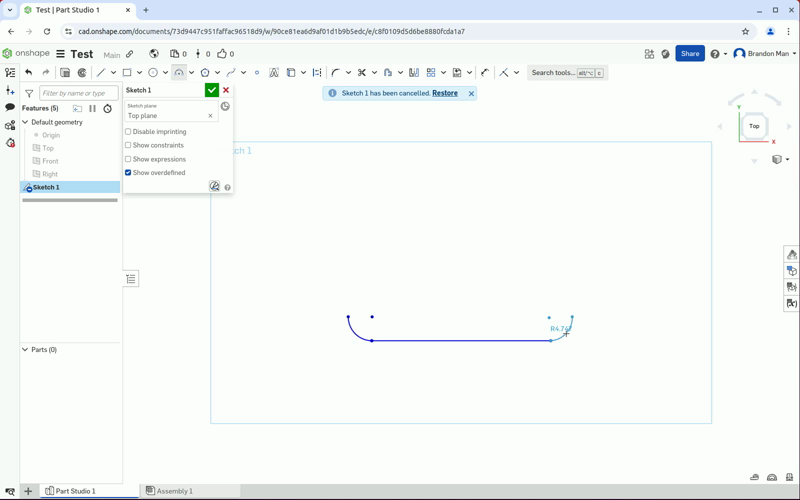
click(566, 333)
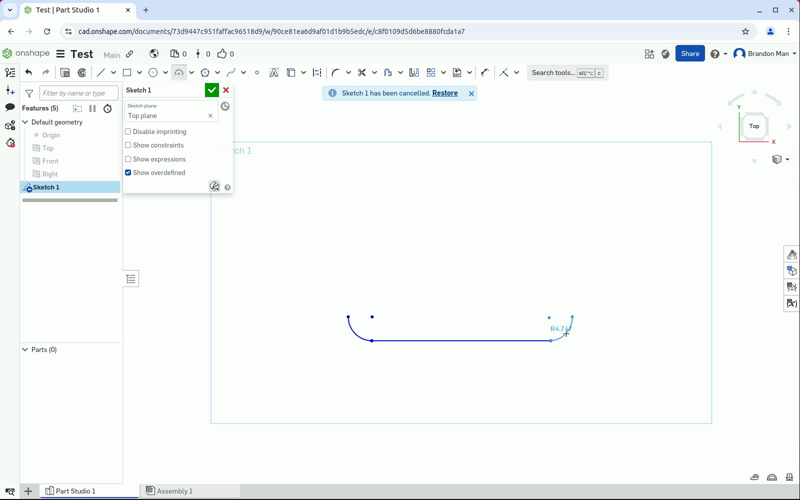
key_up(shift)
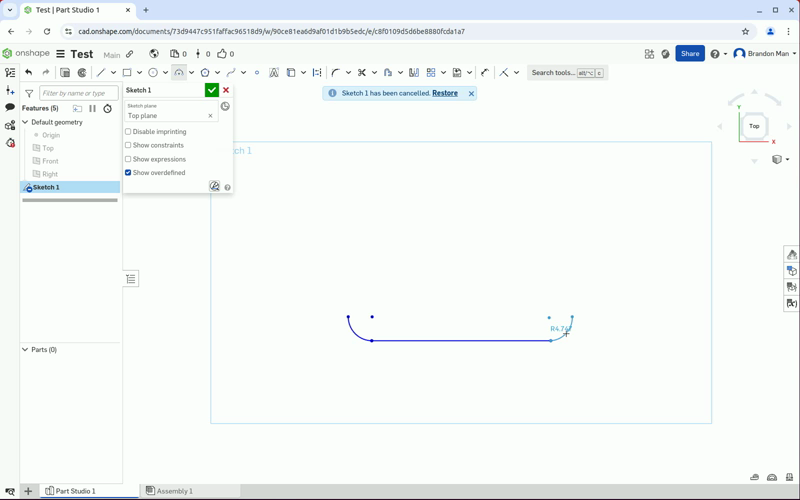
key(esc)
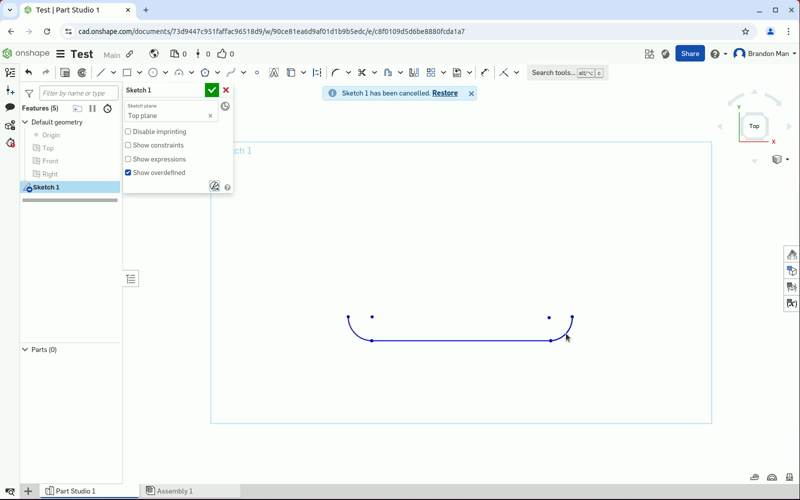
key(l)
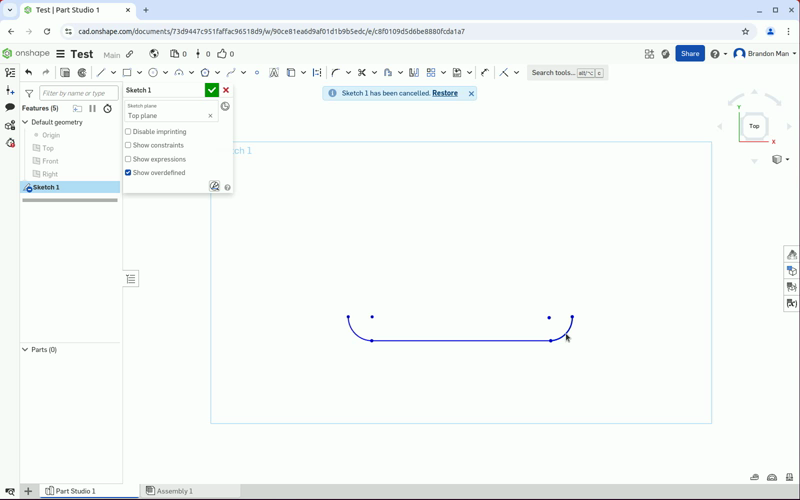
mouse_move(572, 316)
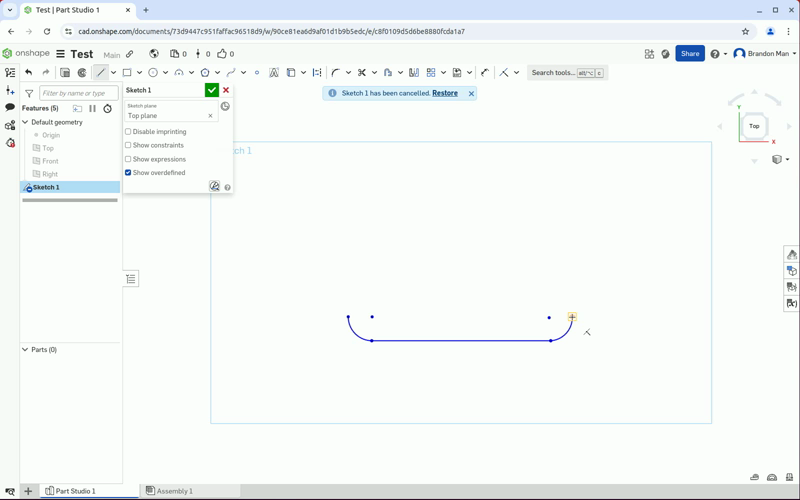
click(572, 316)
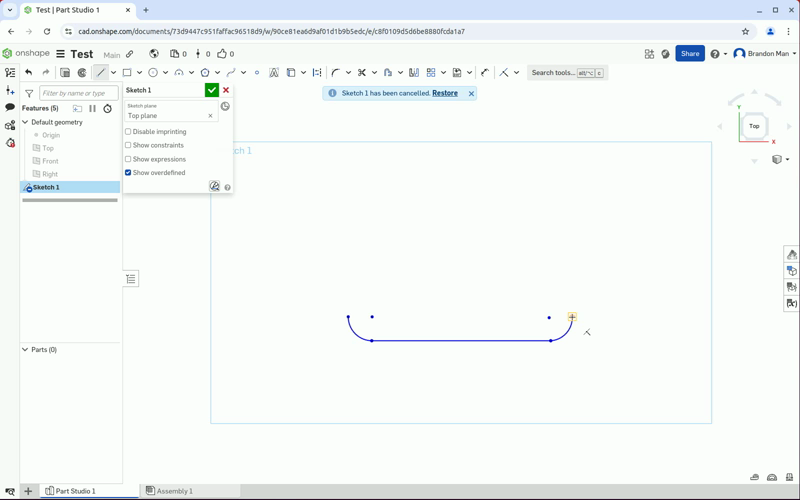
key_down(shift)
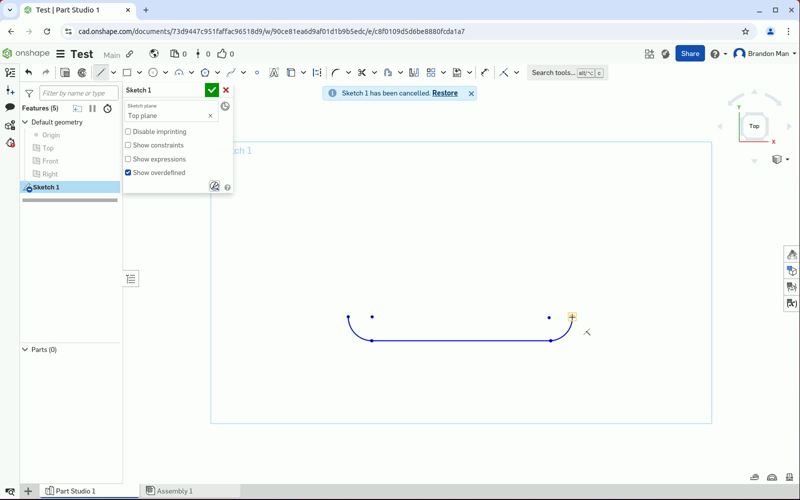
mouse_move(572, 251)
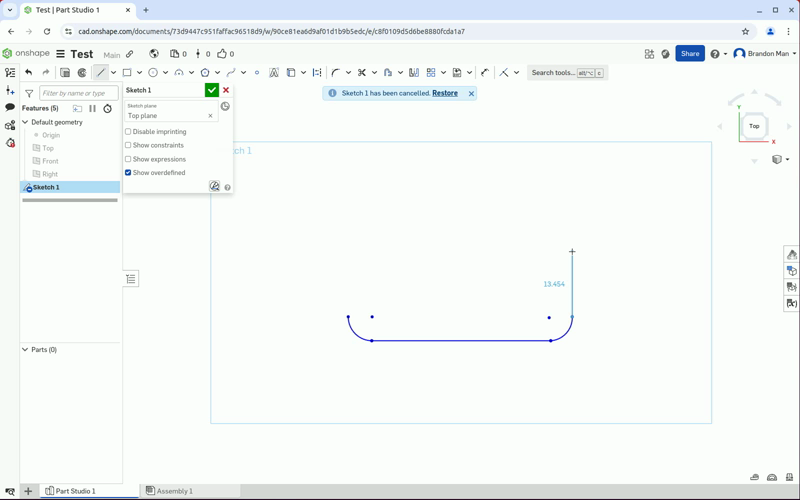
click(572, 251)
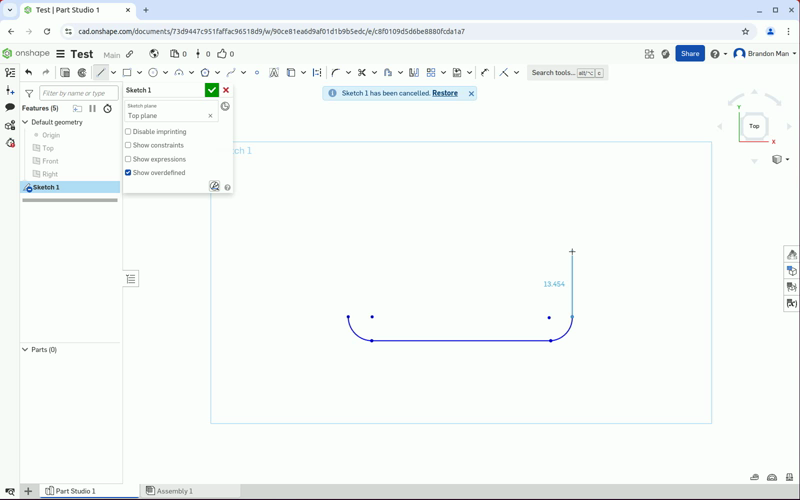
key_up(shift)
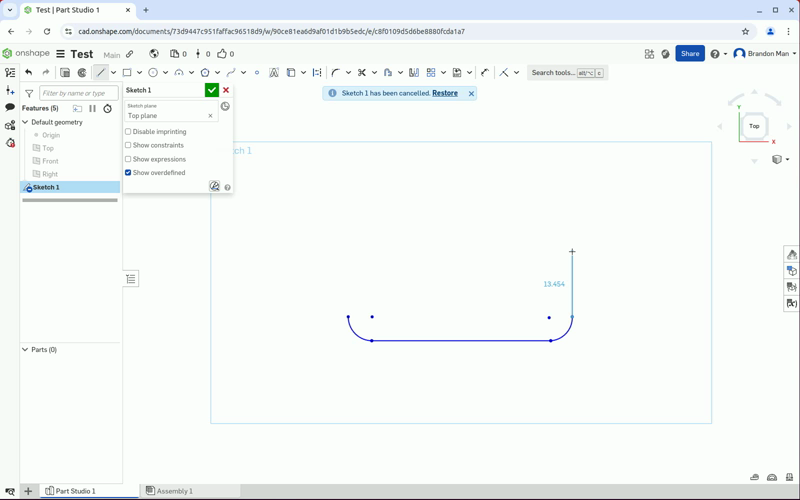
key(esc)
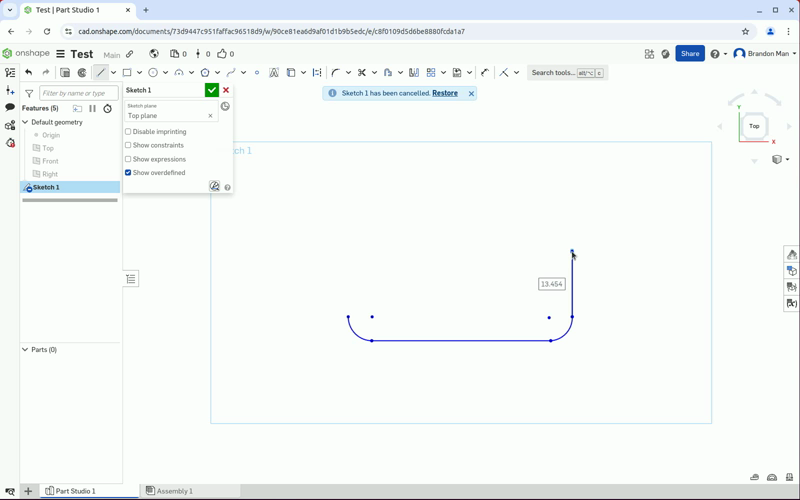
key(a)
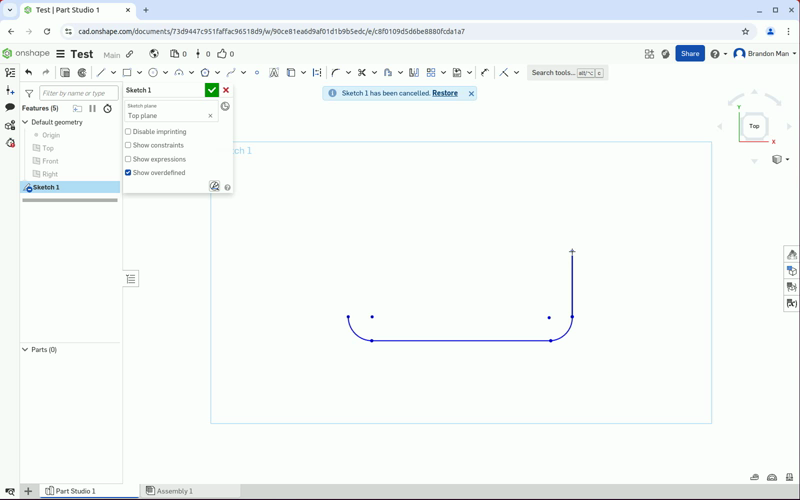
mouse_move(572, 251)
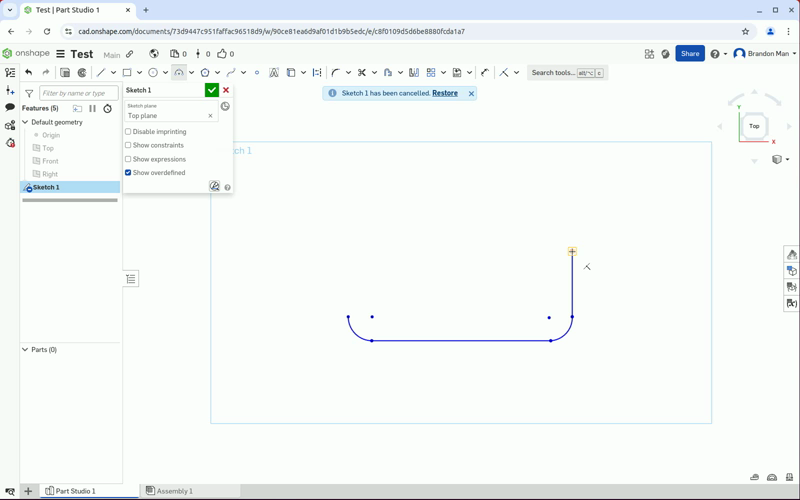
click(572, 251)
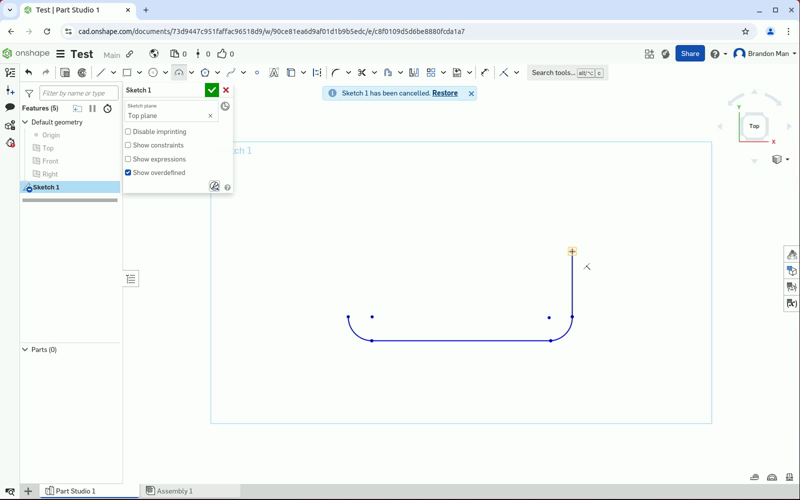
key_down(shift)
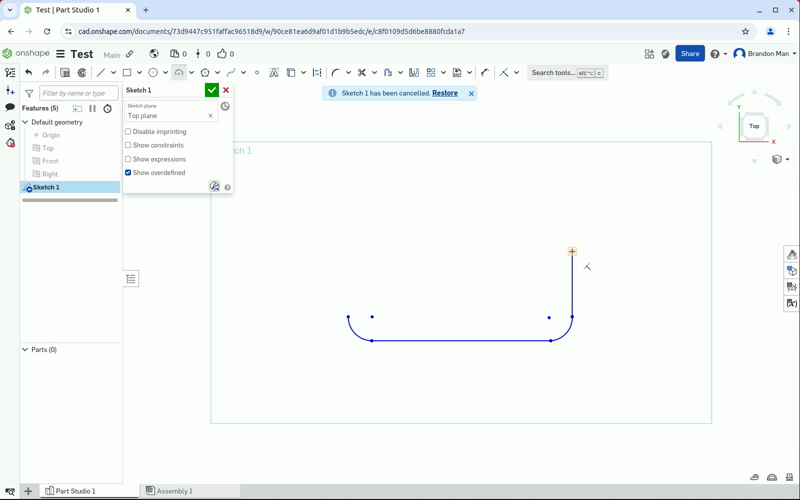
mouse_move(550, 227)
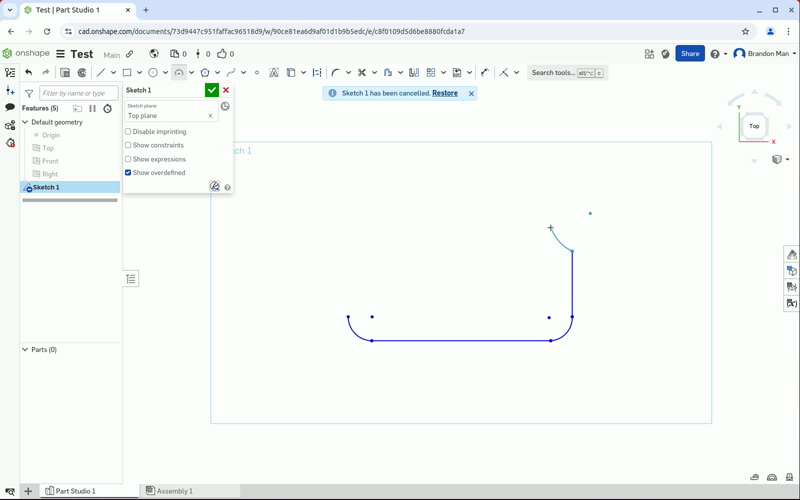
click(550, 227)
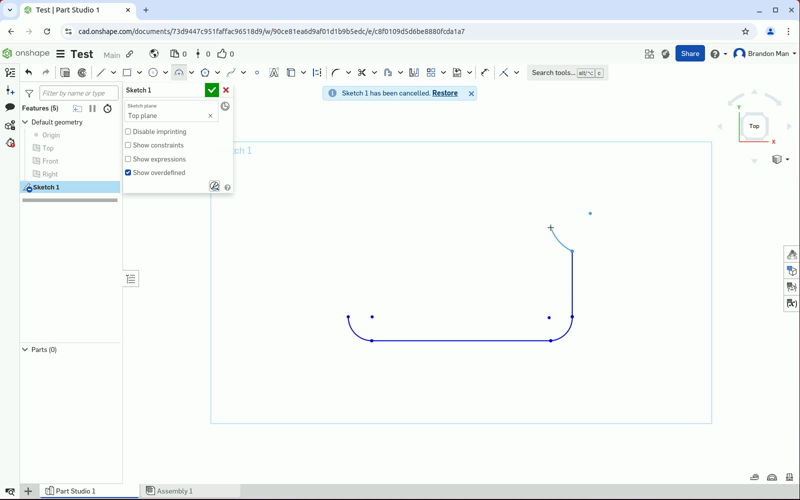
mouse_move(566, 234)
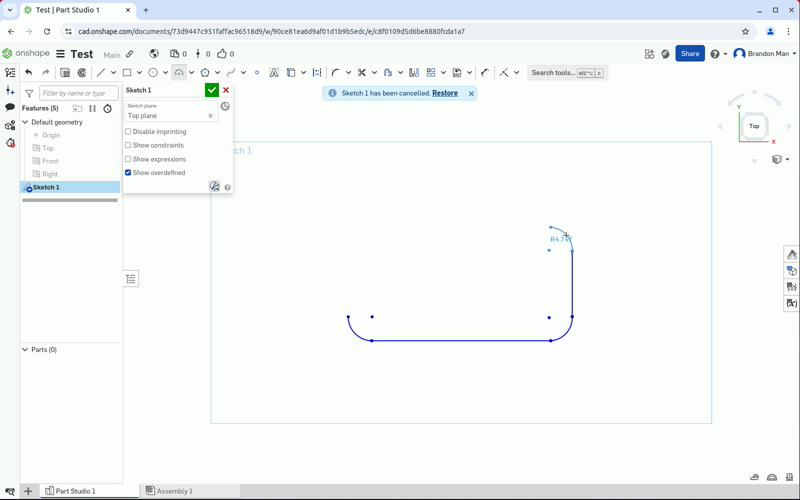
click(566, 234)
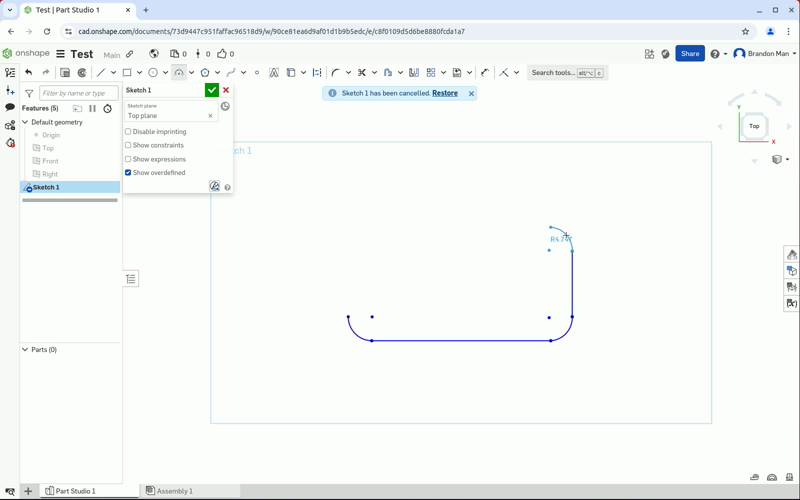
key_up(shift)
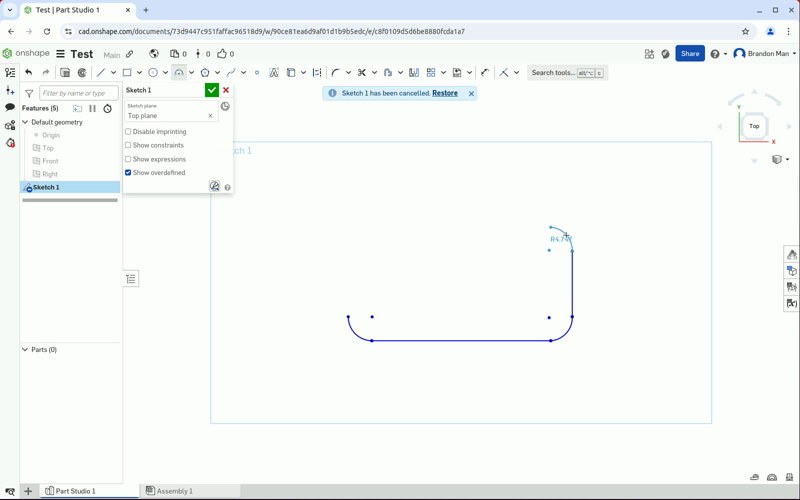
key(esc)
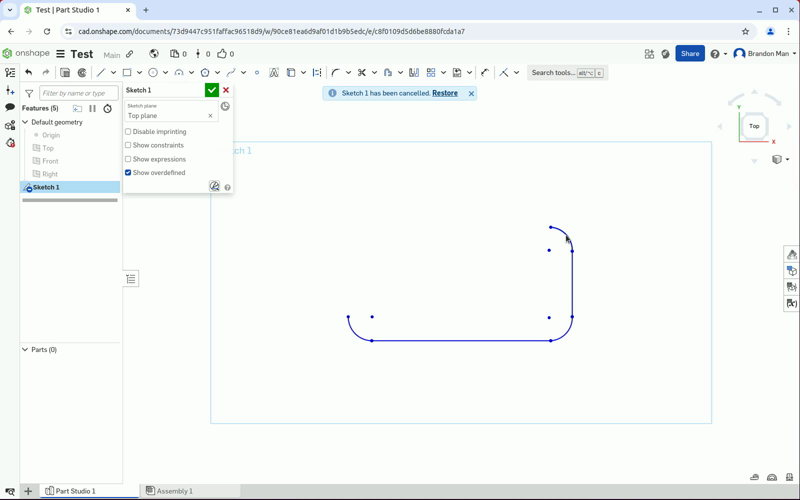
key(l)
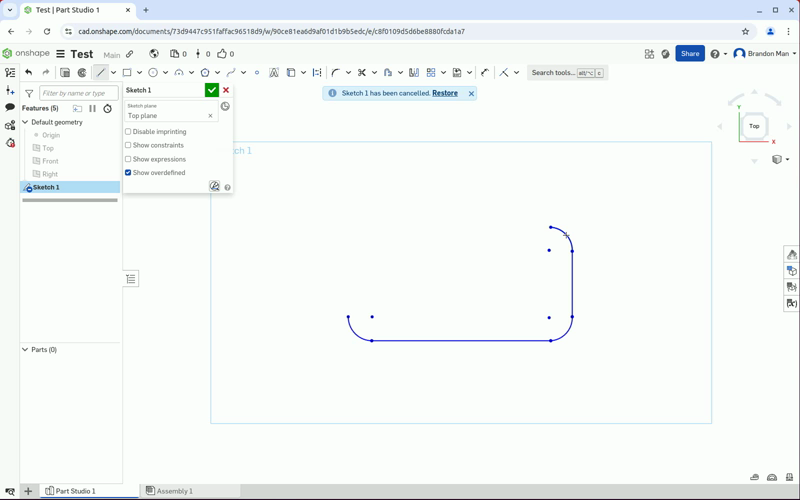
mouse_move(550, 227)
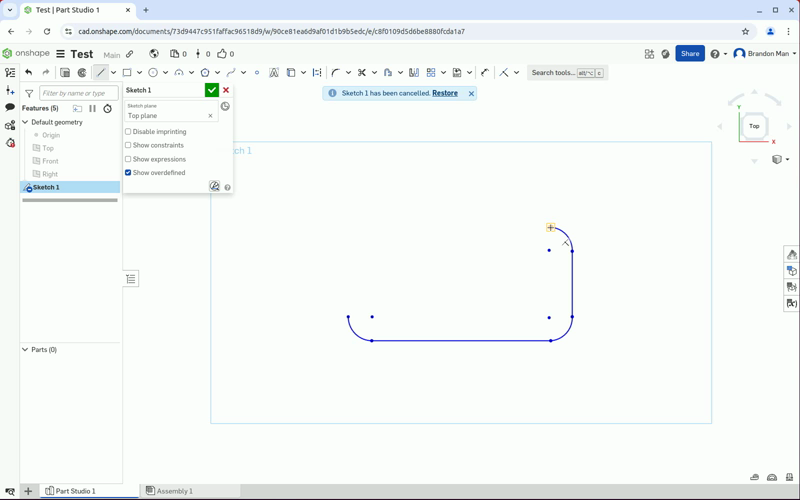
click(550, 227)
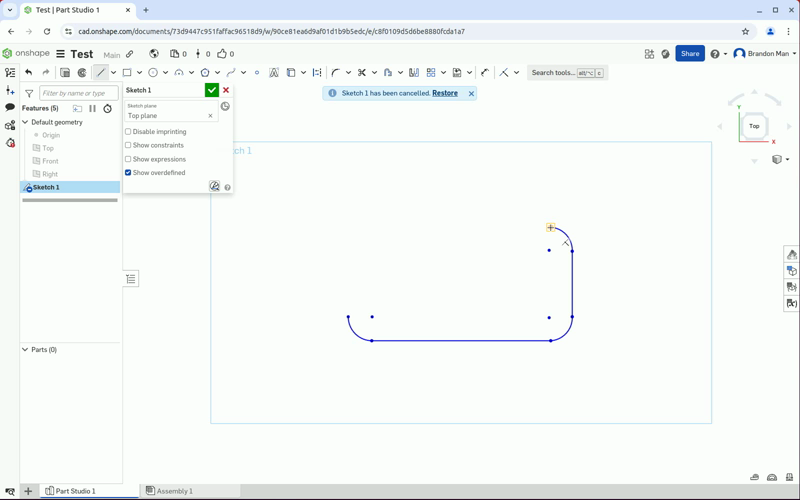
key_down(shift)
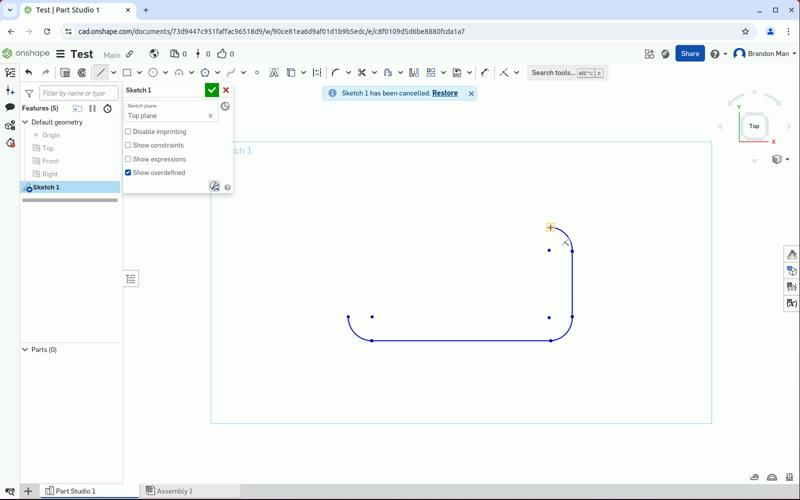
mouse_move(371, 227)
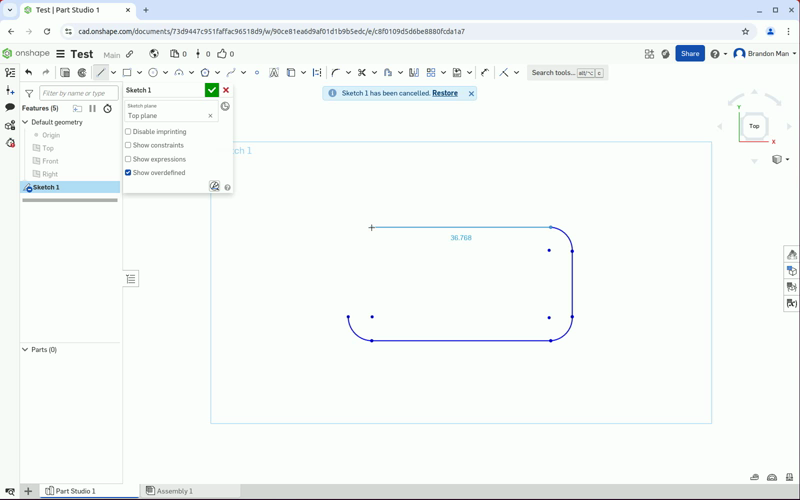
click(371, 227)
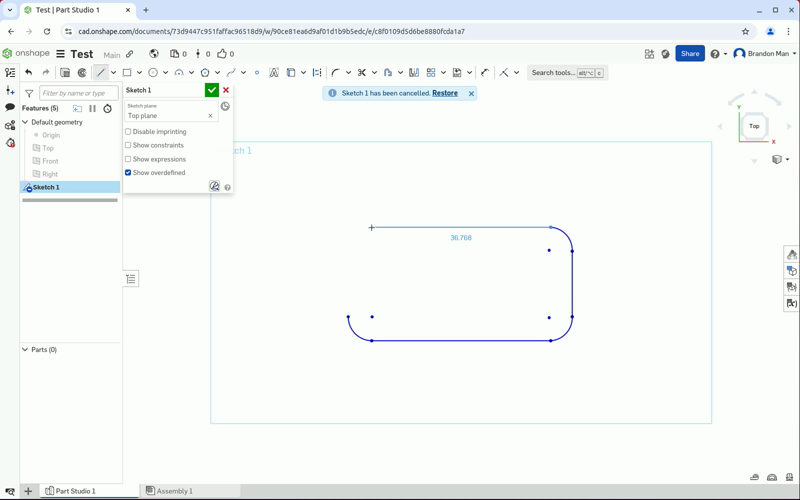
key_up(shift)
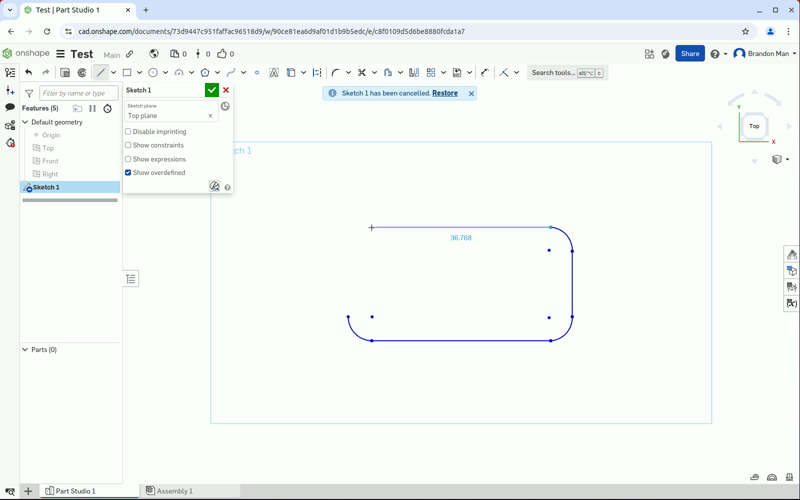
key(esc)
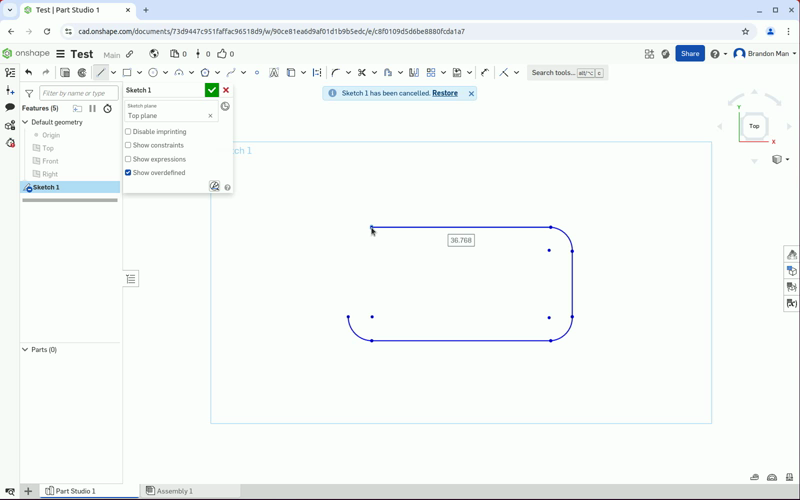
key(a)
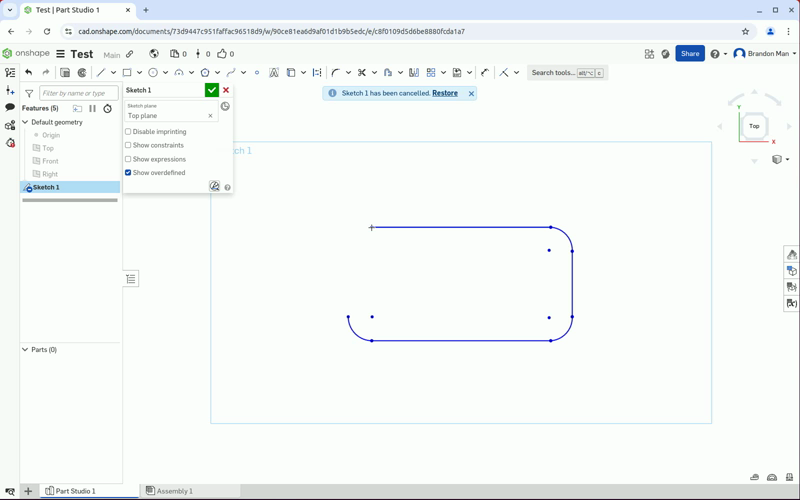
mouse_move(371, 227)
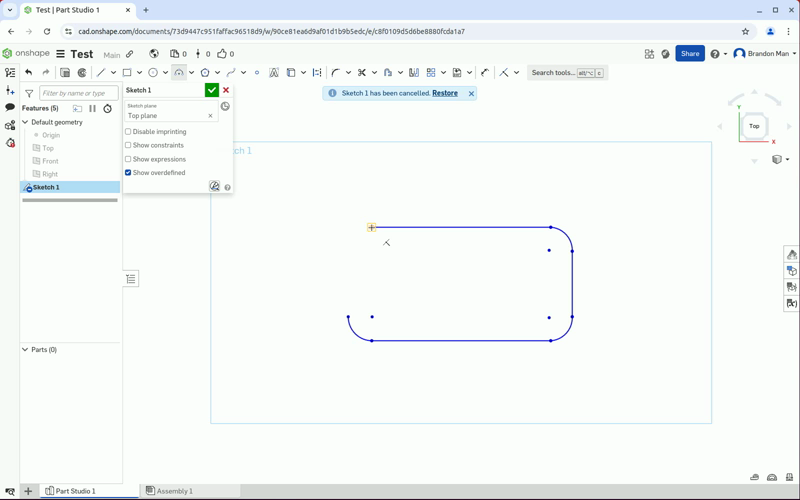
click(371, 227)
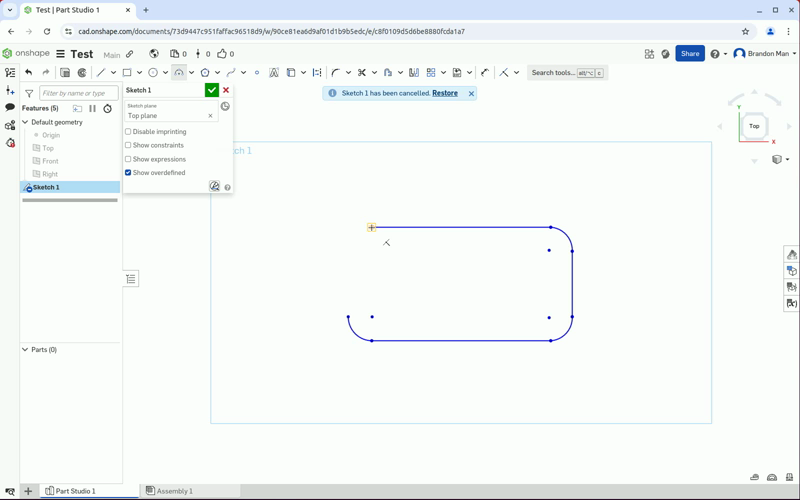
key_down(shift)
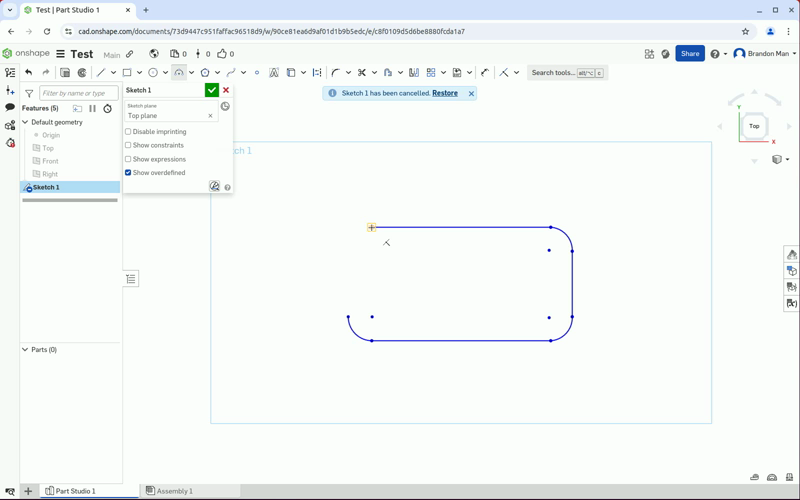
mouse_move(348, 251)
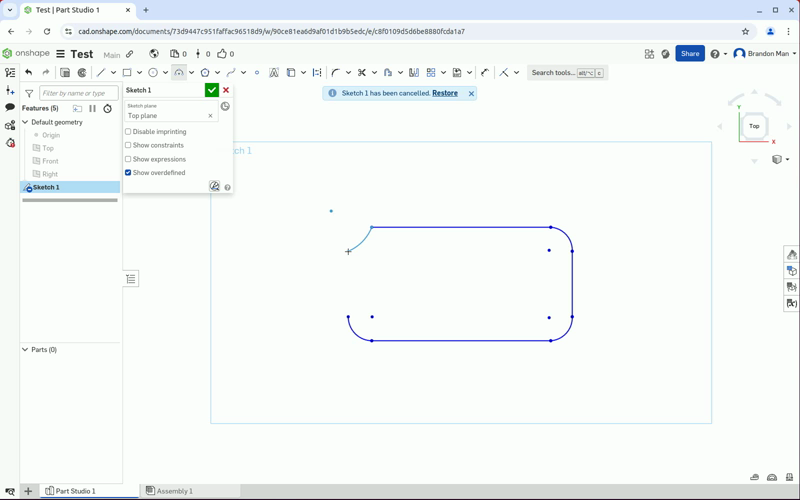
click(348, 251)
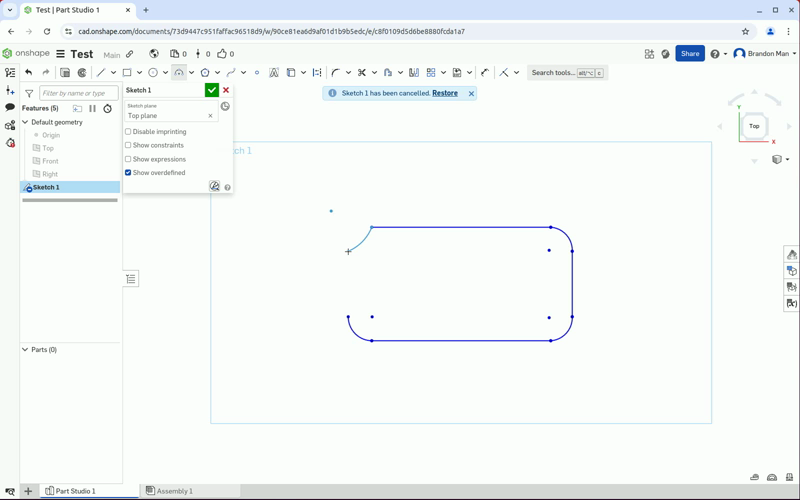
mouse_move(355, 234)
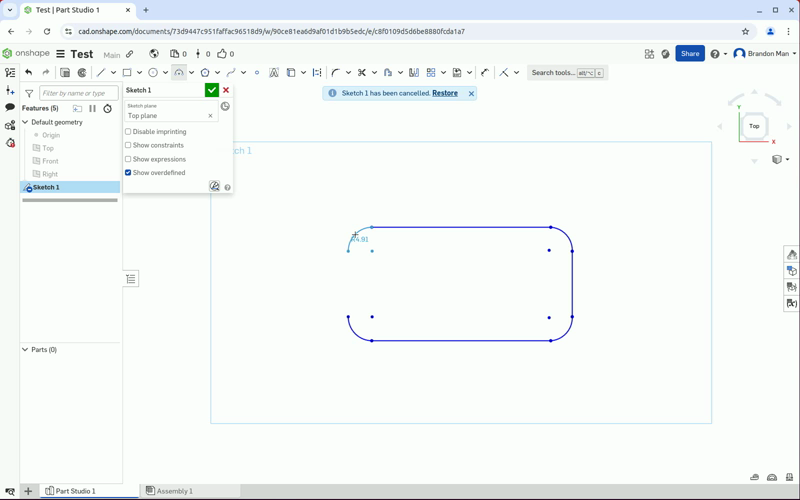
click(355, 234)
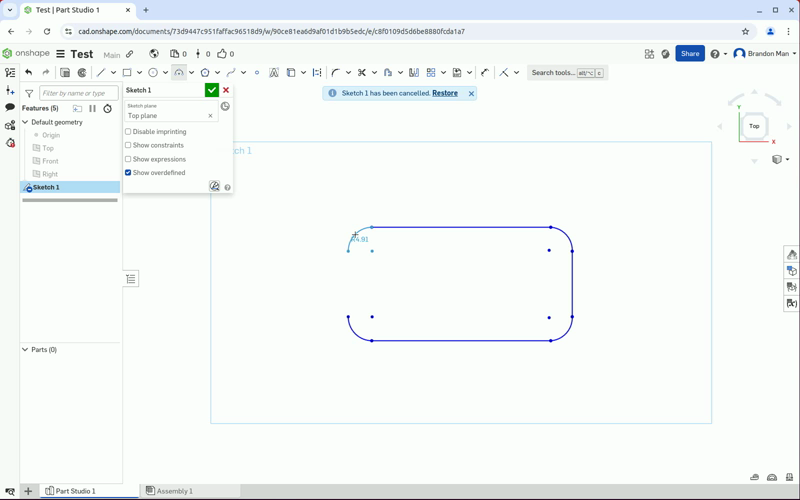
key_up(shift)
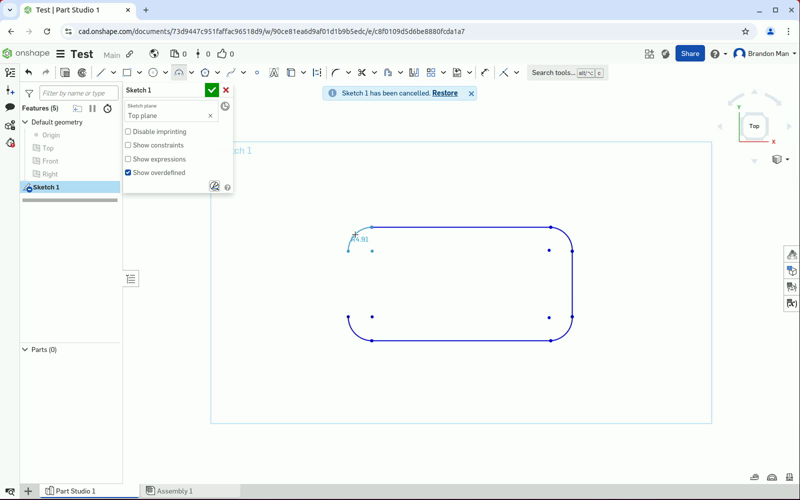
key(esc)
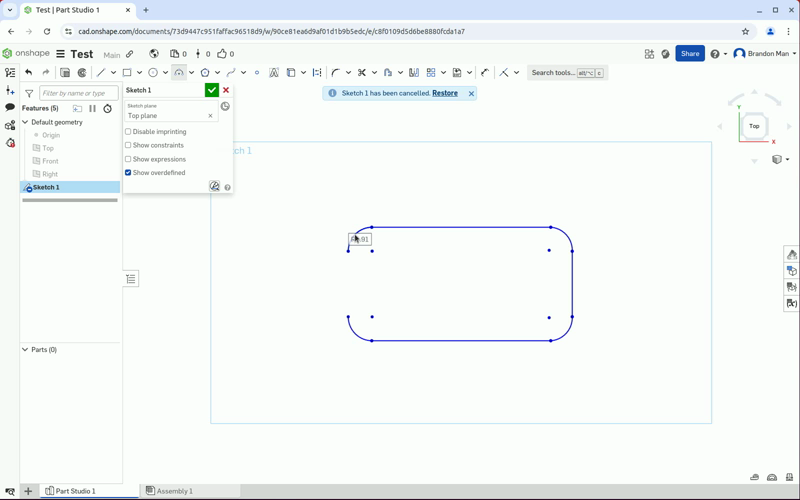
key(l)
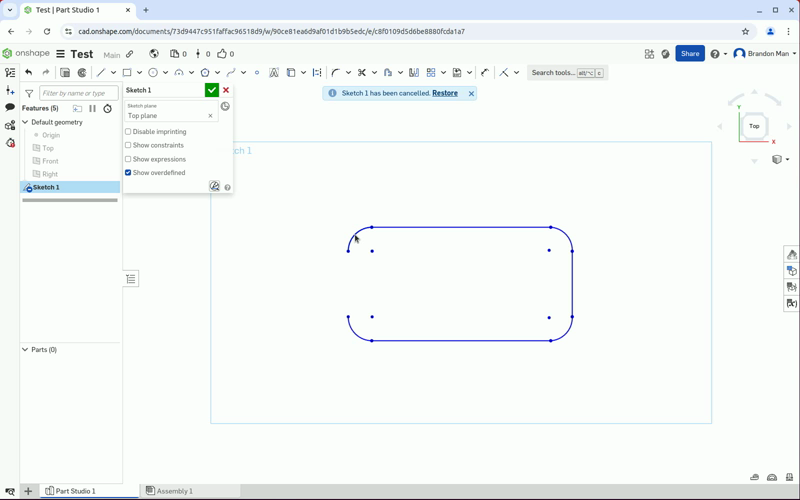
mouse_move(348, 251)
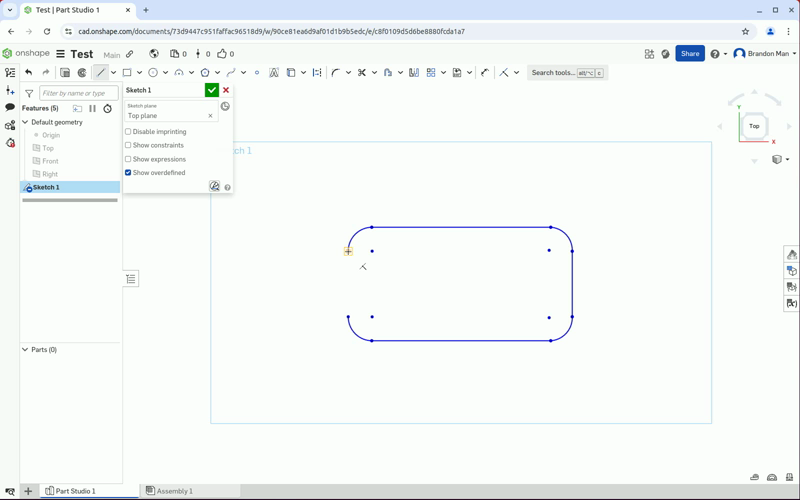
click(348, 251)
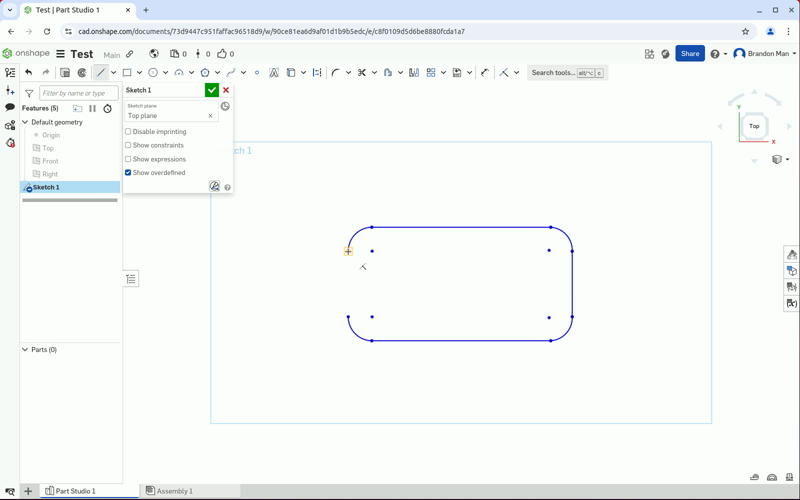
key_down(shift)
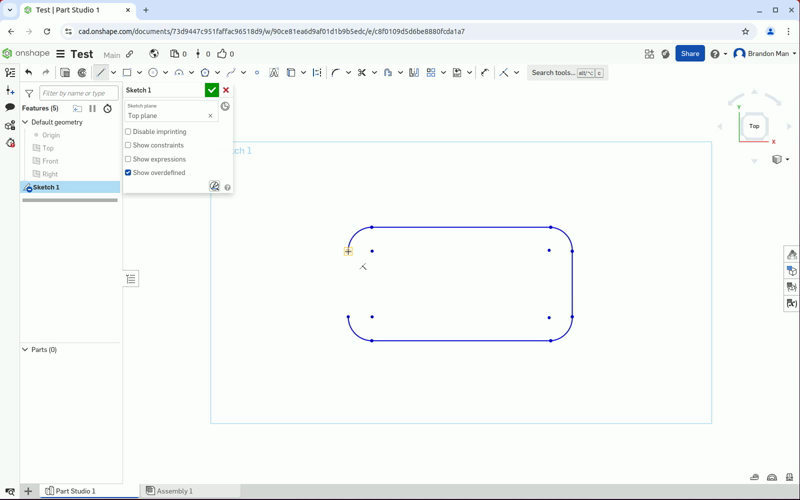
mouse_move(348, 316)
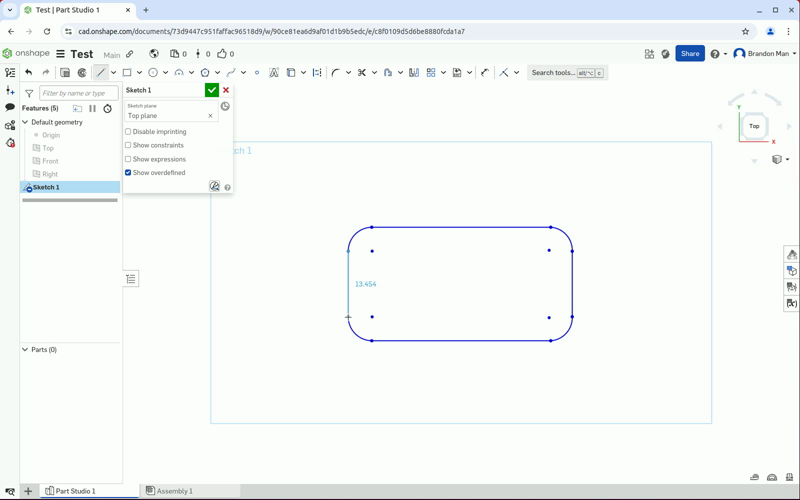
key_up(shift)
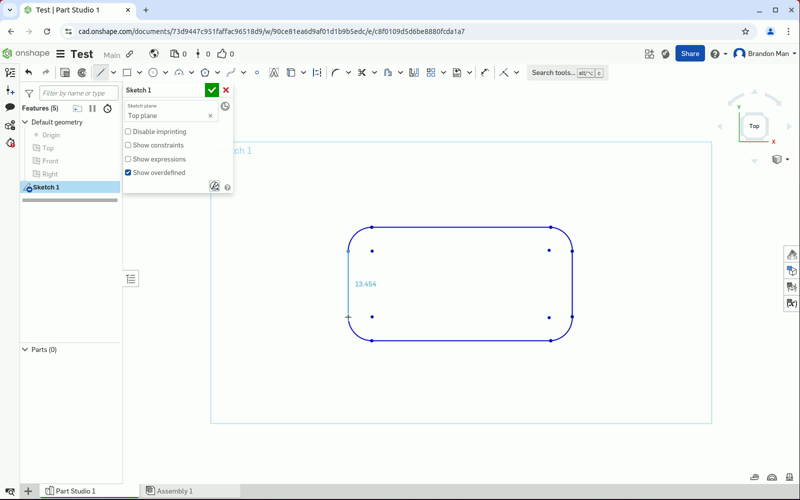
click(348, 316)
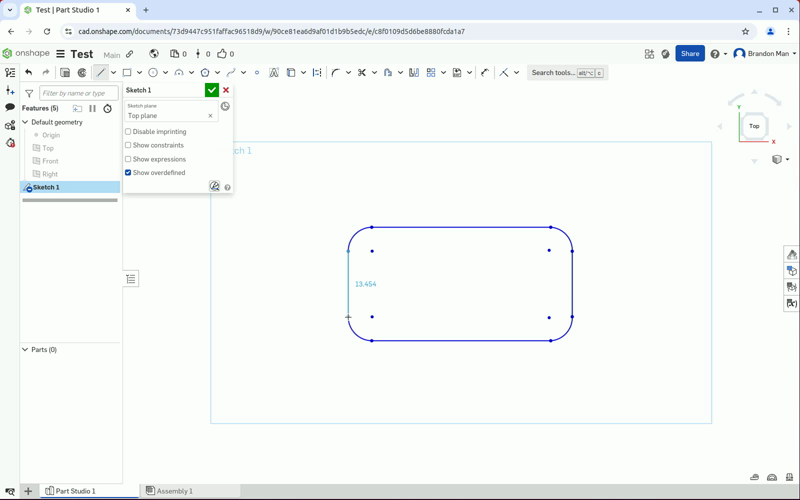
key(esc)
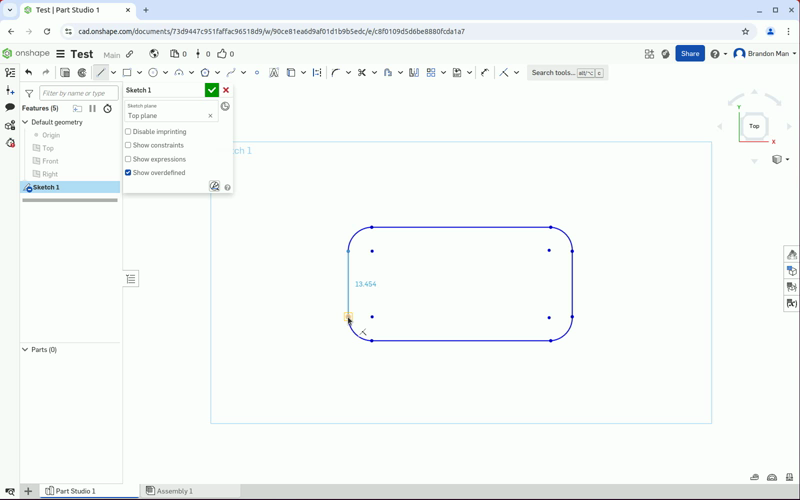
mouse_move(494, 315)
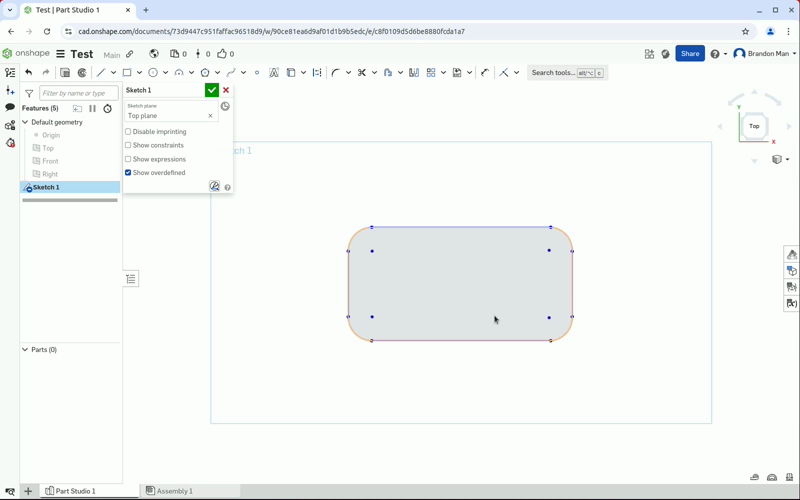
click(494, 315)
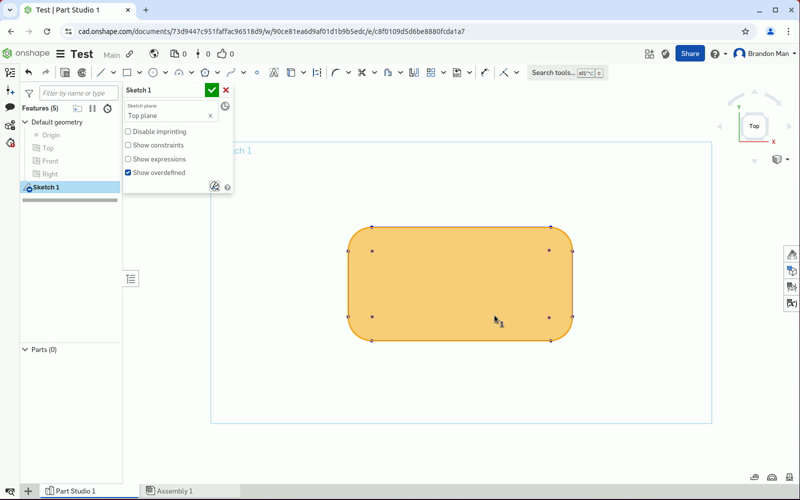
mouse_move(73, 352)
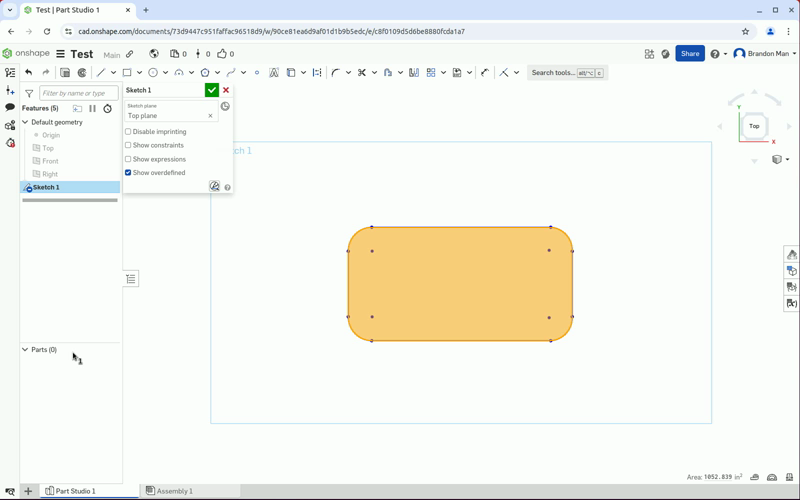
key(shift+y)
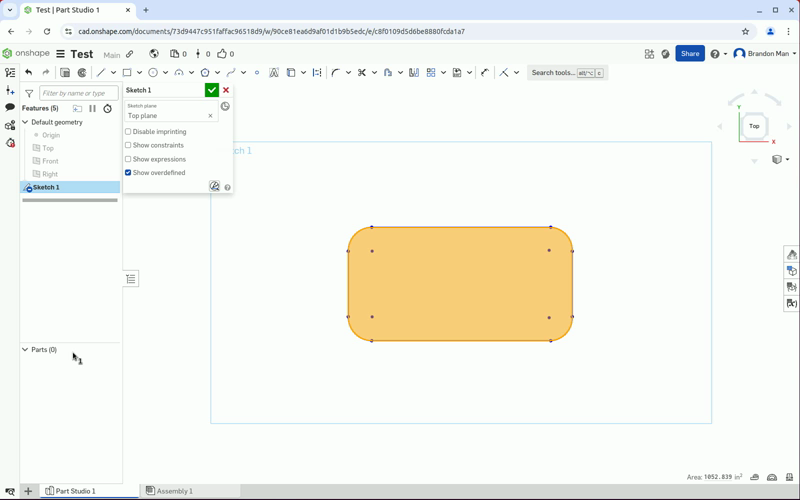
key(shift+e)
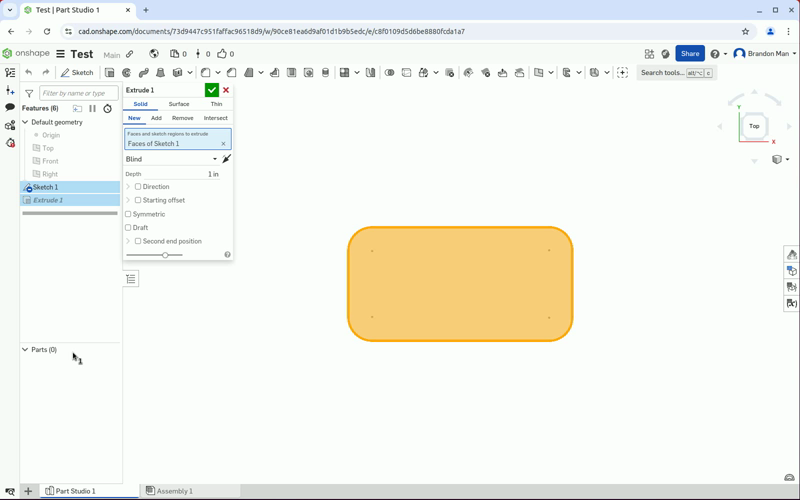
mouse_move(143, 106)
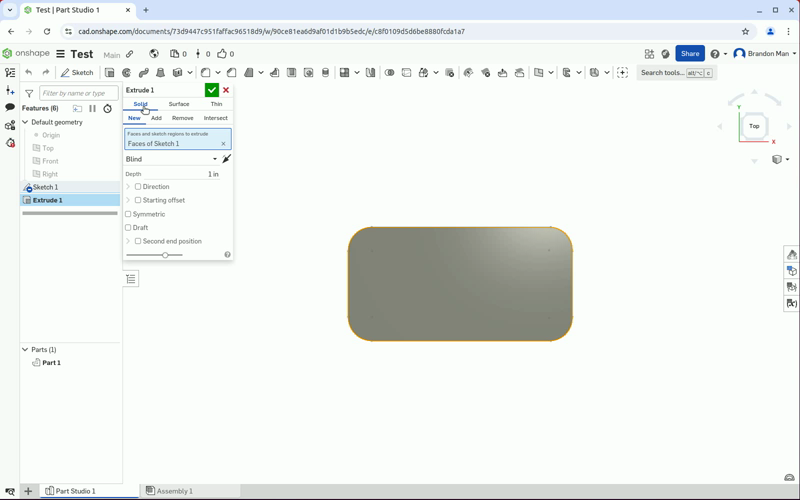
click(143, 106)
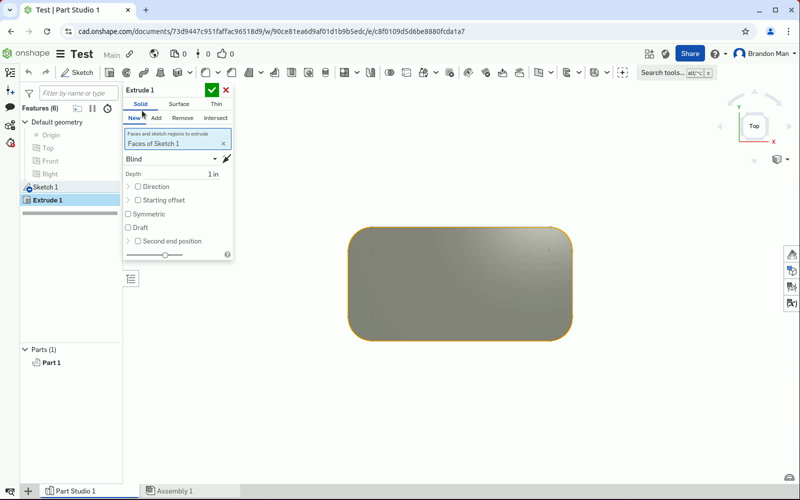
mouse_move(137, 120)
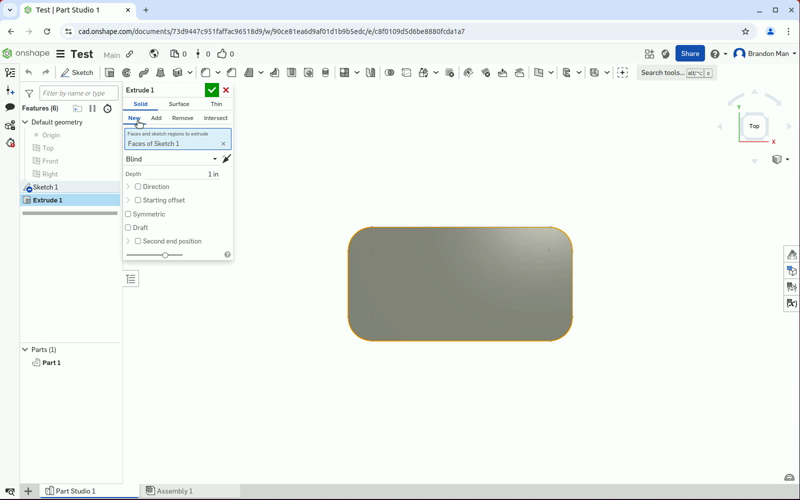
click(137, 120)
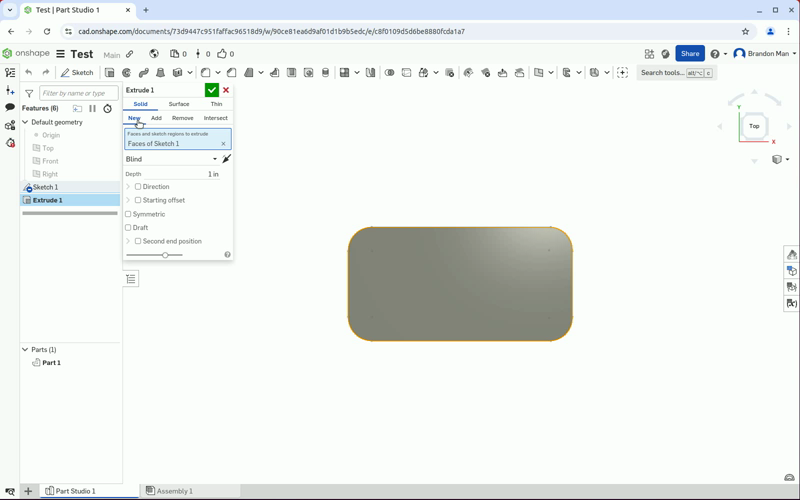
key(tab, 4)
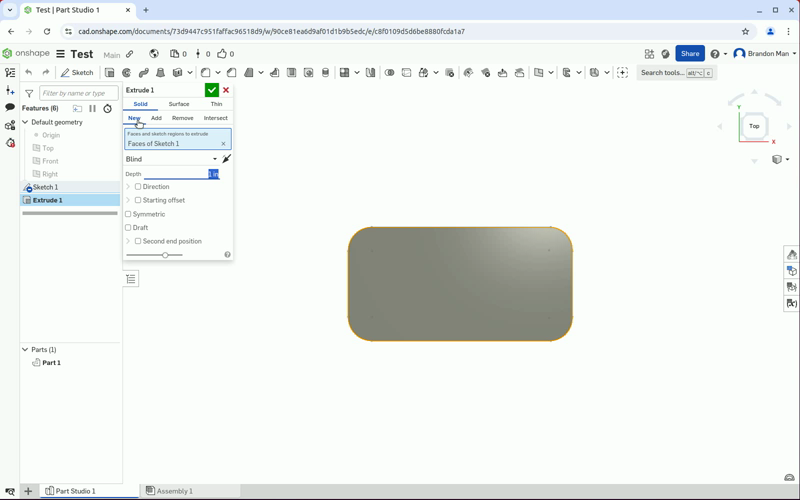
text(4.574)
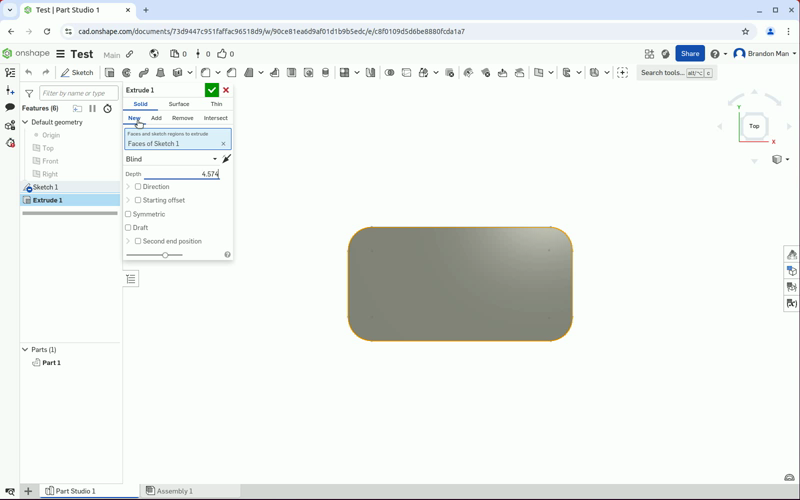
key(enter)
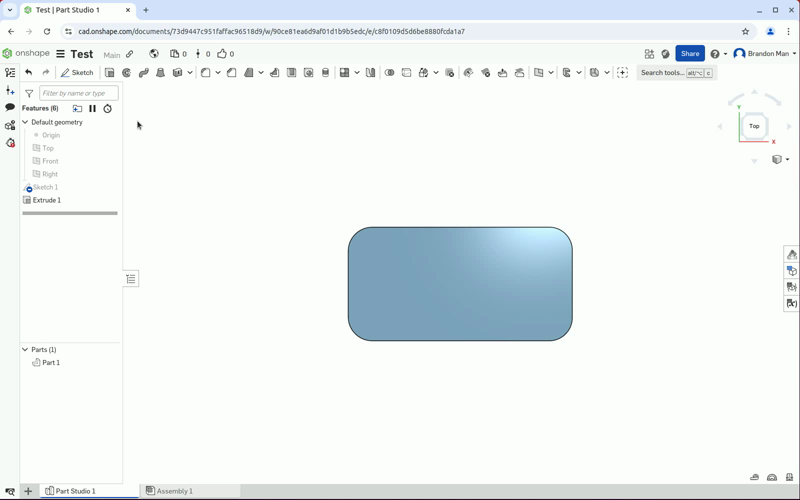
key(shift+h)
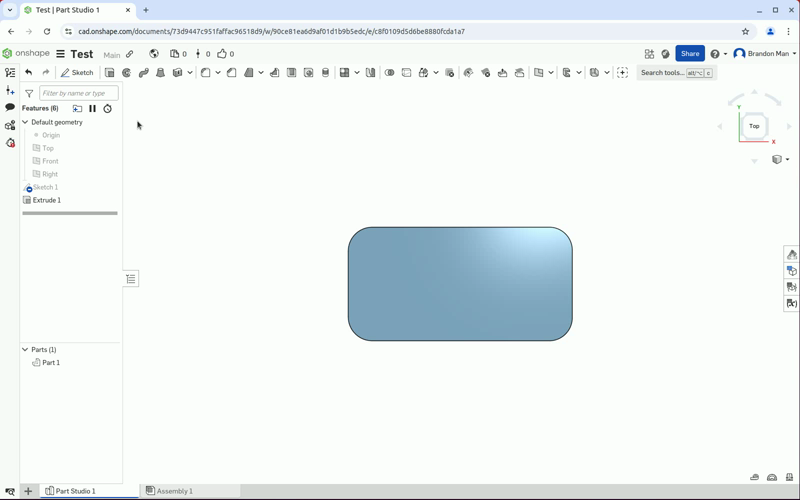
key(shift+h)
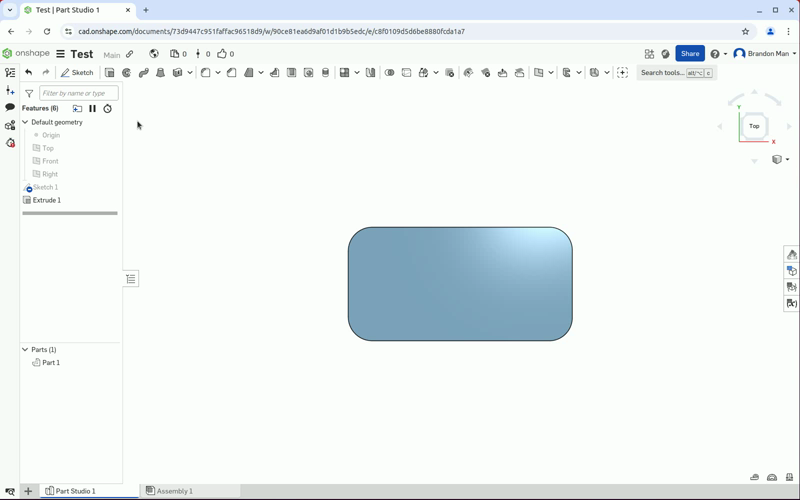
mouse_move(73, 189)
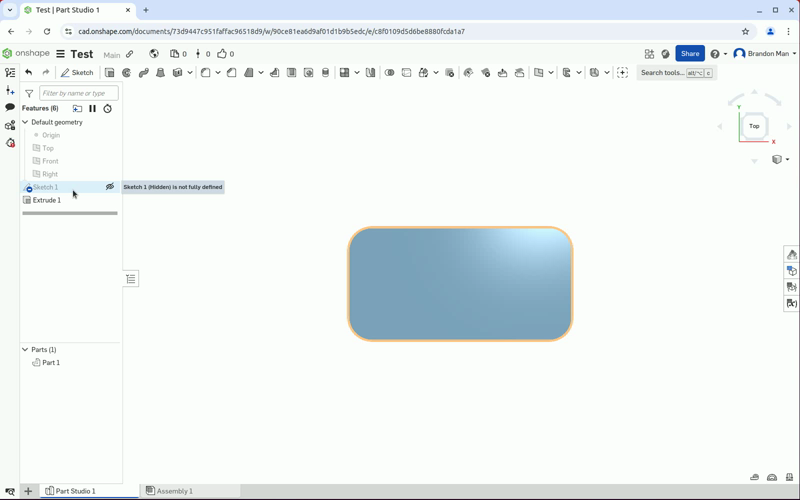
click(73, 189)
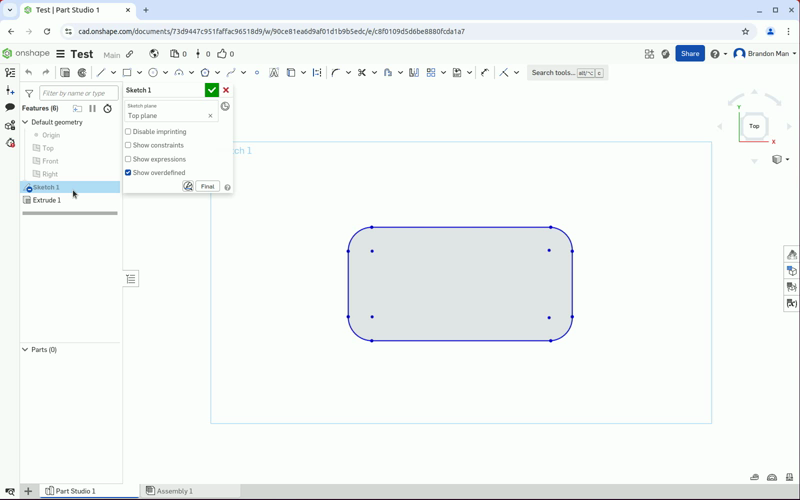
mouse_move(229, 92)
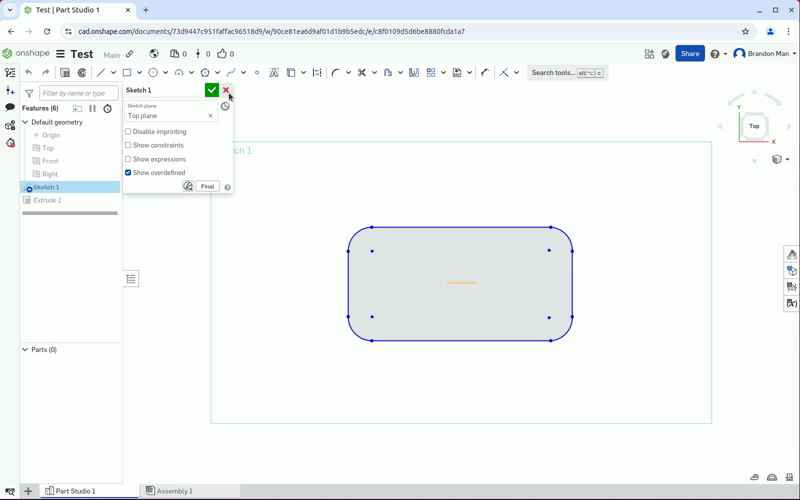
click(229, 92)
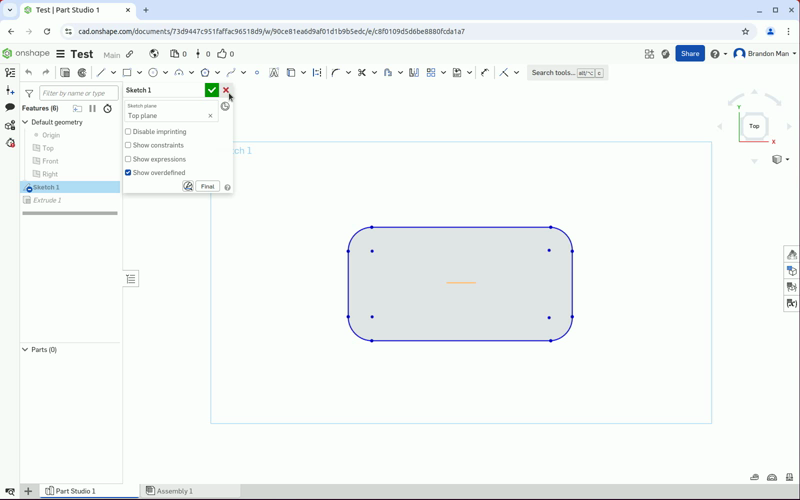
key(shift+s)
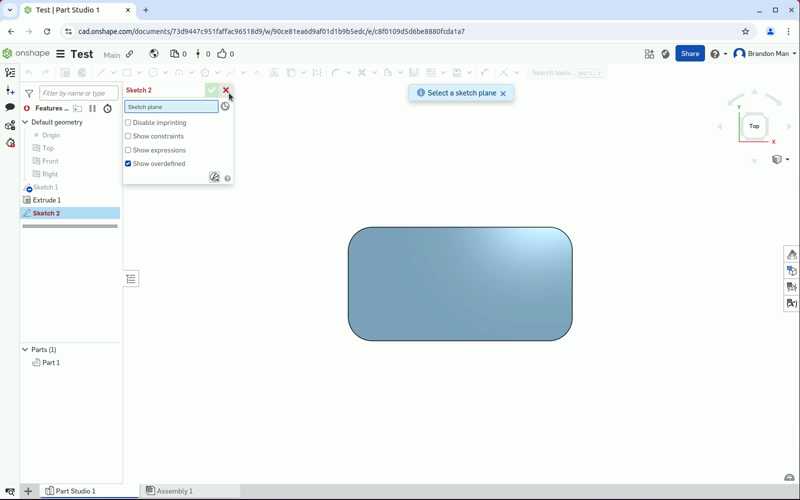
mouse_move(73, 150)
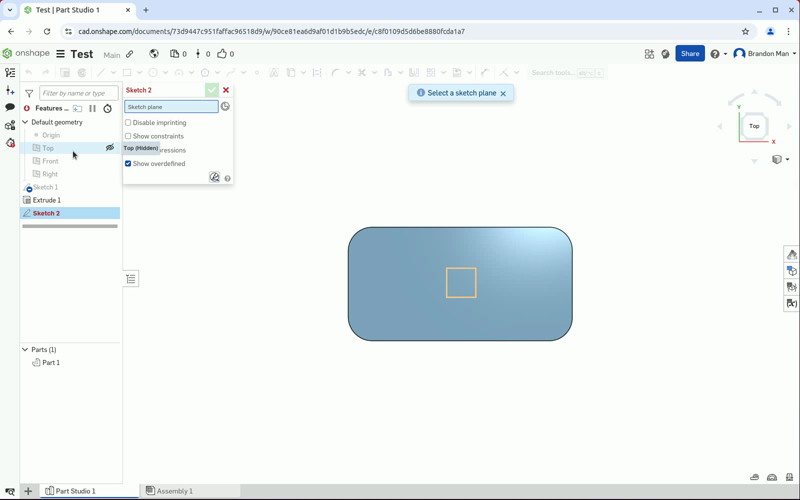
click(73, 150)
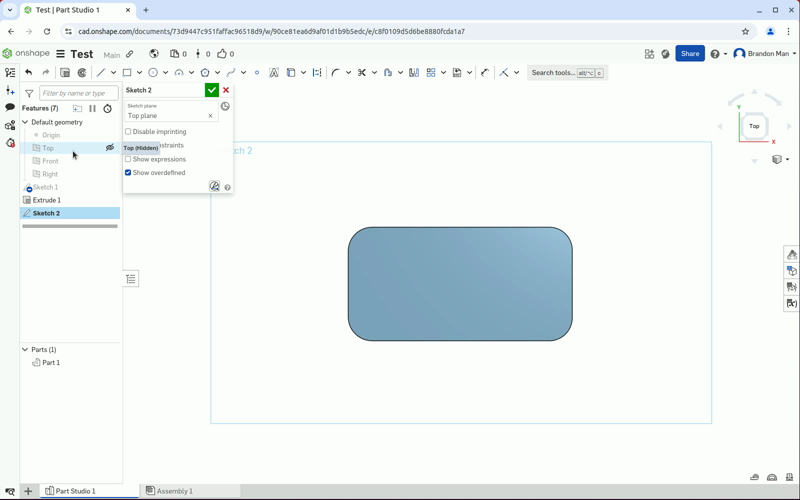
mouse_move(73, 352)
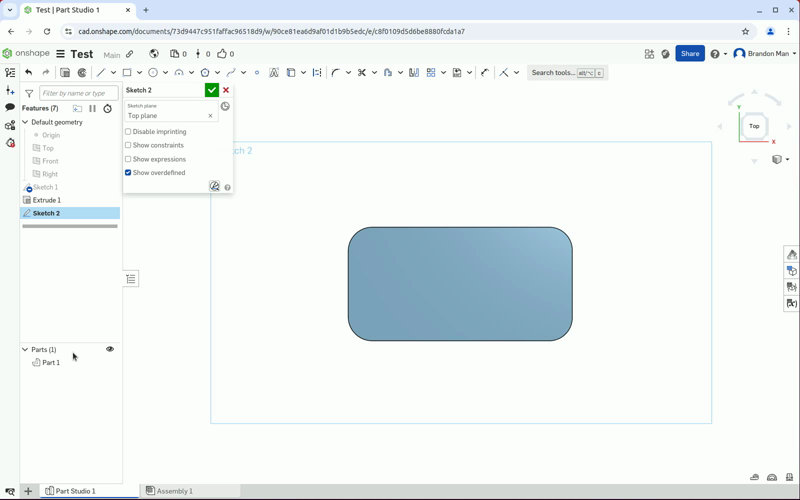
key(y)
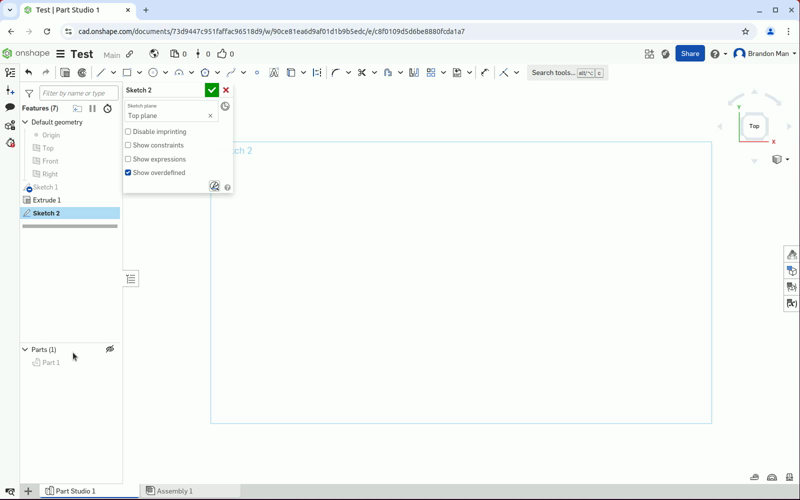
key(c)
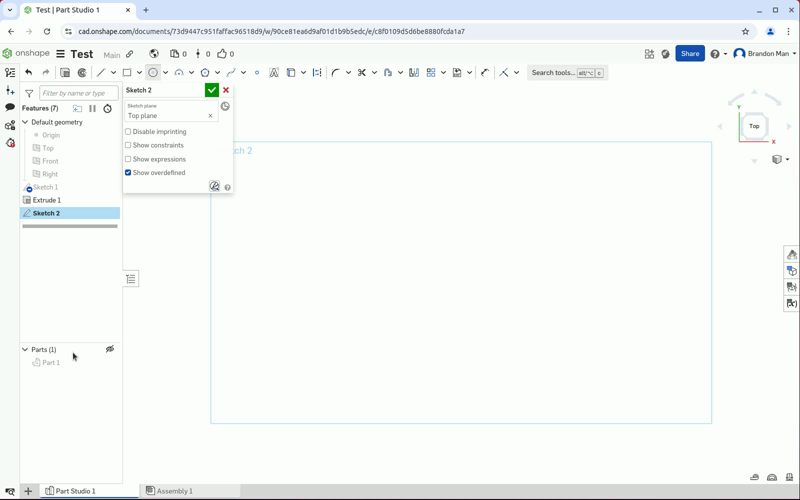
key_down(shift)
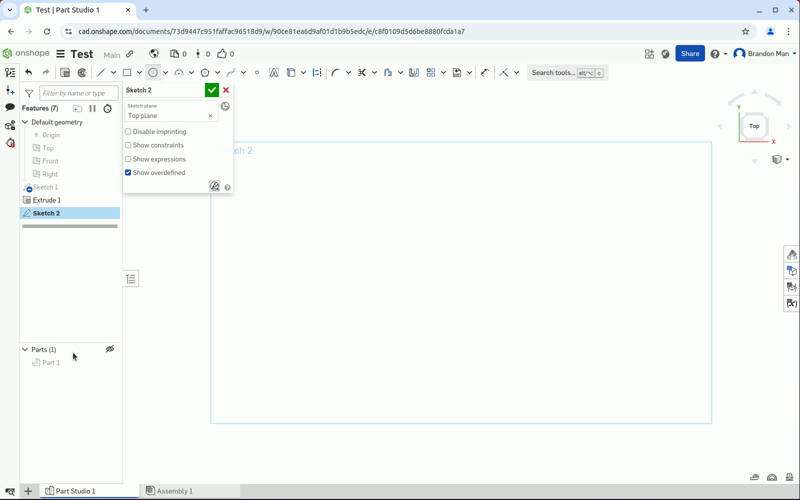
mouse_move(372, 249)
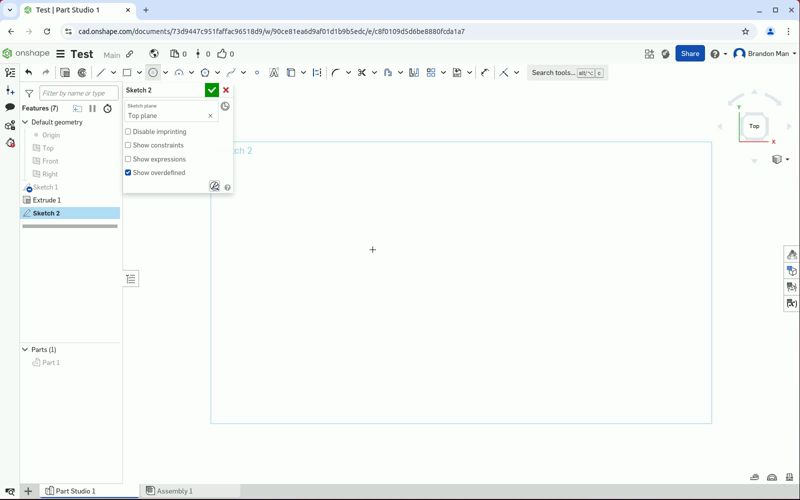
click(372, 249)
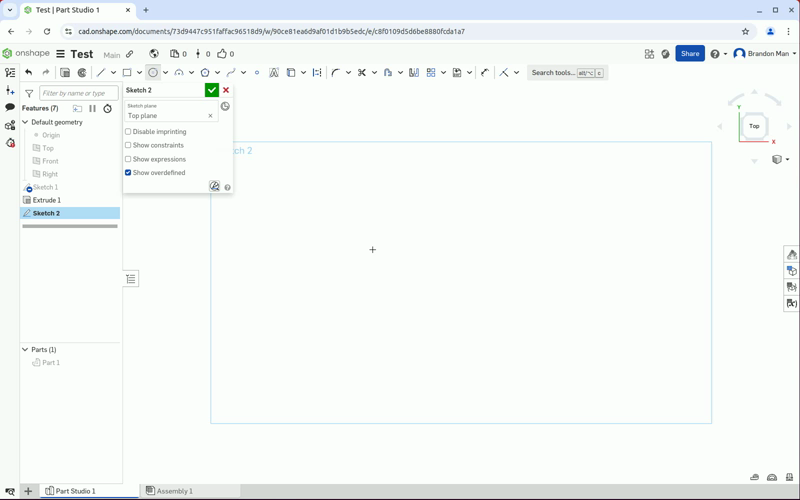
key_up(shift)
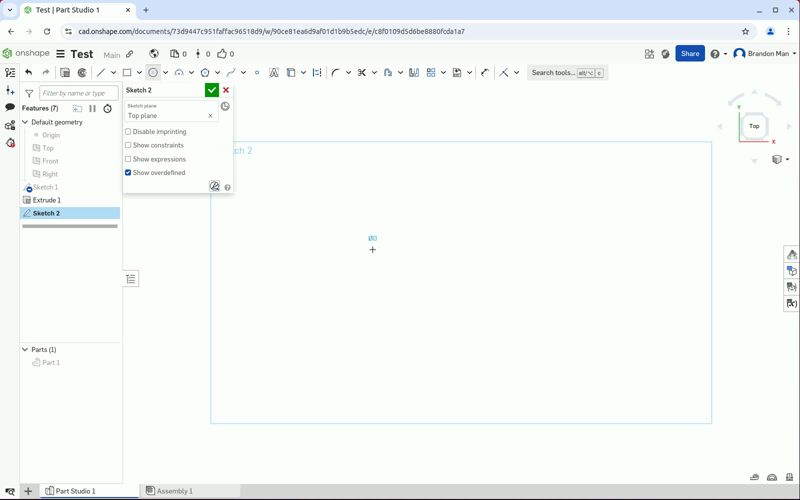
mouse_move(390, 249)
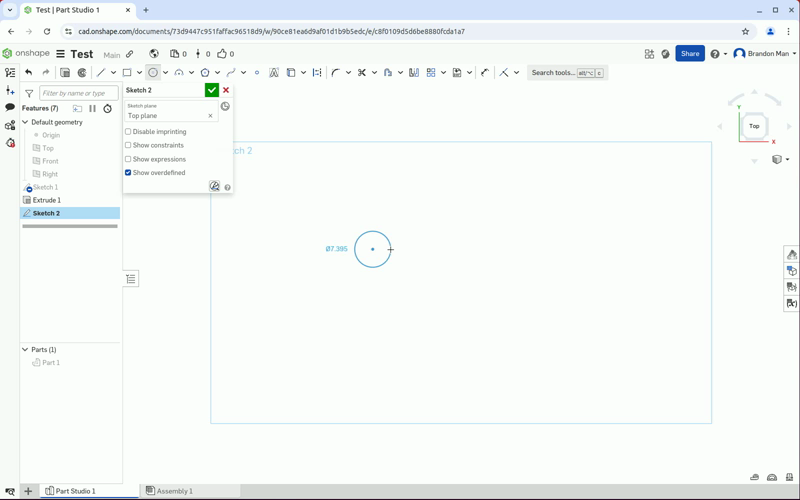
click(390, 249)
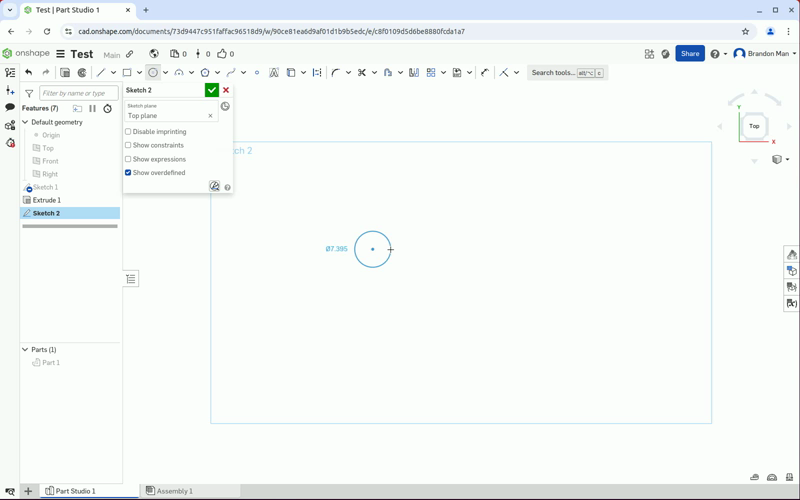
key(esc)
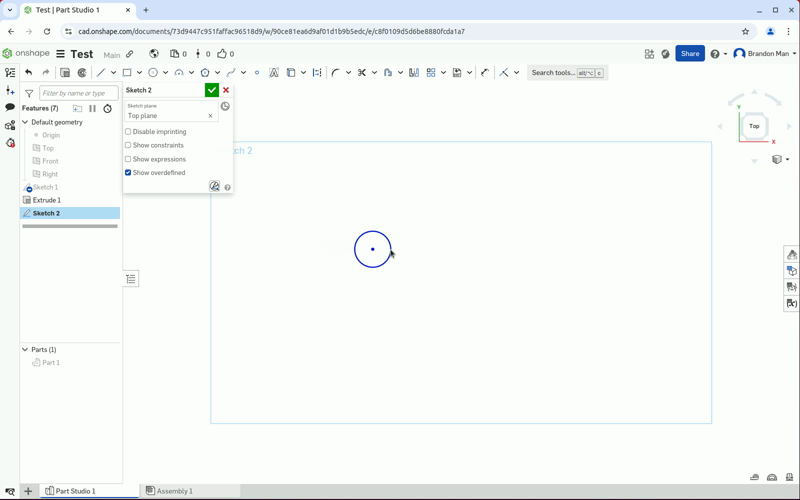
mouse_move(384, 261)
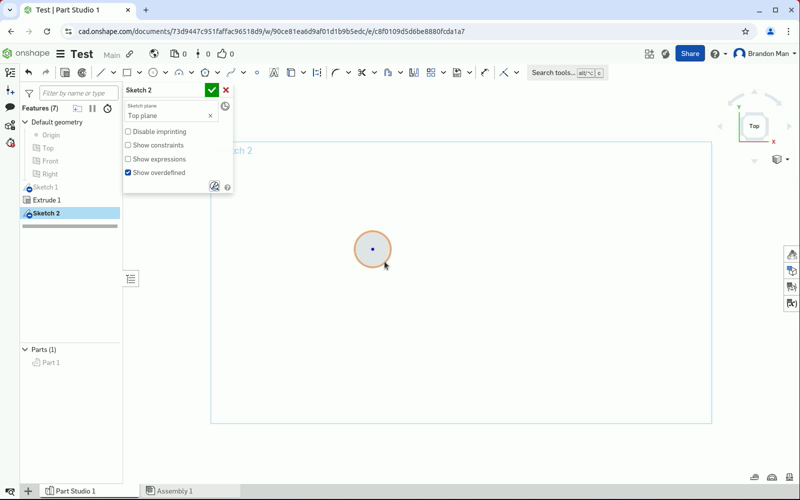
scroll(6)
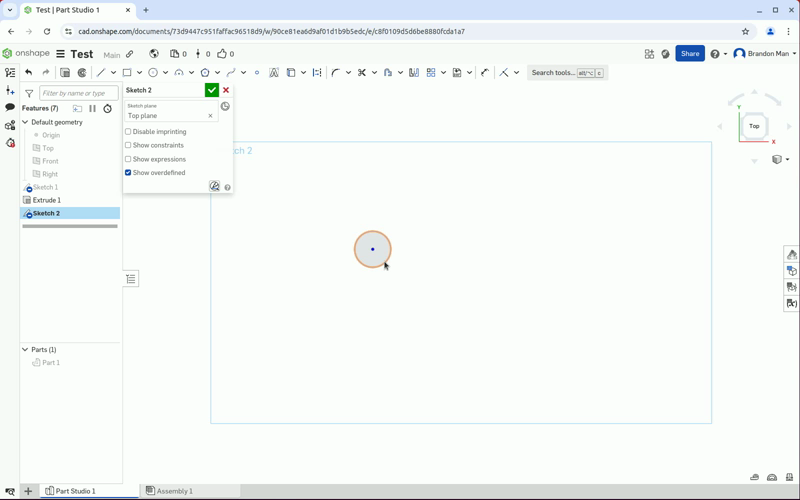
scroll(6)
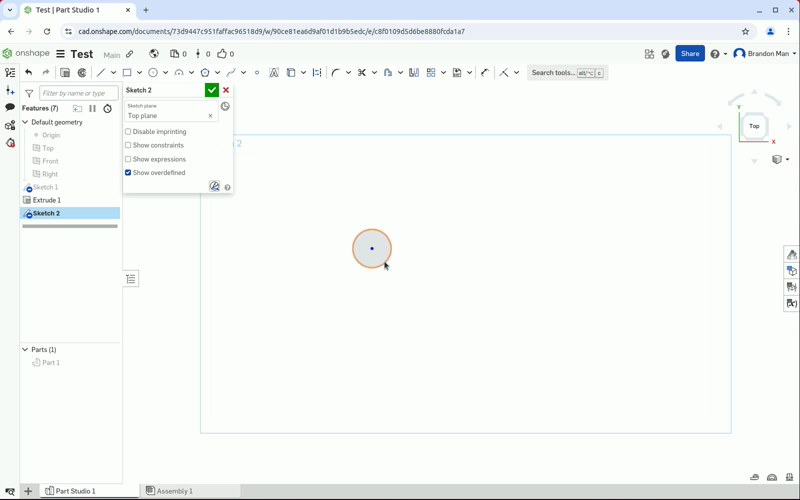
scroll(6)
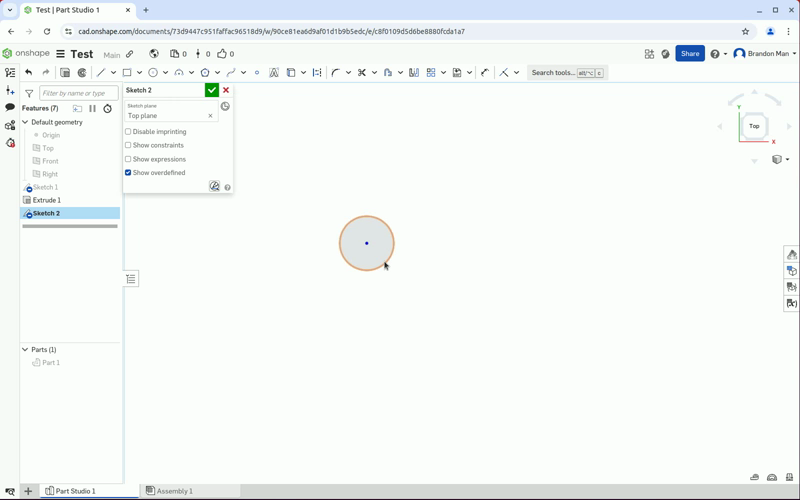
scroll(6)
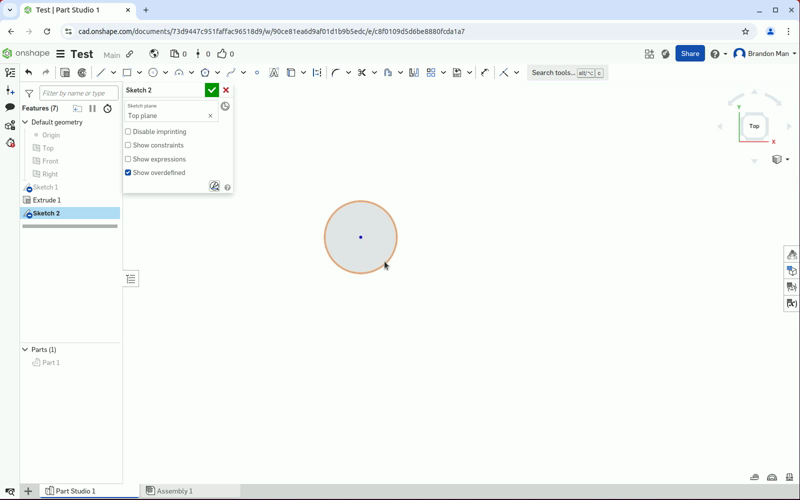
scroll(6)
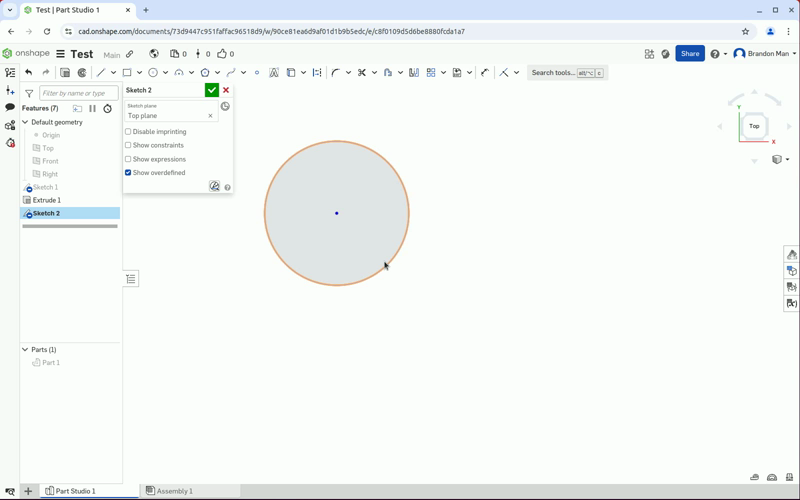
scroll(6)
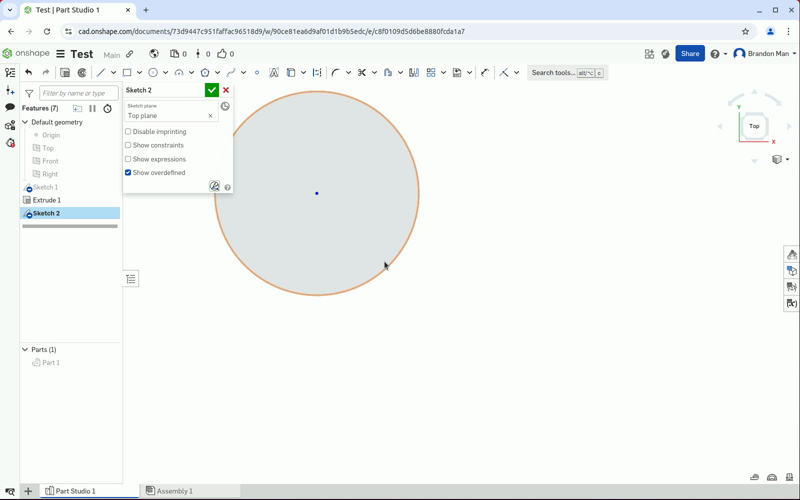
scroll(6)
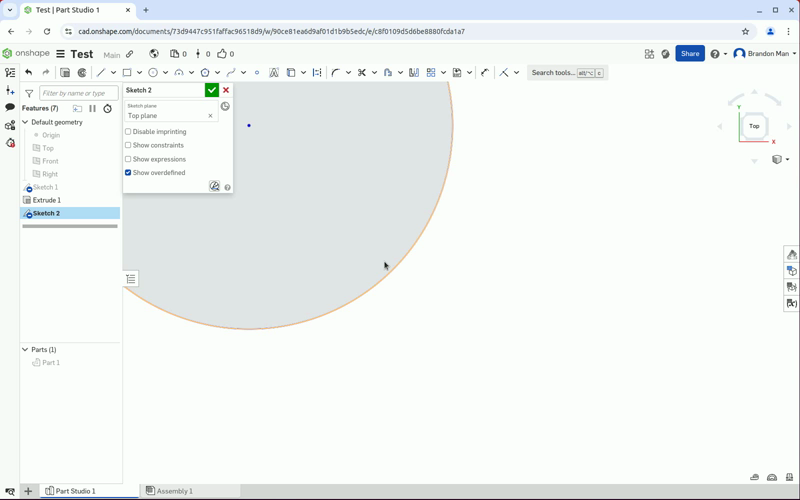
click(384, 261)
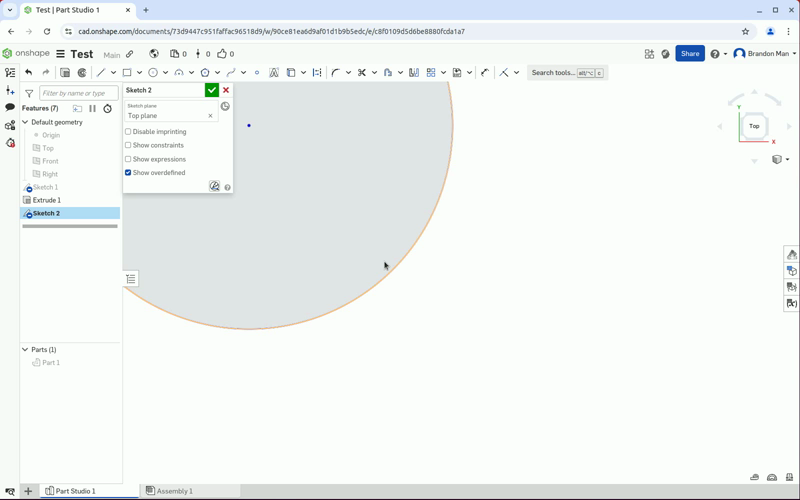
scroll(-6)
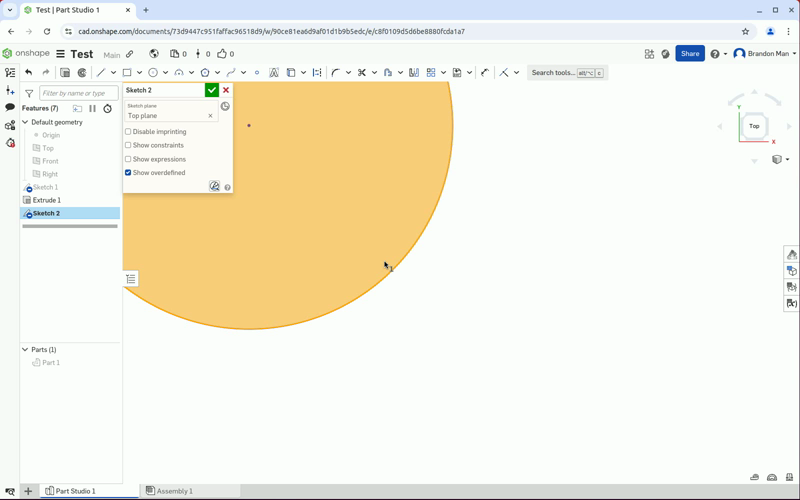
scroll(-6)
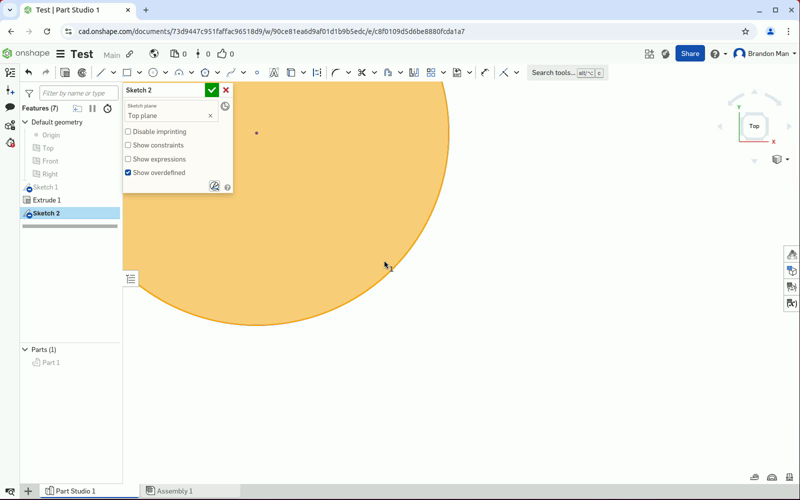
scroll(-6)
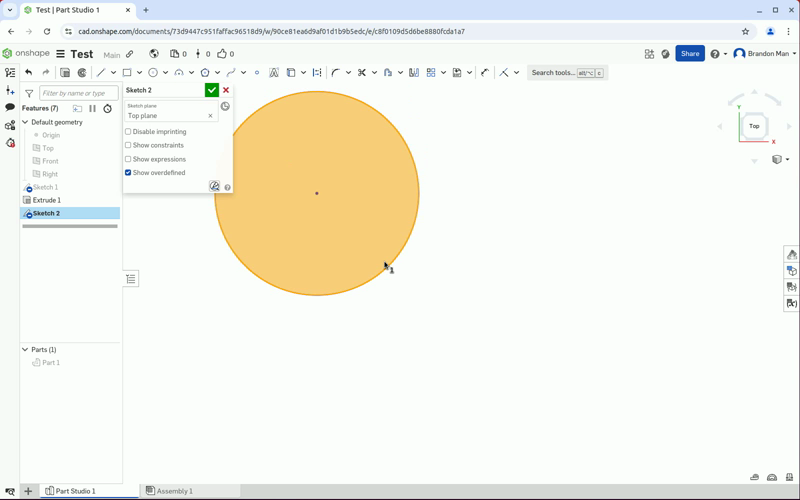
scroll(-6)
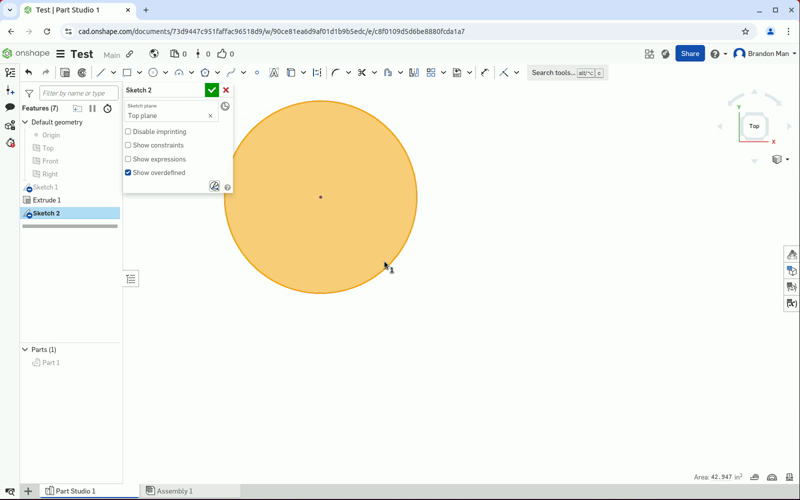
scroll(-6)
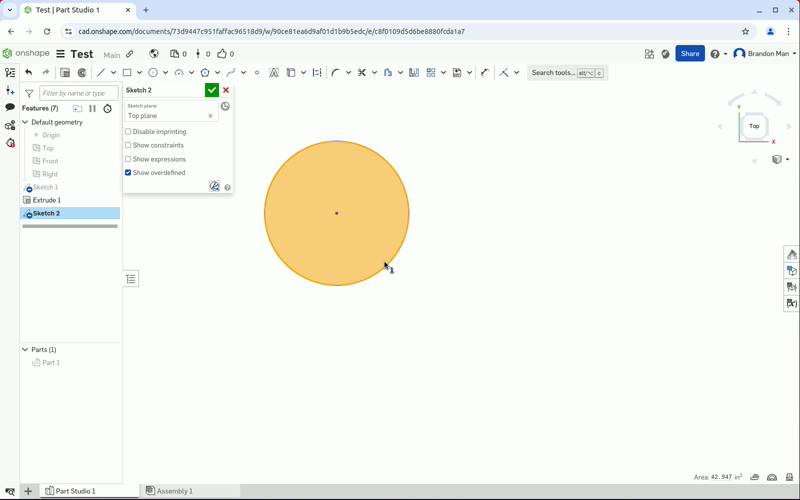
scroll(-6)
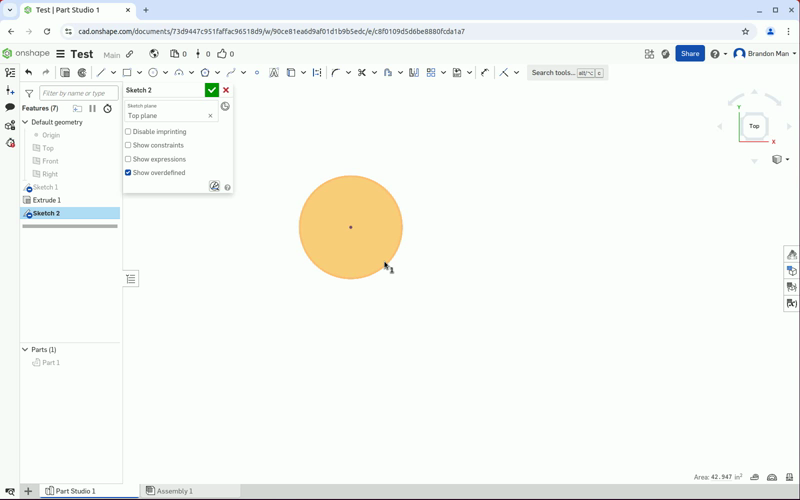
scroll(-6)
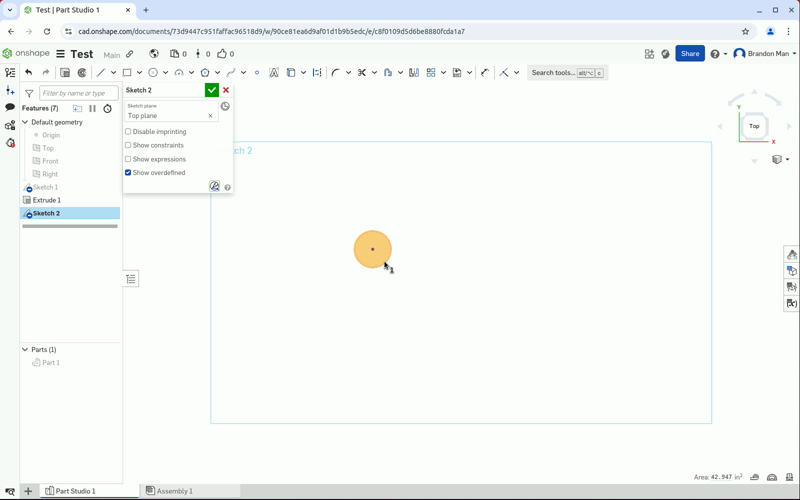
mouse_move(73, 352)
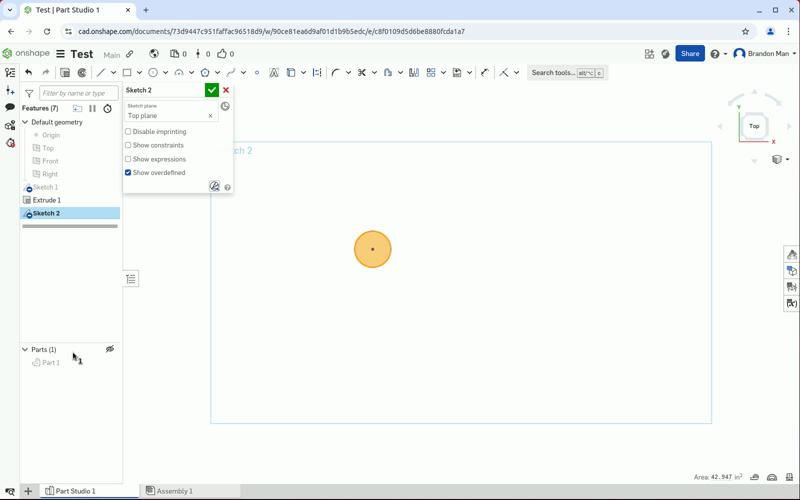
key(shift+y)
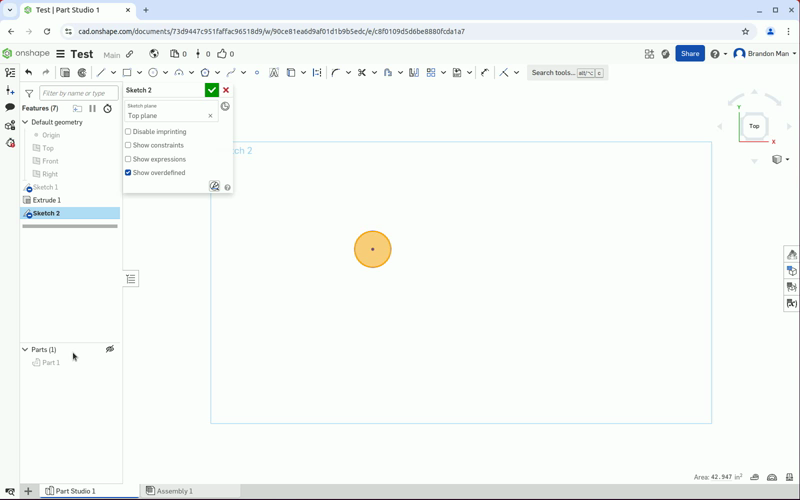
key(shift+e)
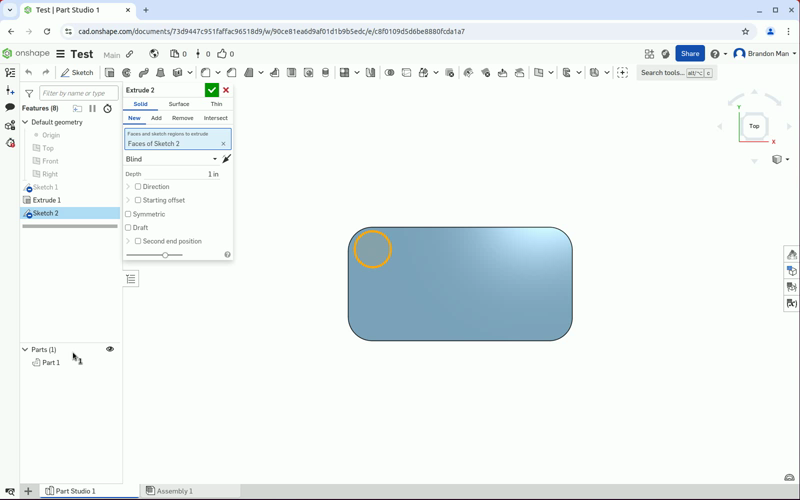
mouse_move(143, 106)
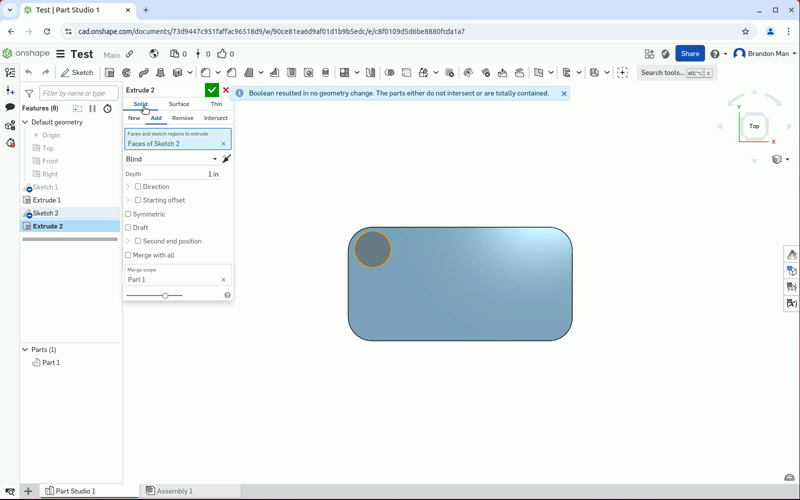
click(143, 106)
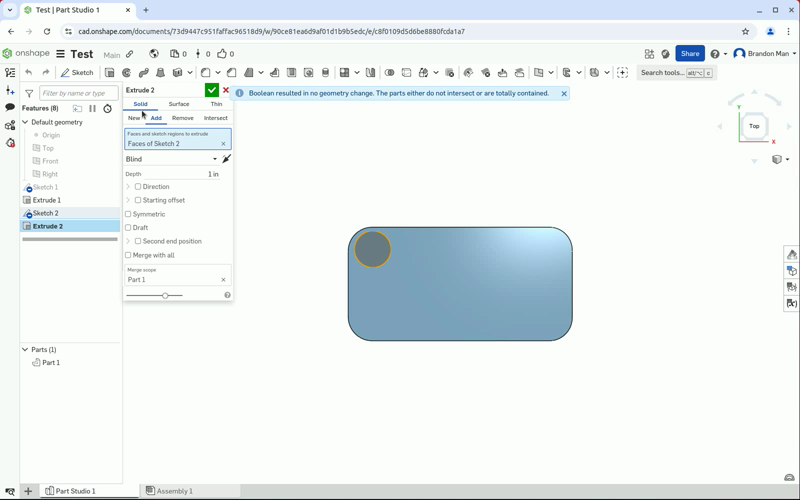
mouse_move(137, 120)
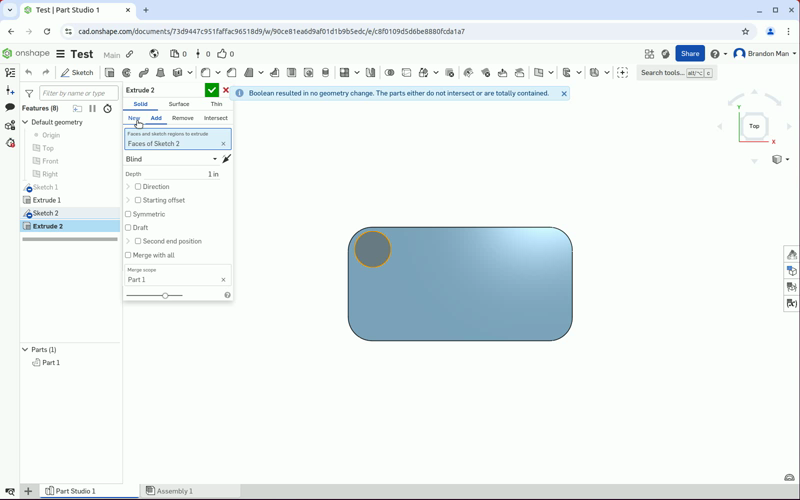
click(137, 120)
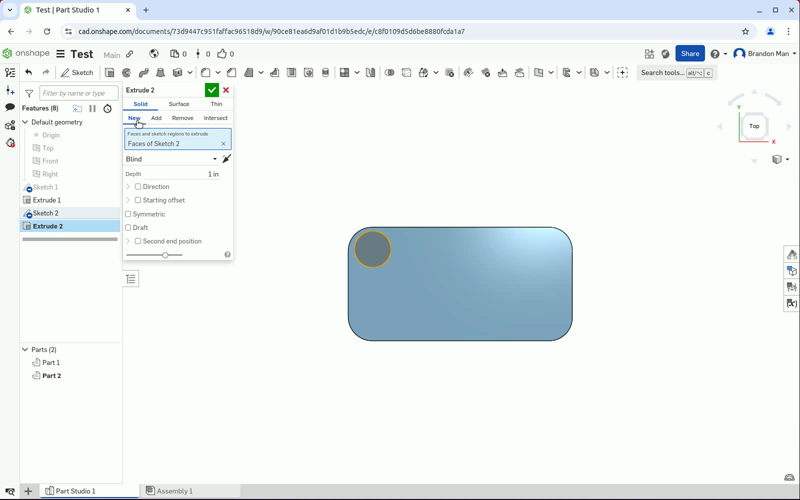
key(tab, 4)
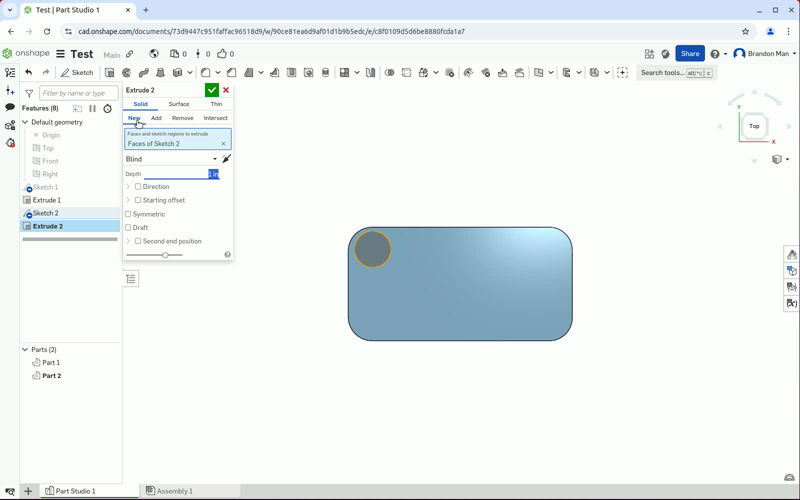
text(-11.554)
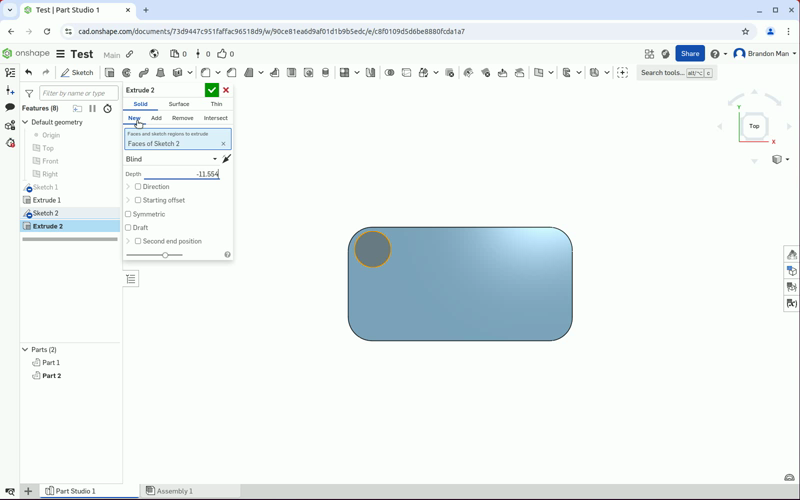
key(enter)
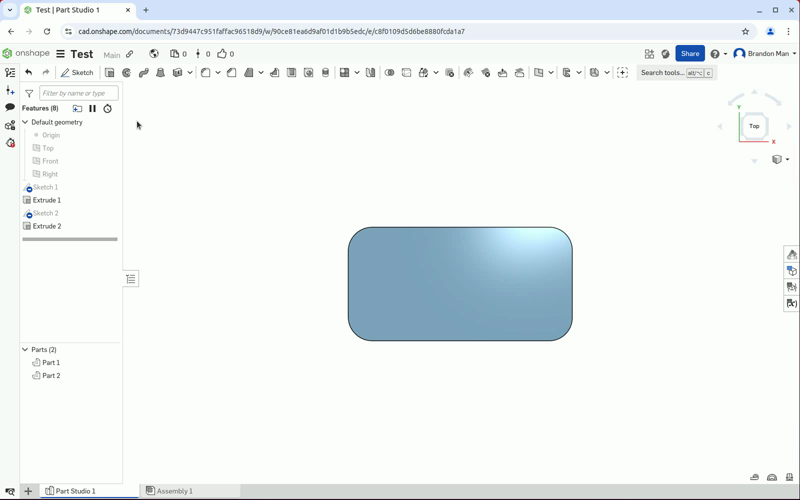
key(shift+h)
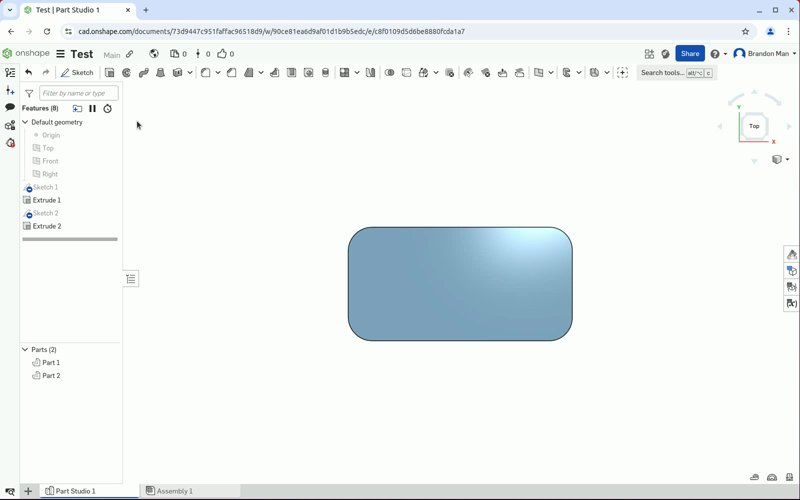
key(shift+h)
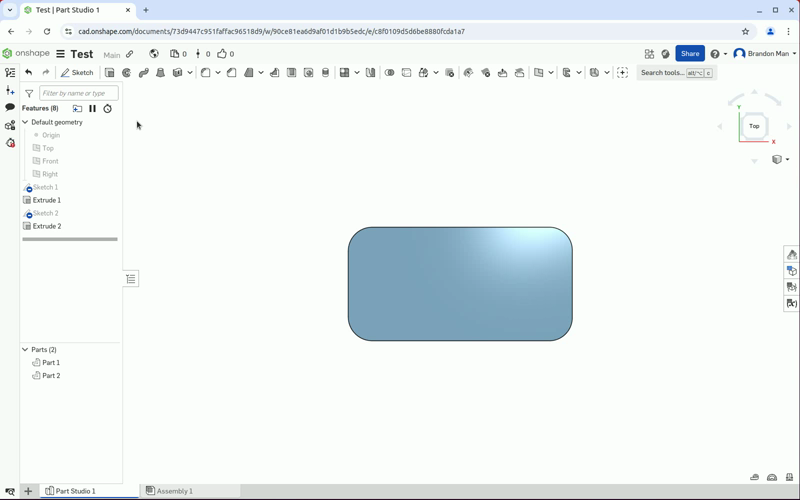
mouse_move(73, 189)
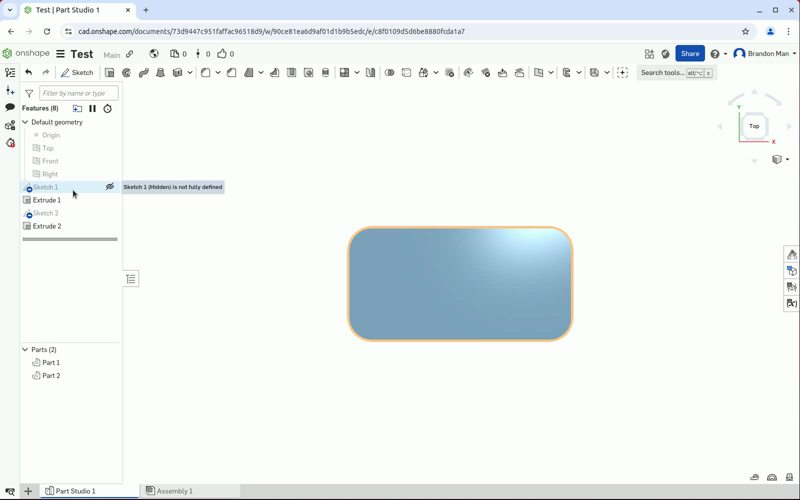
click(73, 189)
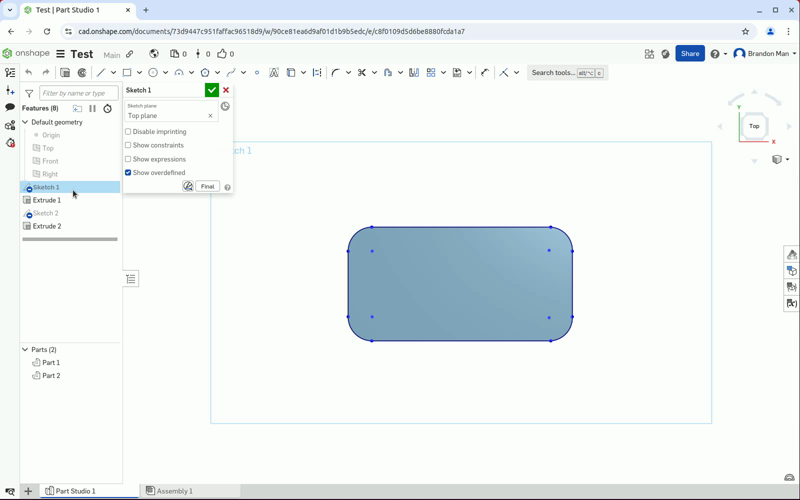
mouse_move(229, 92)
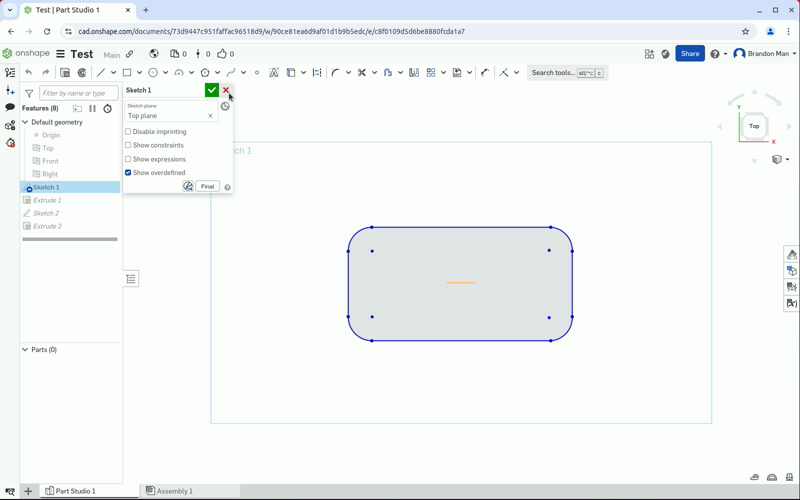
click(229, 92)
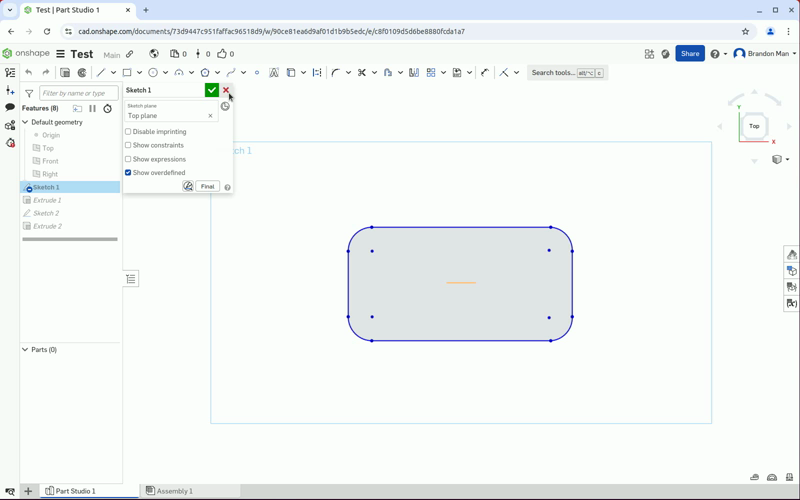
key(shift+s)
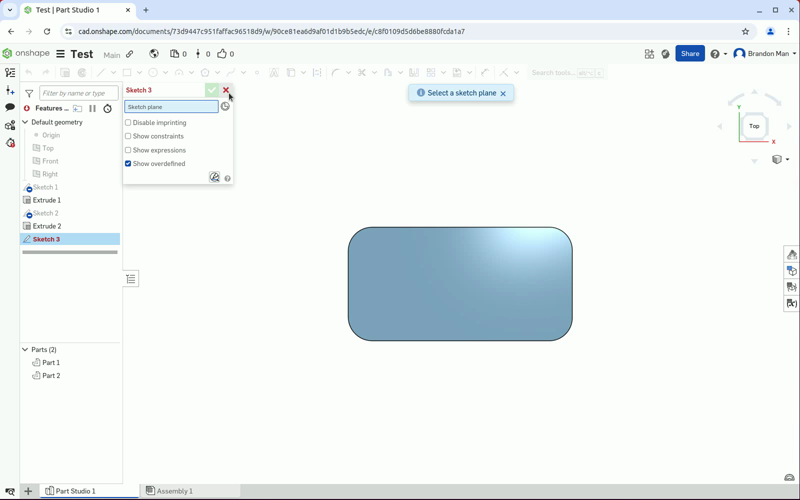
mouse_move(73, 150)
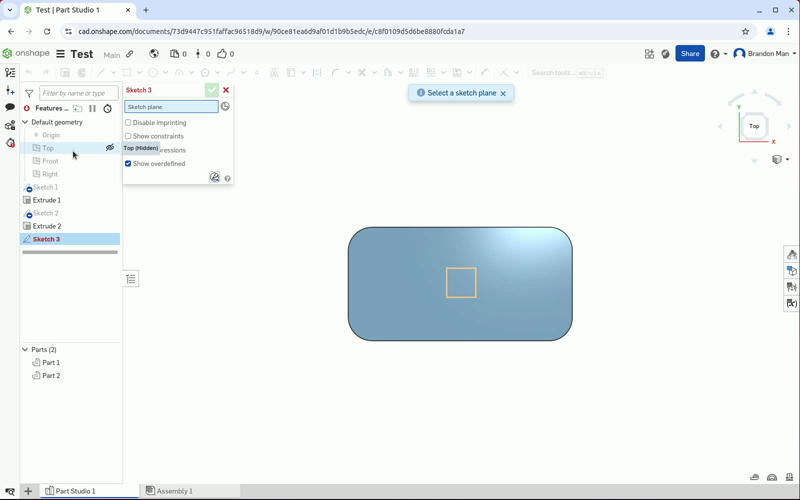
click(73, 150)
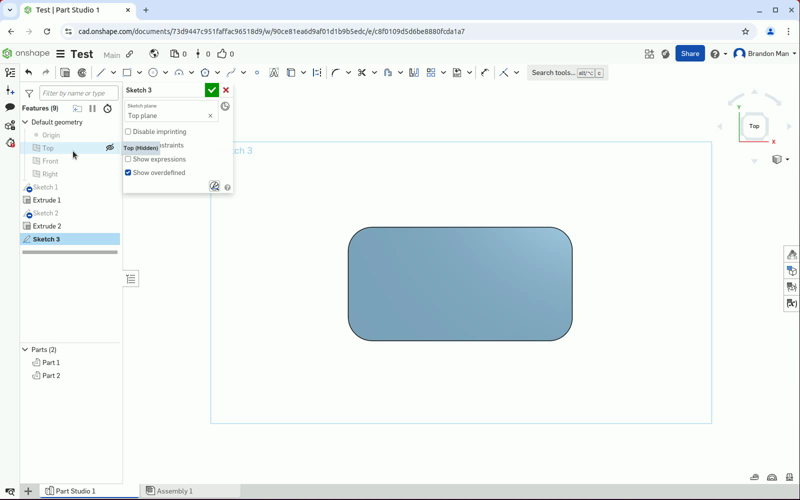
mouse_move(73, 352)
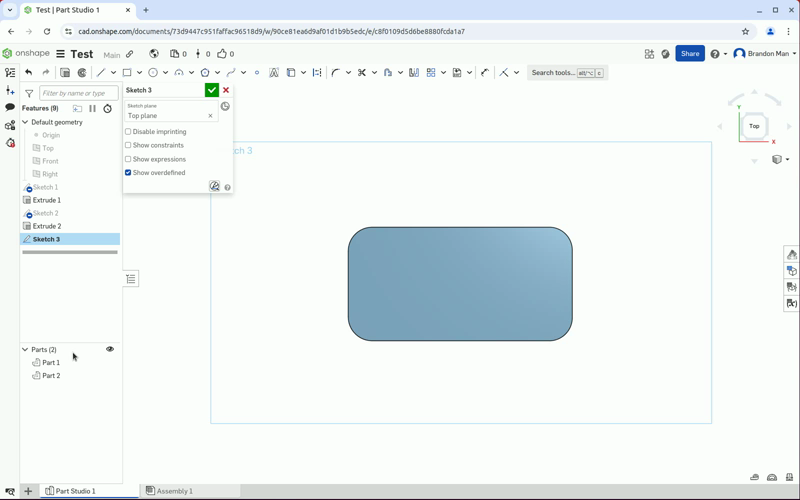
key(y)
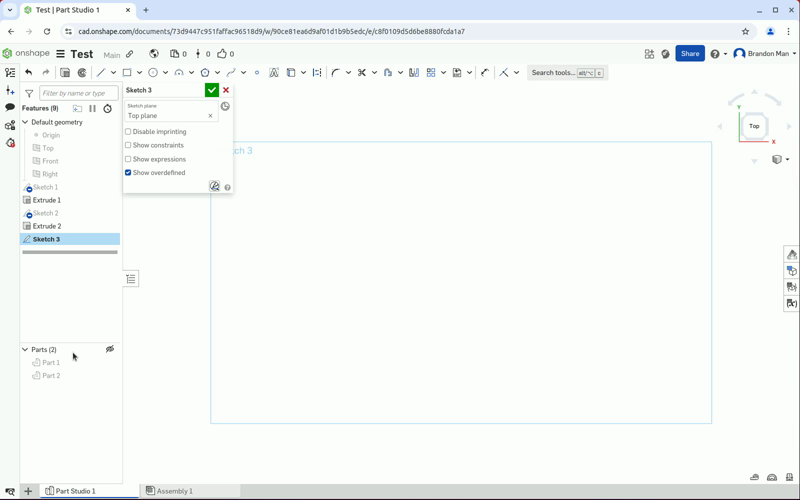
key(c)
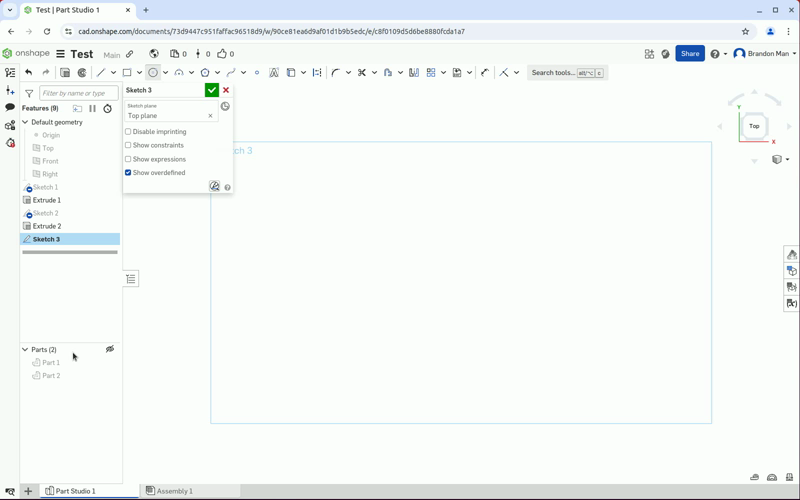
key_down(shift)
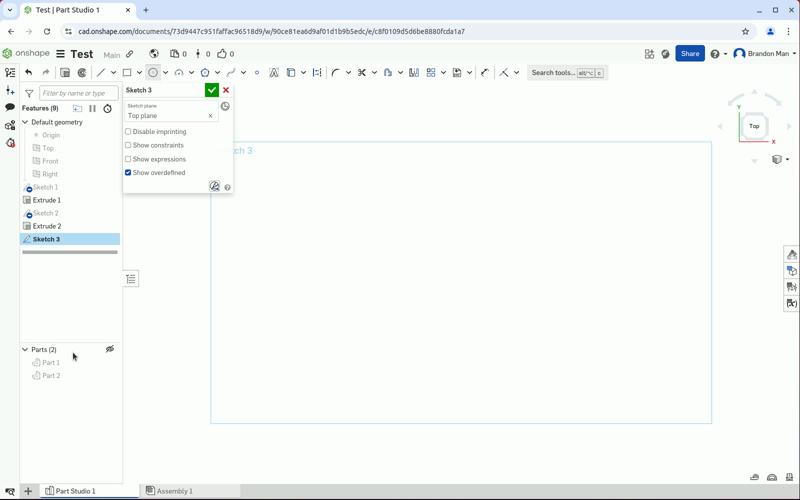
mouse_move(375, 311)
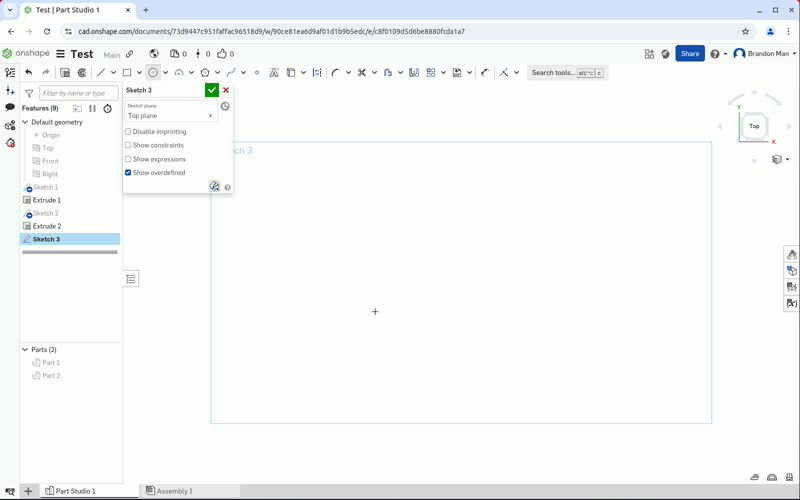
click(375, 311)
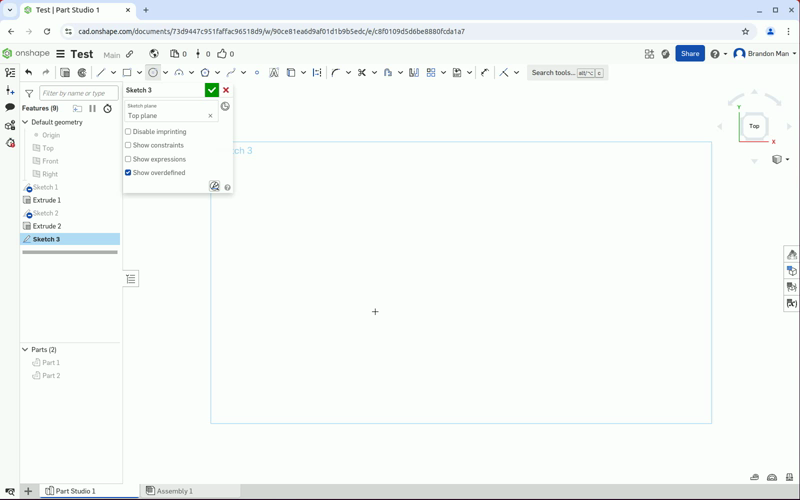
key_up(shift)
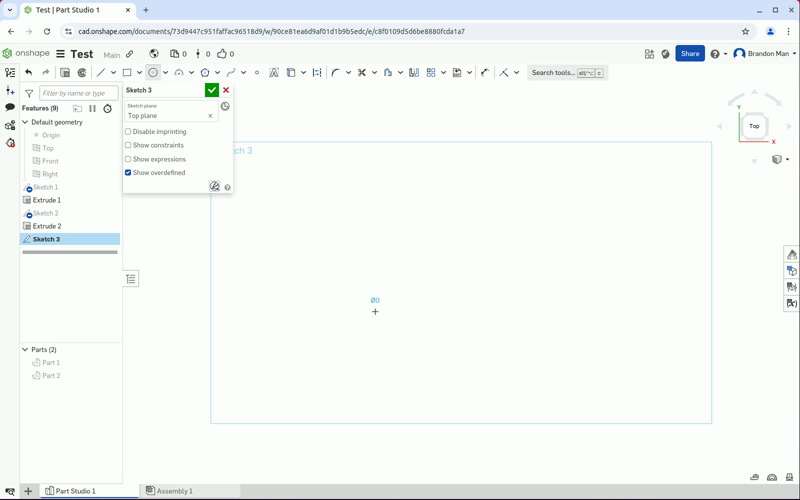
mouse_move(392, 311)
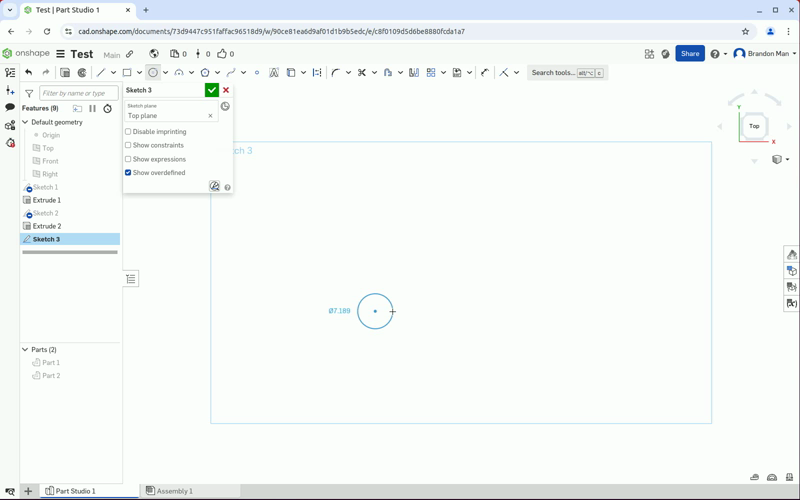
click(392, 311)
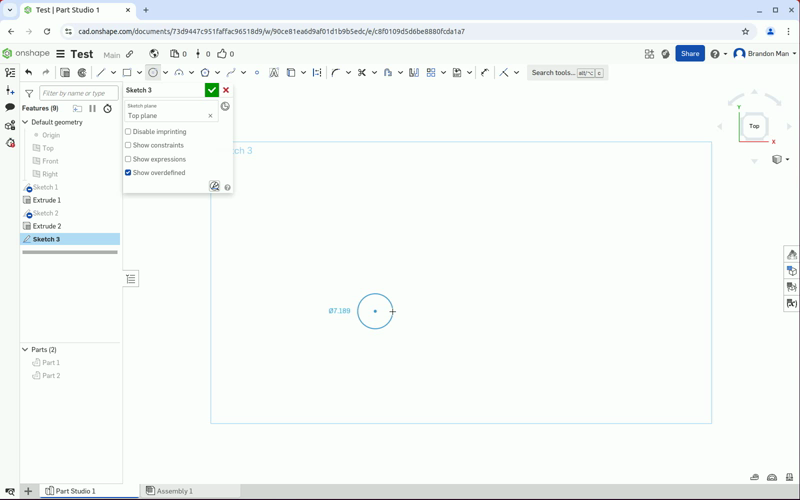
key(esc)
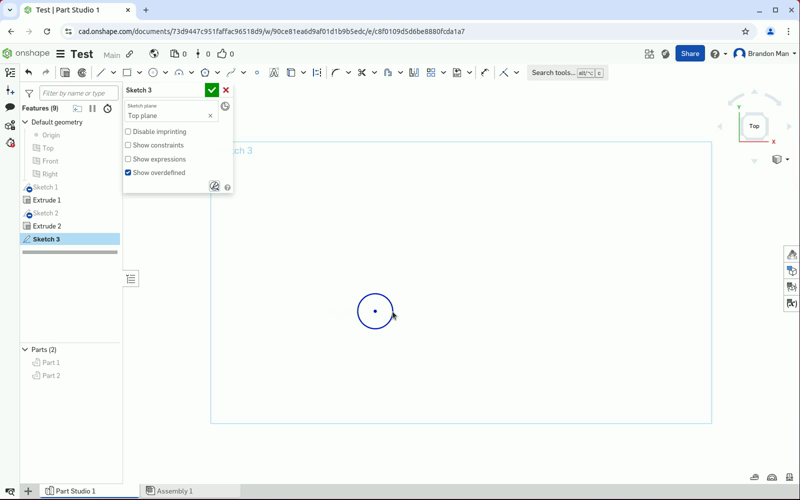
mouse_move(380, 309)
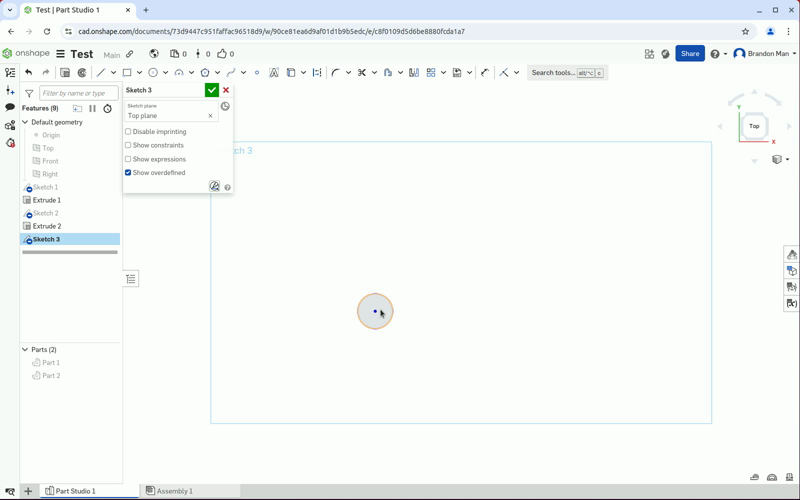
scroll(6)
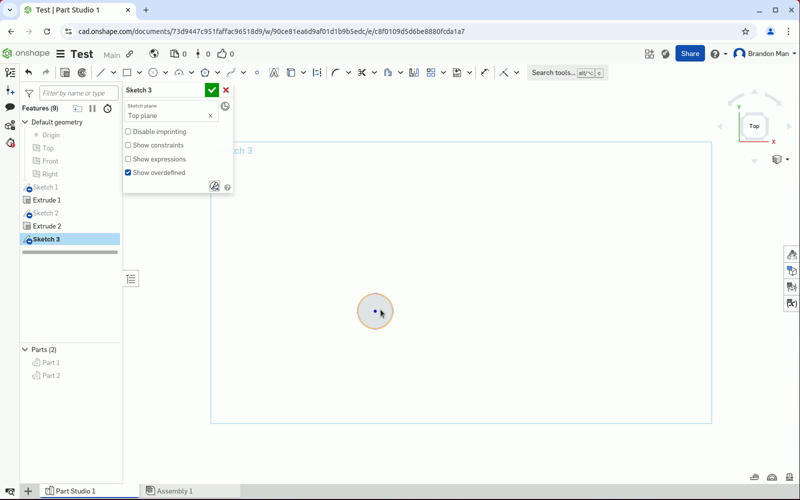
scroll(6)
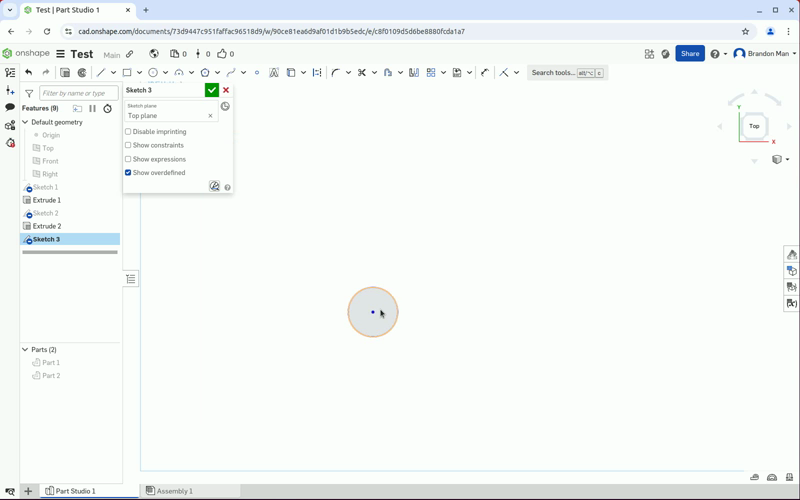
scroll(6)
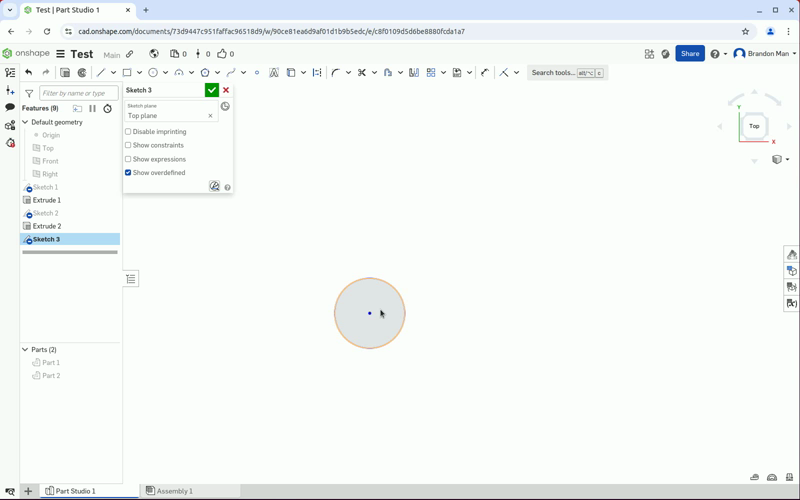
scroll(6)
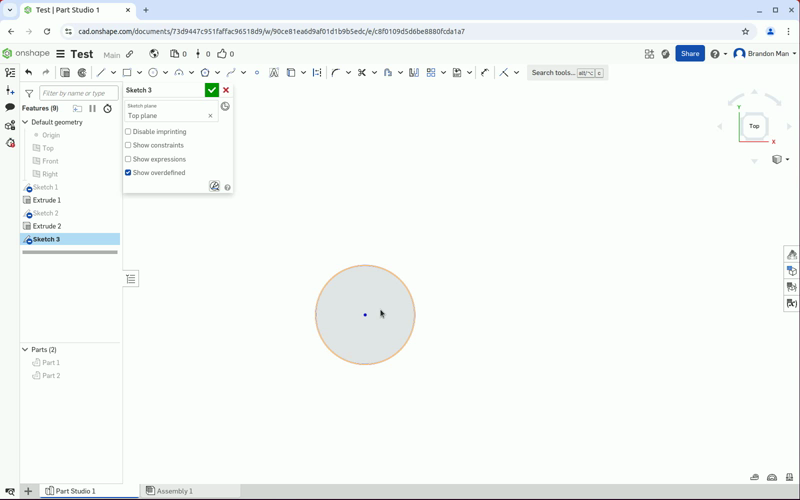
scroll(6)
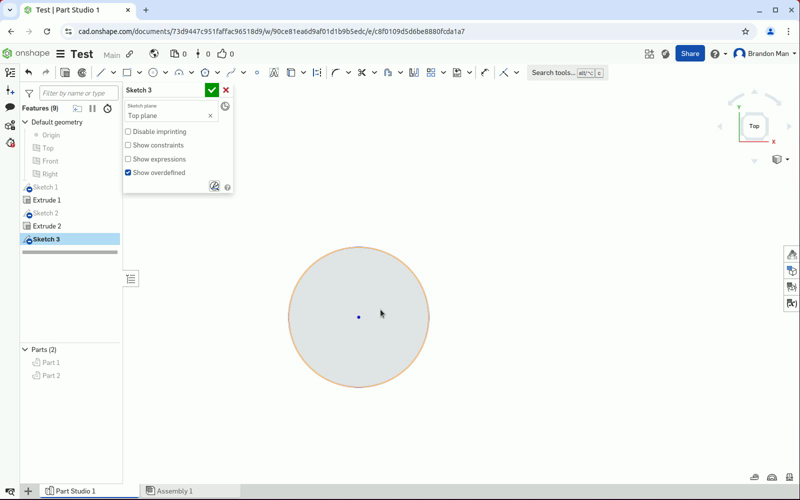
scroll(6)
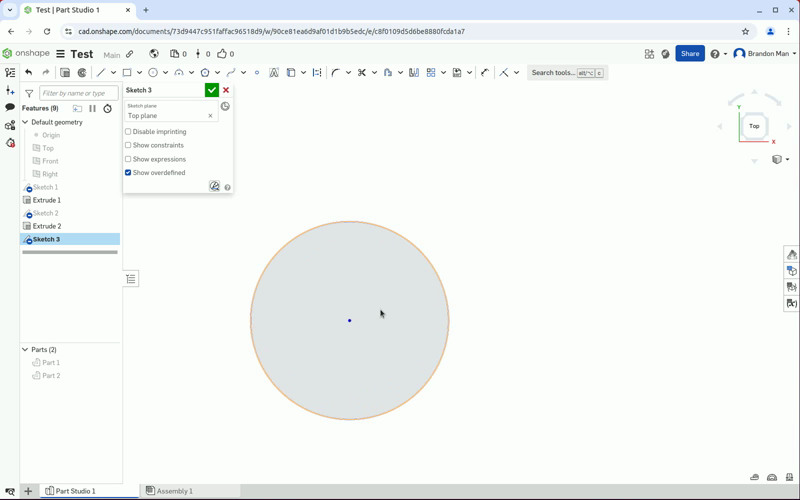
scroll(6)
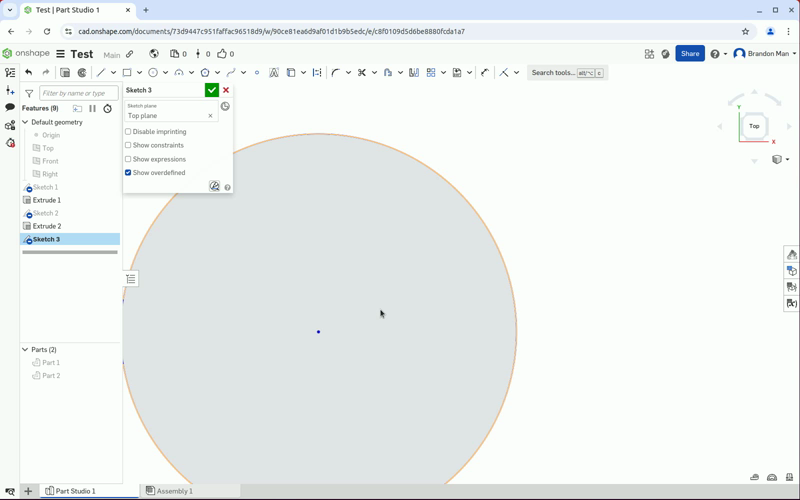
click(380, 309)
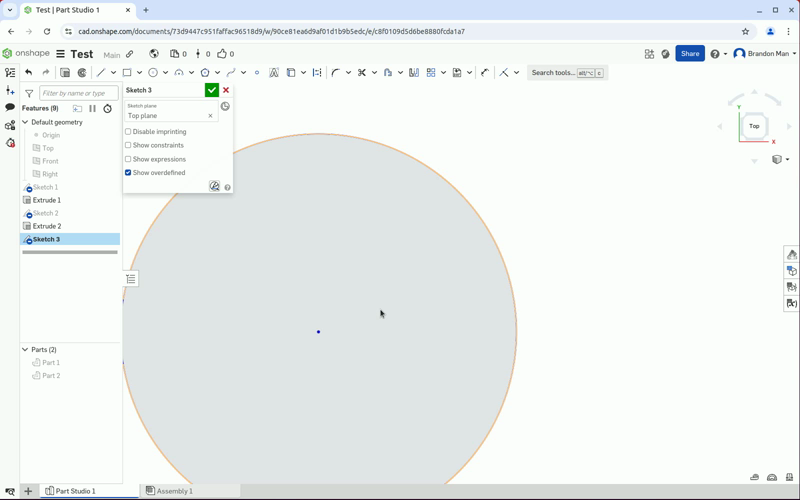
scroll(-6)
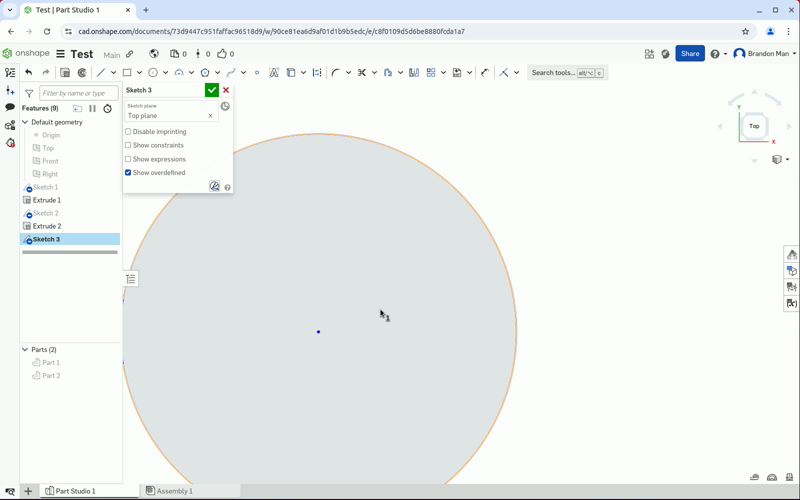
scroll(-6)
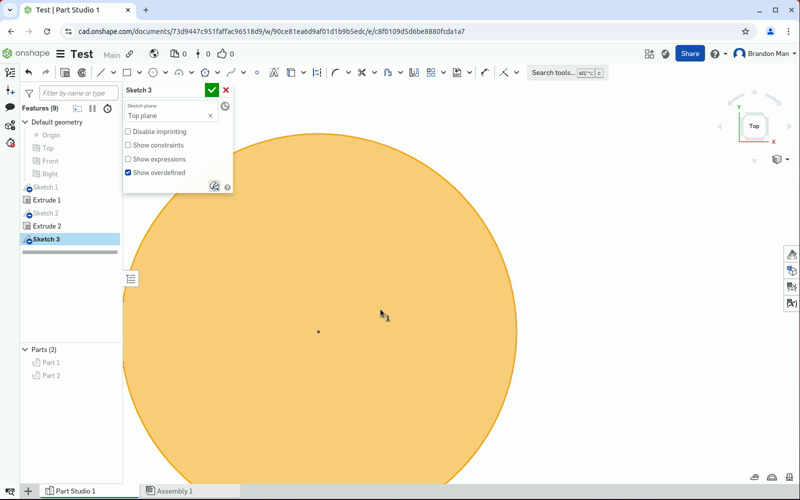
scroll(-6)
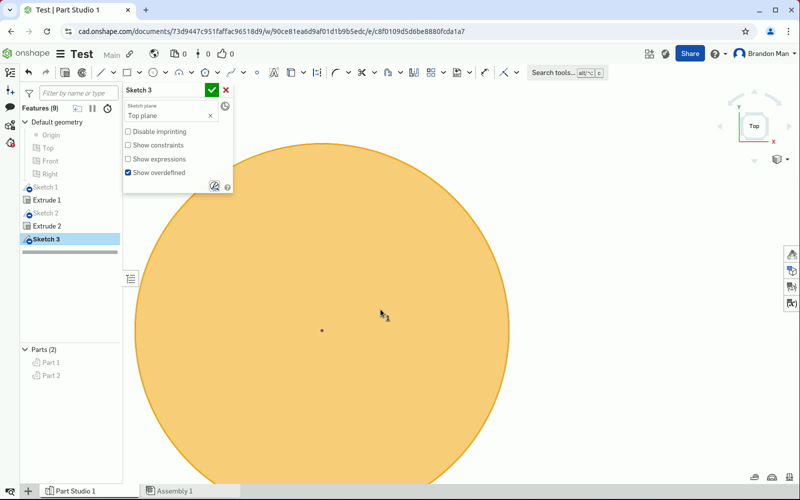
scroll(-6)
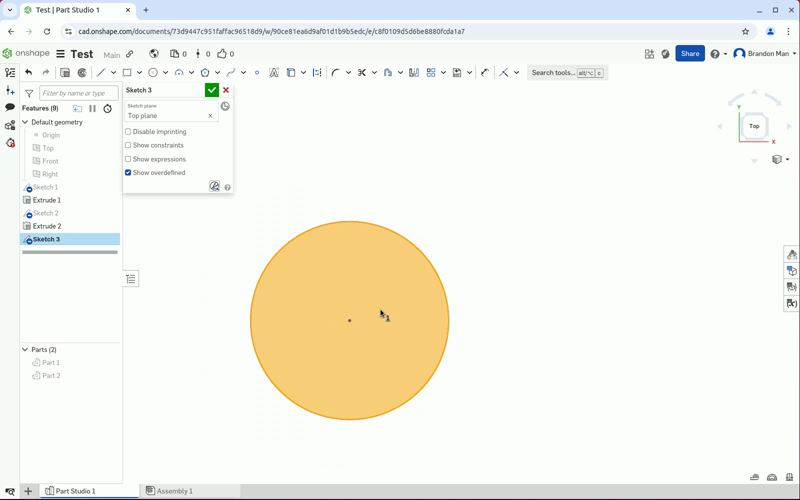
scroll(-6)
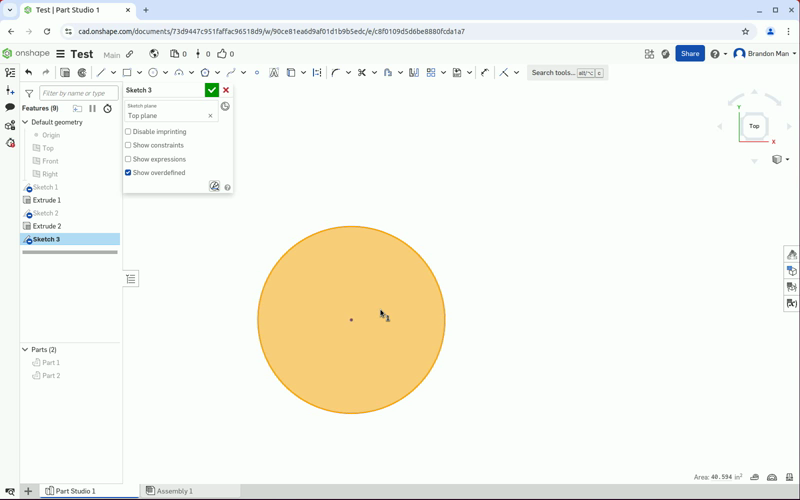
scroll(-6)
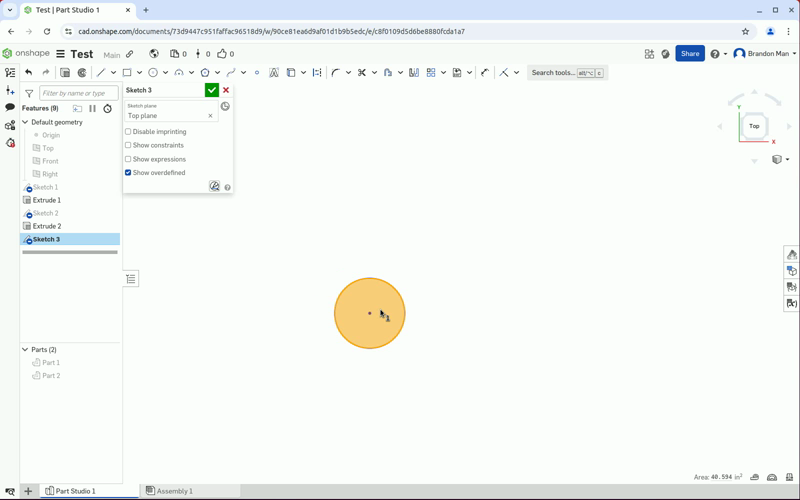
scroll(-6)
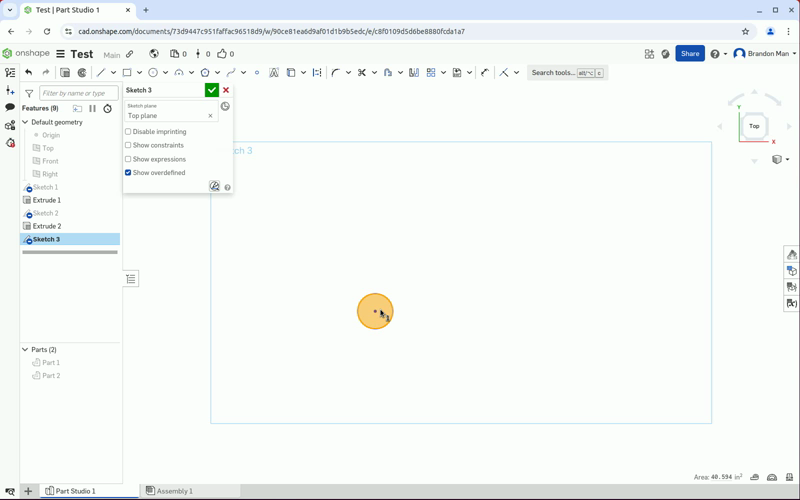
mouse_move(73, 352)
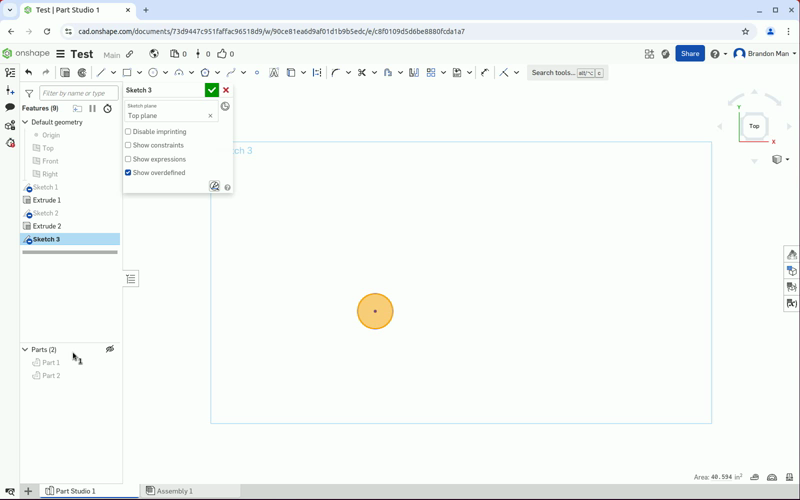
key(shift+y)
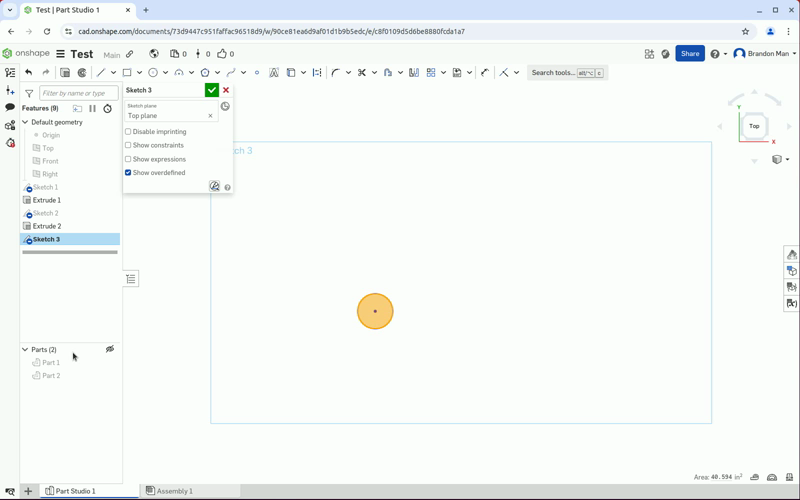
key(shift+e)
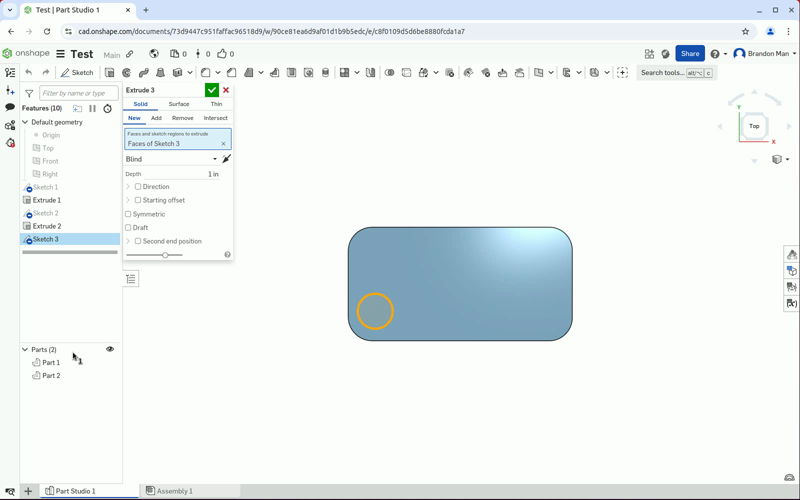
mouse_move(143, 106)
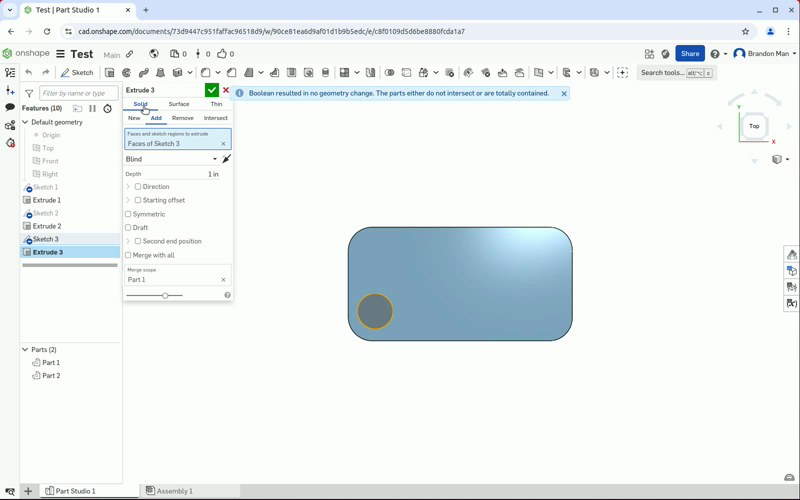
click(143, 106)
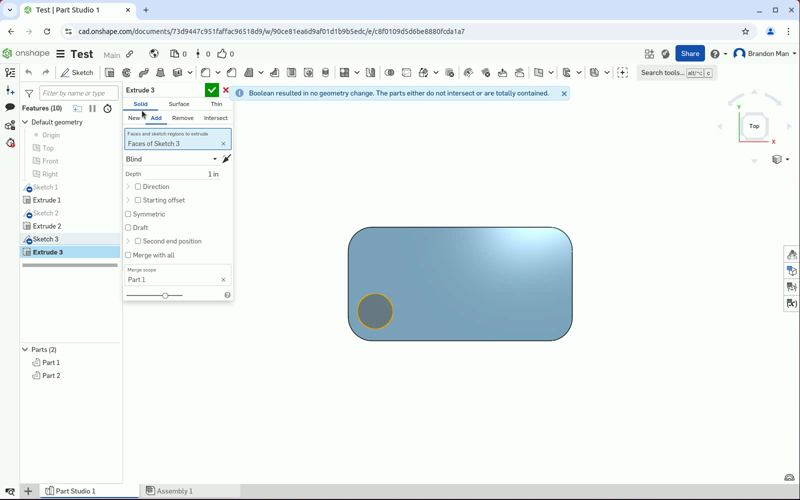
mouse_move(137, 120)
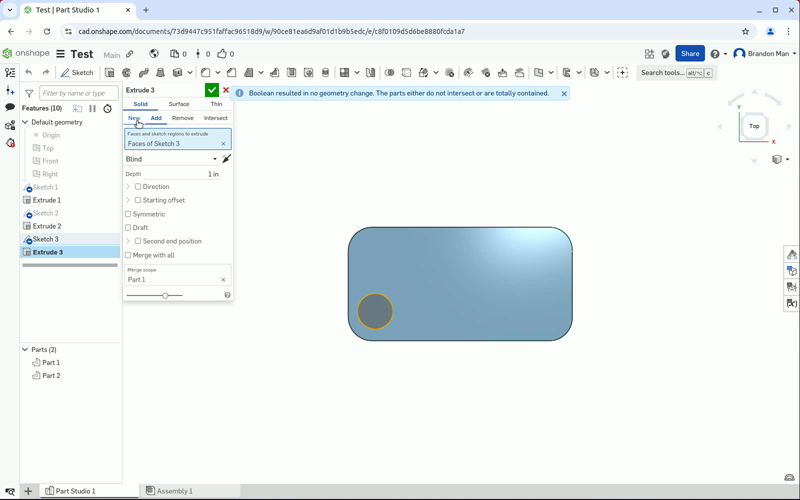
click(137, 120)
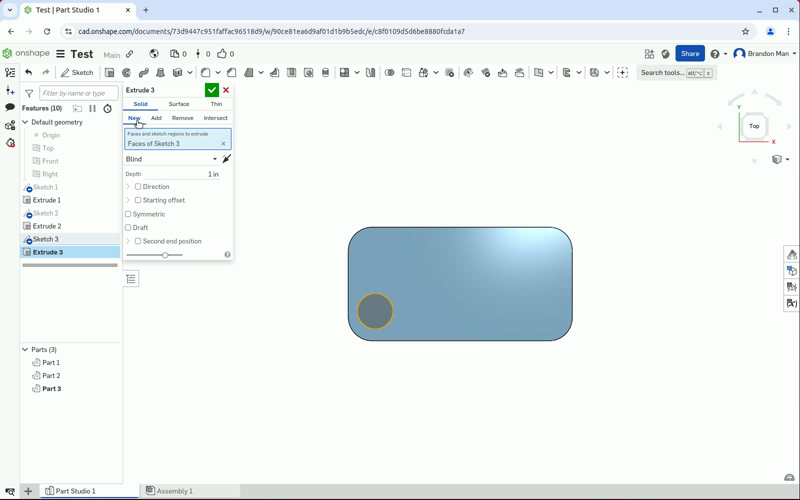
key(tab, 4)
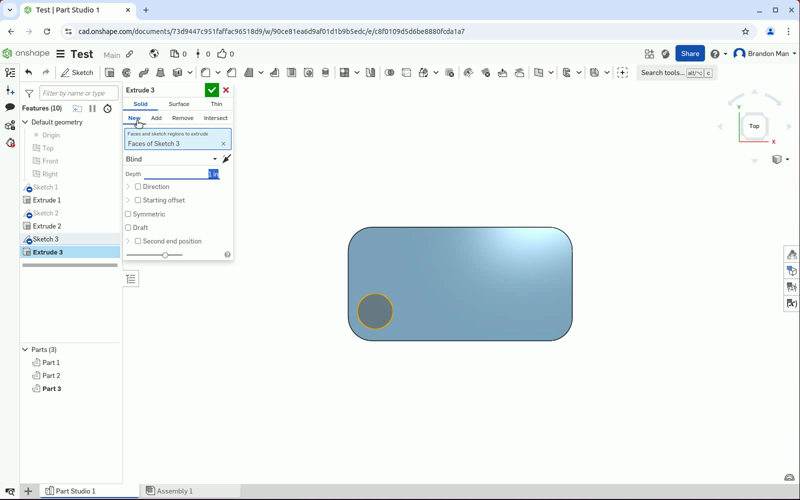
text(-11.554)
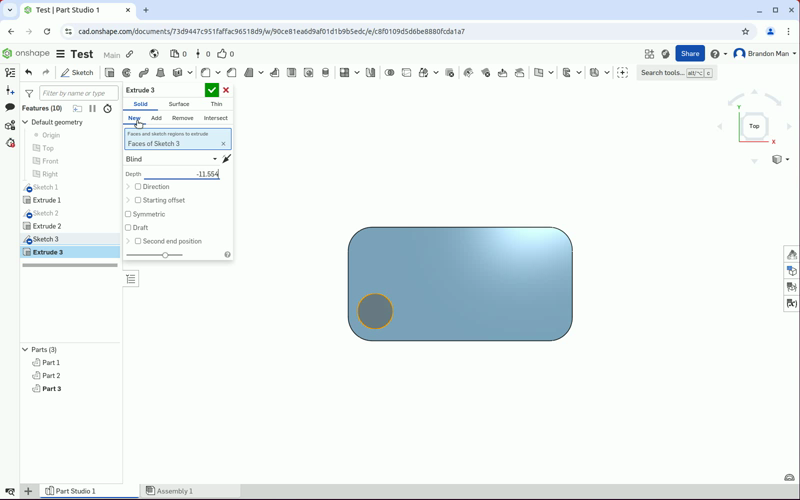
key(enter)
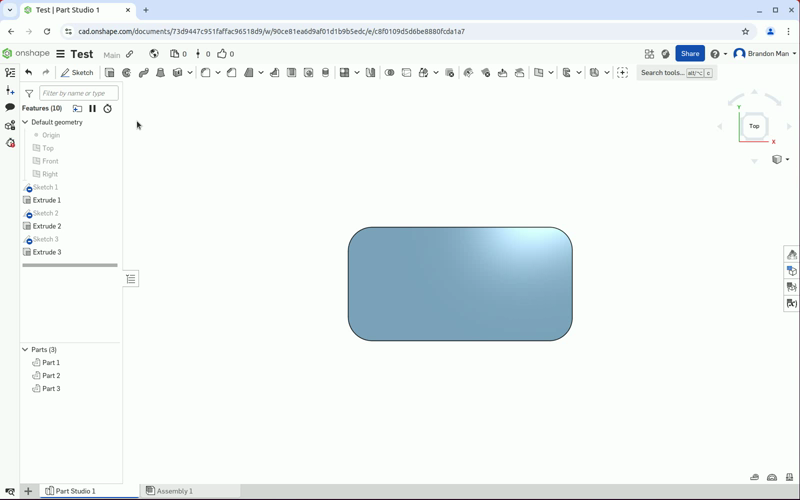
key(shift+h)
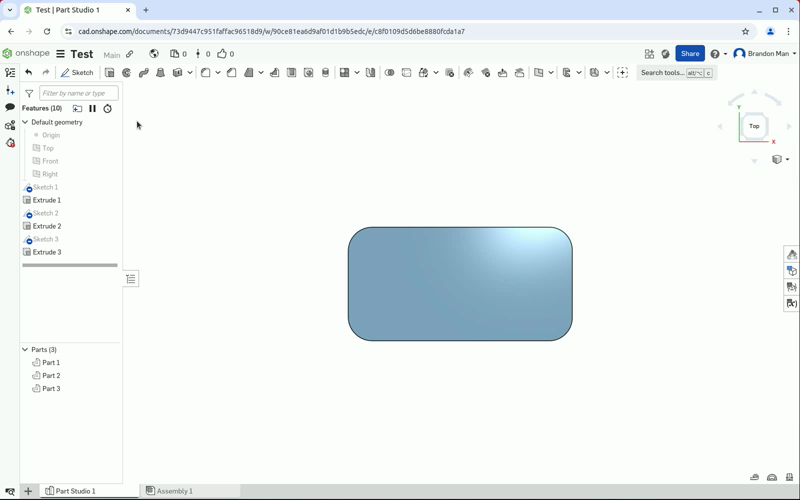
key(shift+h)
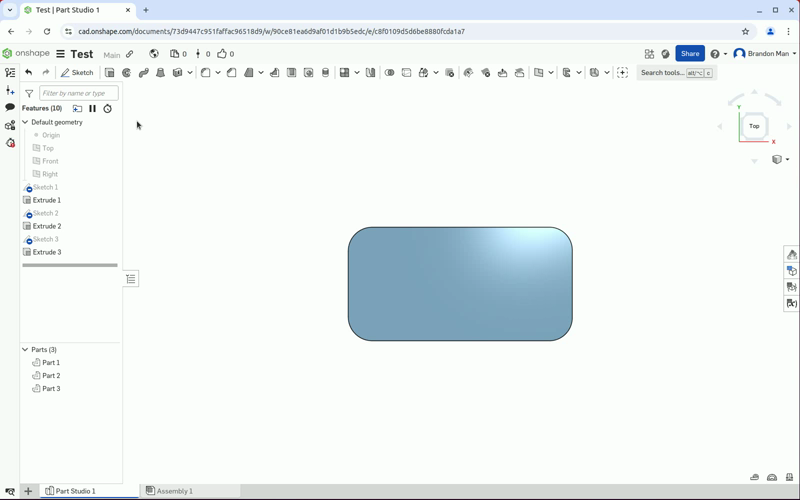
mouse_move(73, 189)
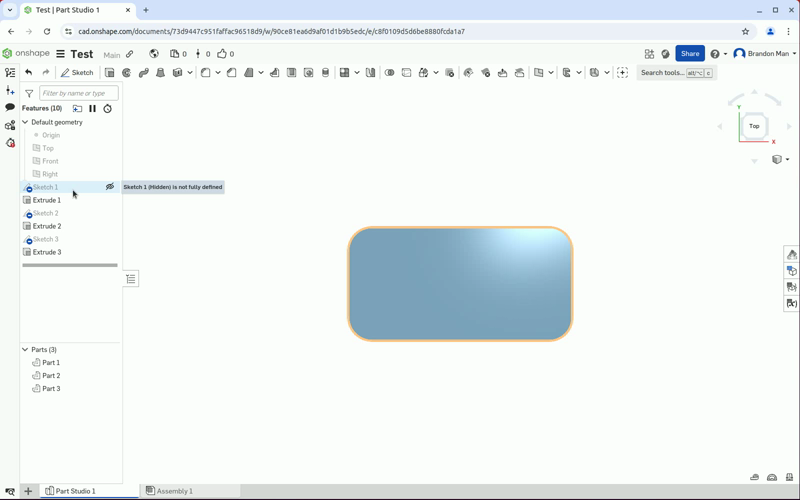
click(73, 189)
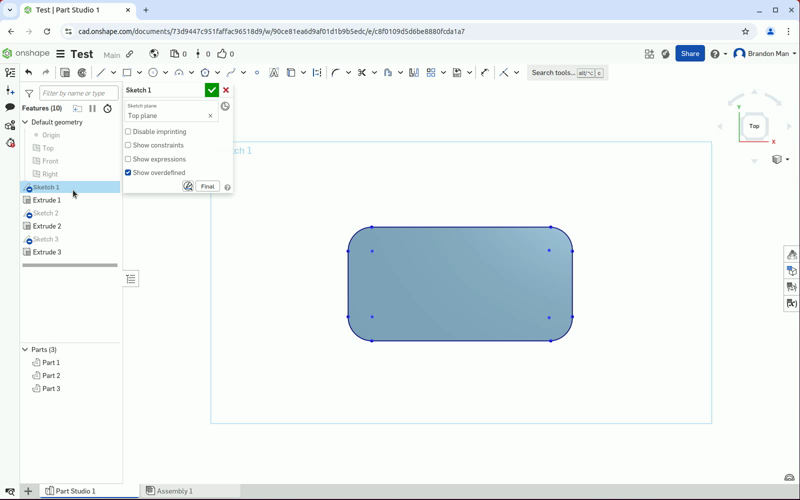
mouse_move(229, 92)
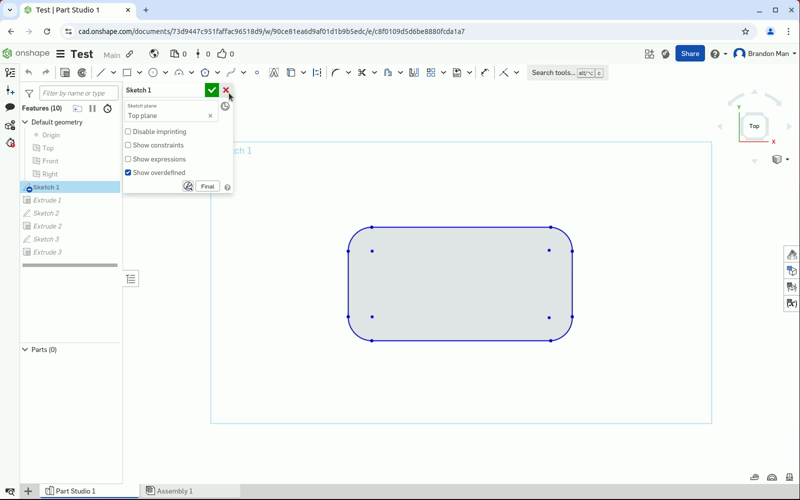
click(229, 92)
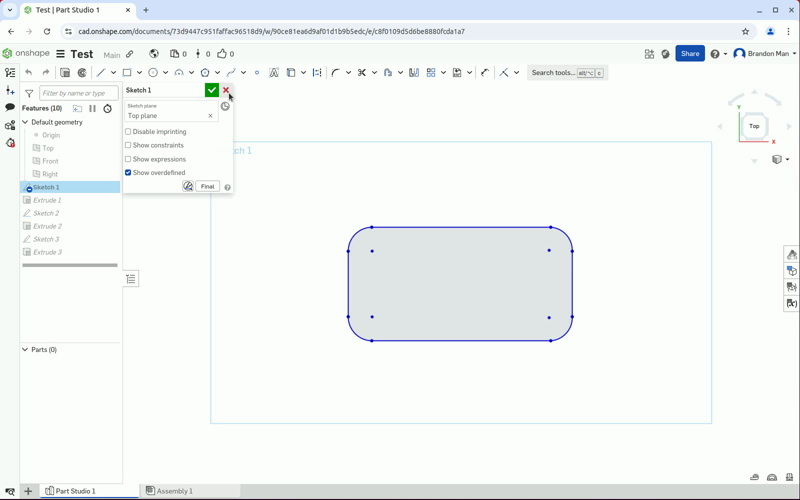
key(shift+s)
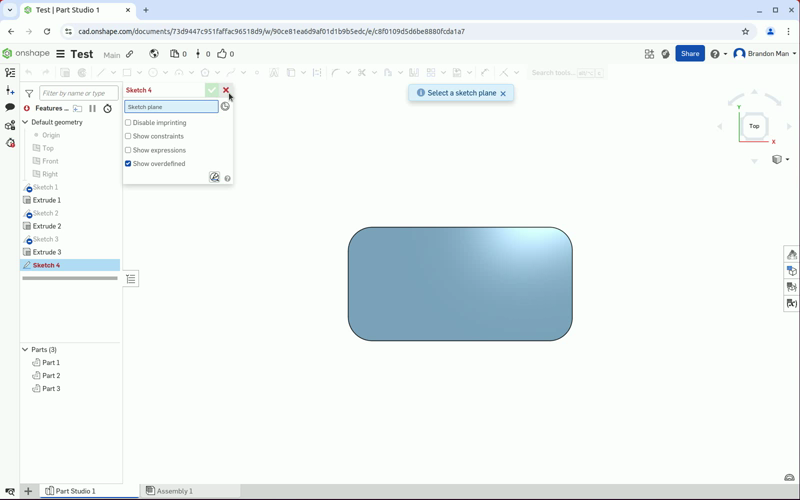
mouse_move(73, 150)
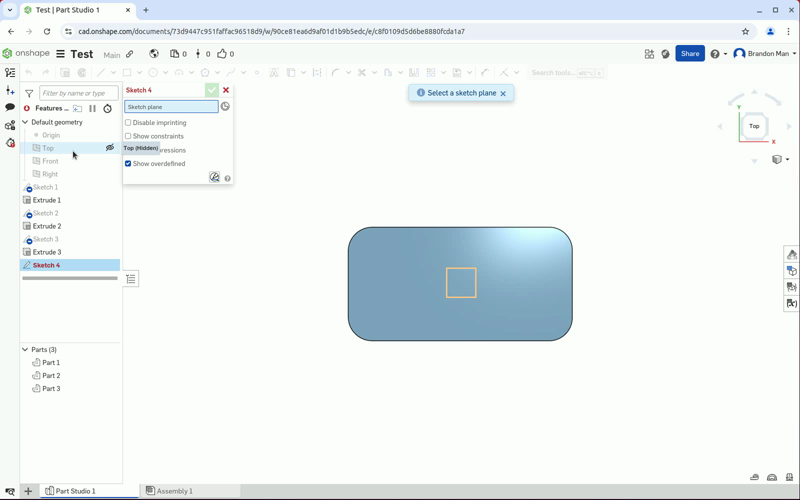
click(73, 150)
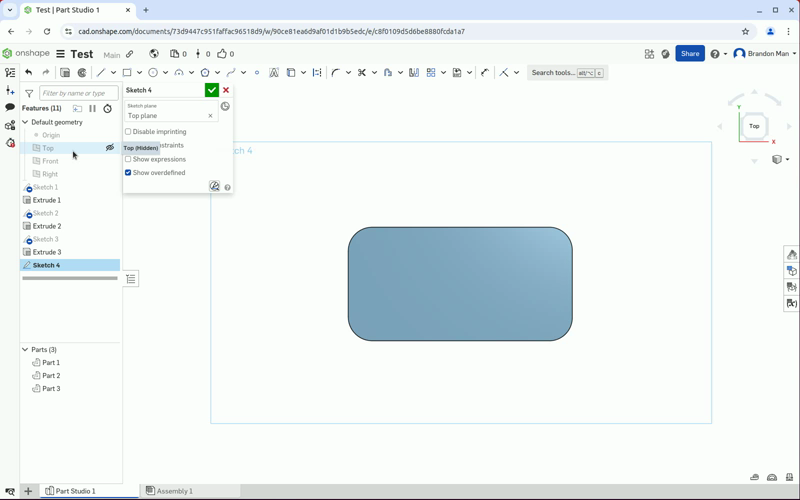
mouse_move(73, 352)
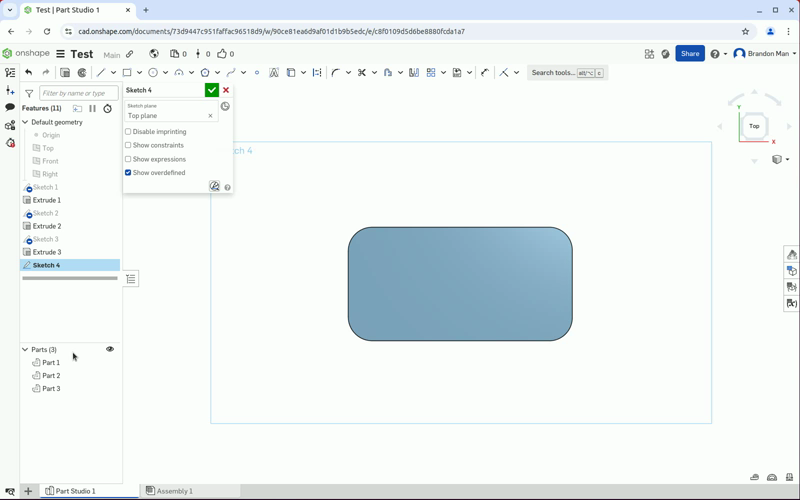
key(y)
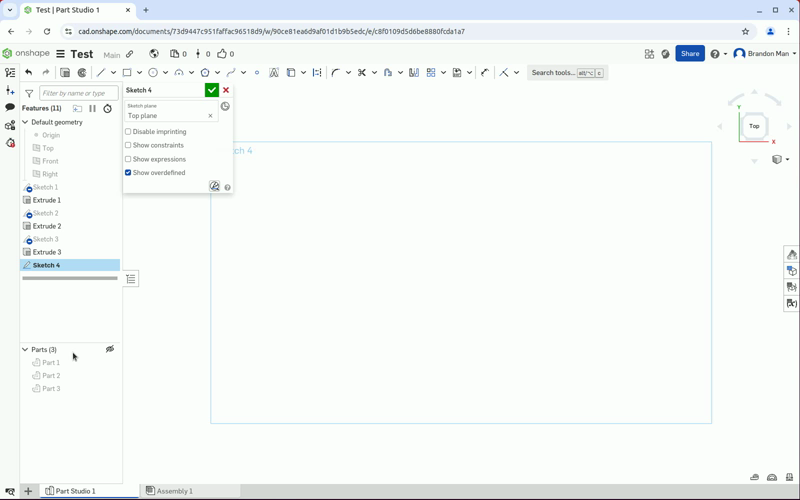
key(c)
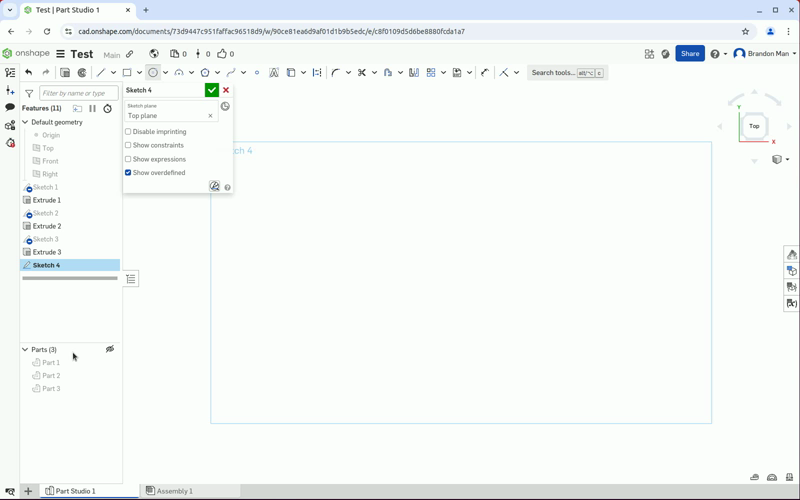
key_down(shift)
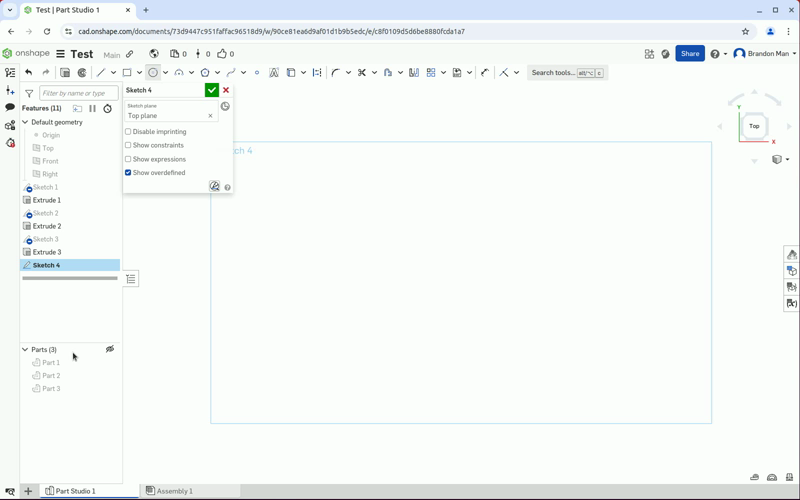
mouse_move(551, 250)
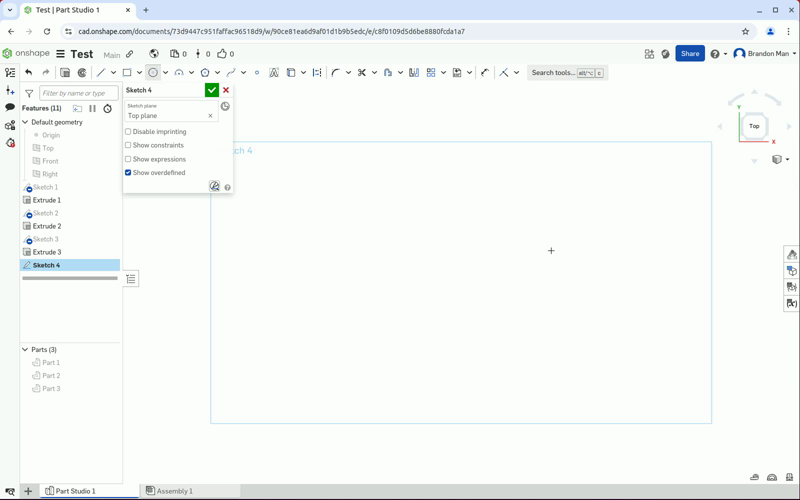
click(551, 250)
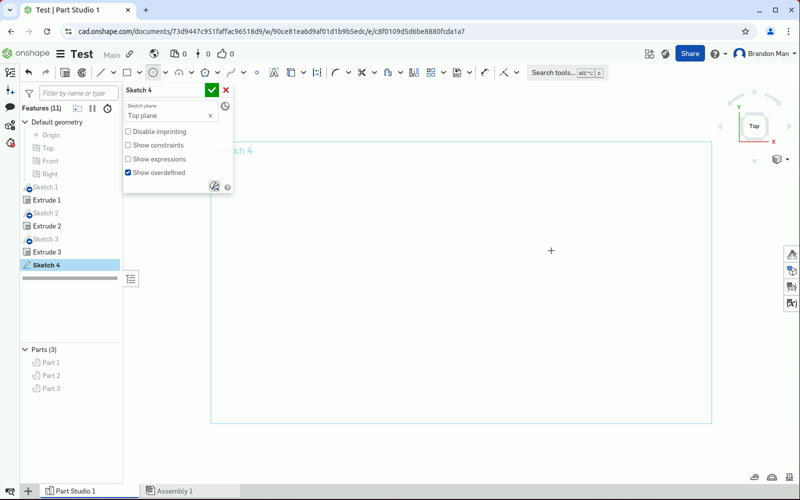
key_up(shift)
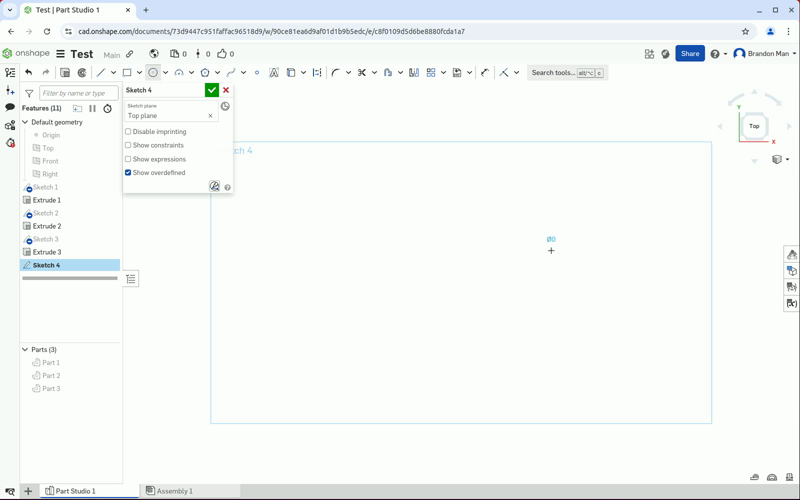
mouse_move(568, 250)
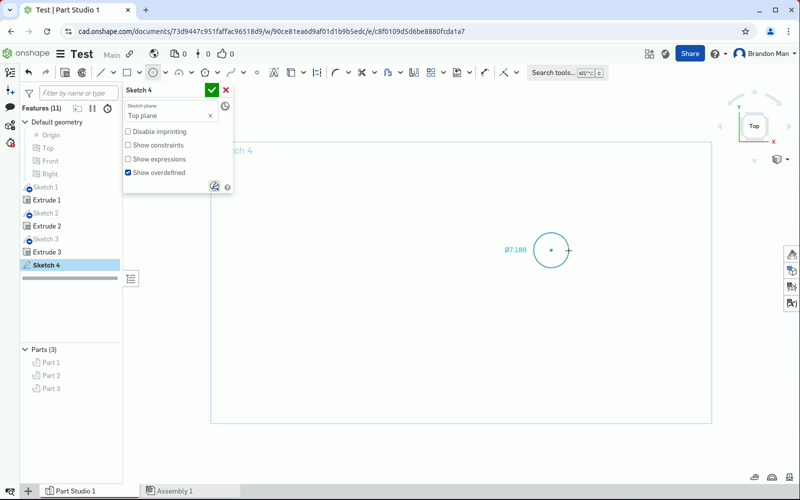
click(568, 250)
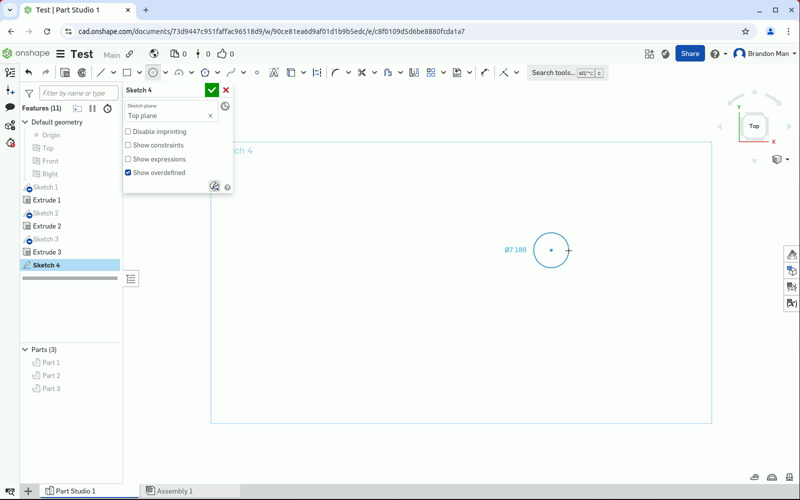
key(esc)
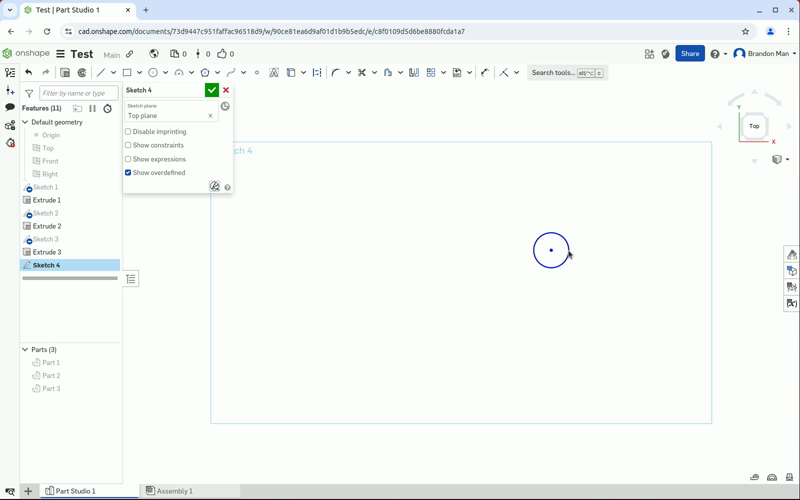
mouse_move(555, 241)
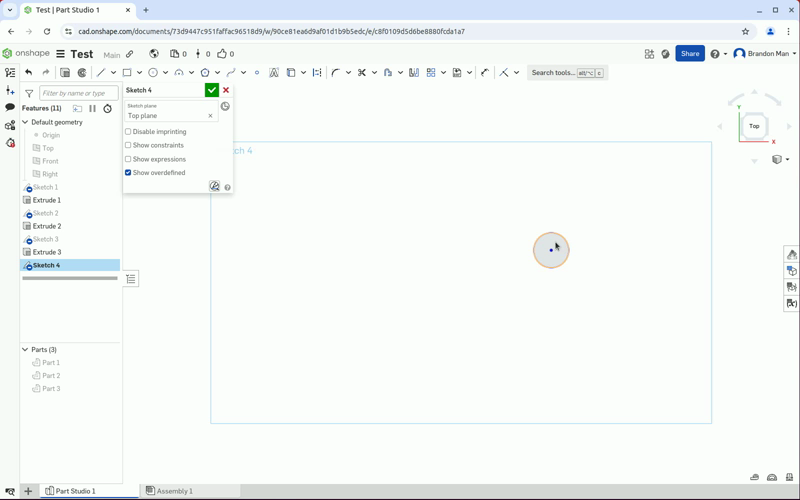
scroll(6)
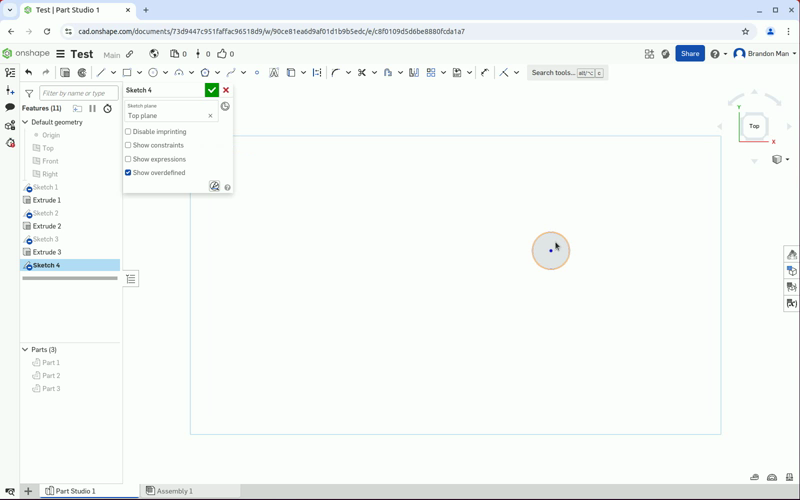
scroll(6)
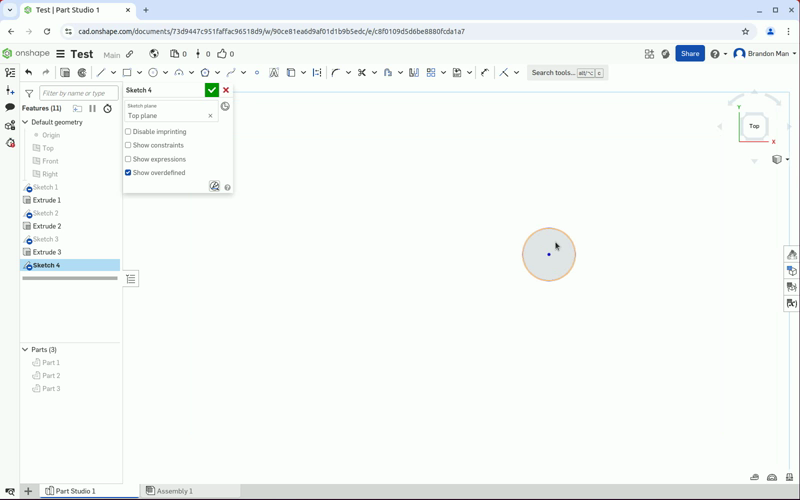
scroll(6)
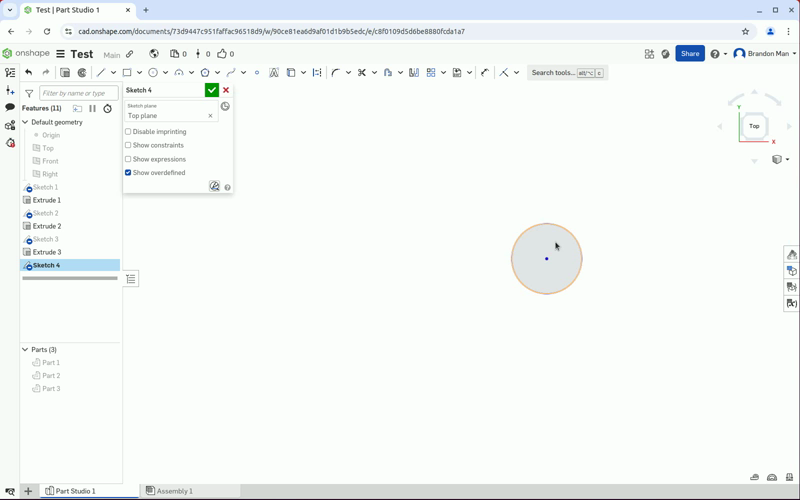
scroll(6)
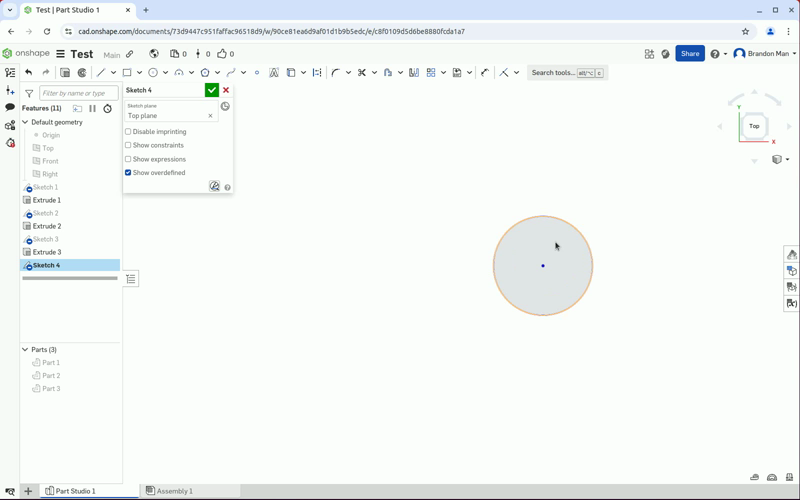
scroll(6)
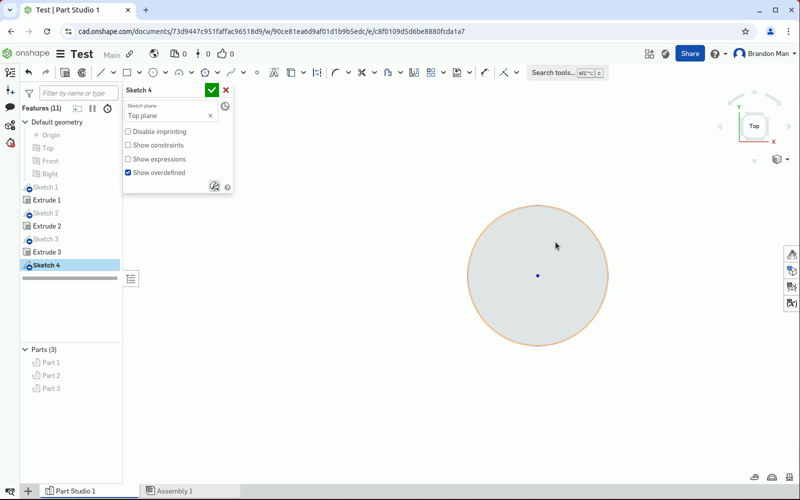
scroll(6)
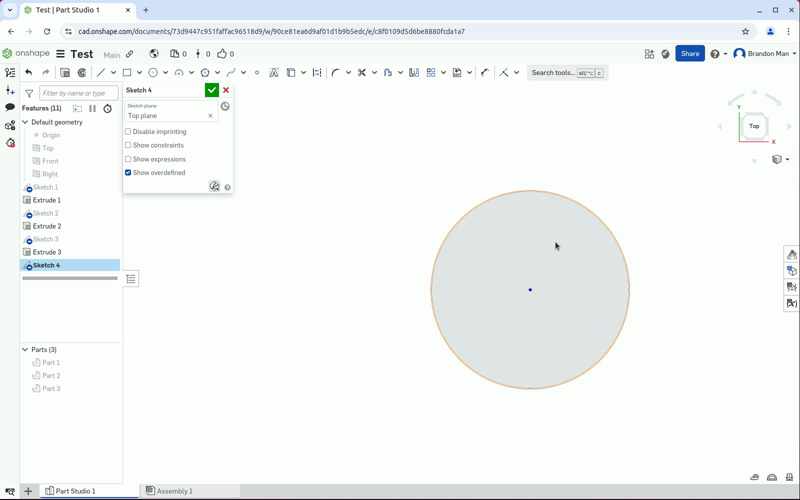
scroll(6)
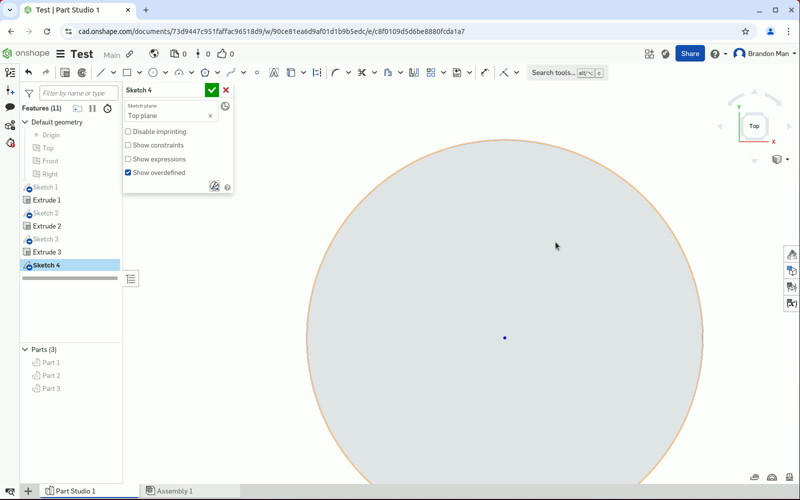
click(555, 241)
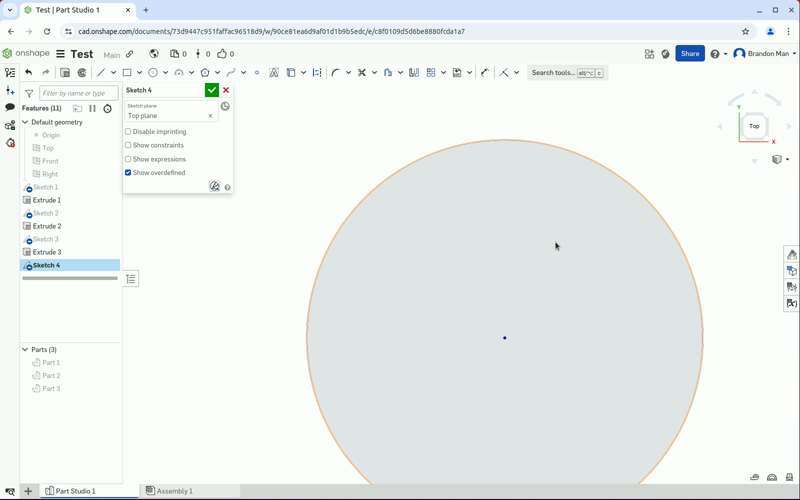
scroll(-6)
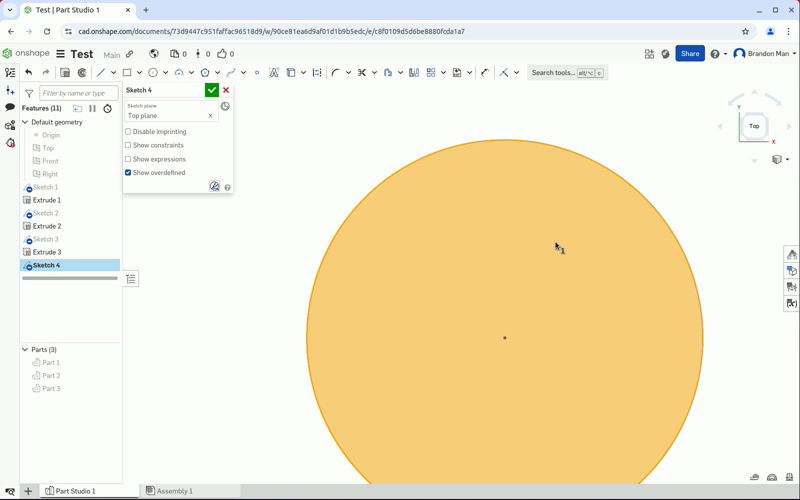
scroll(-6)
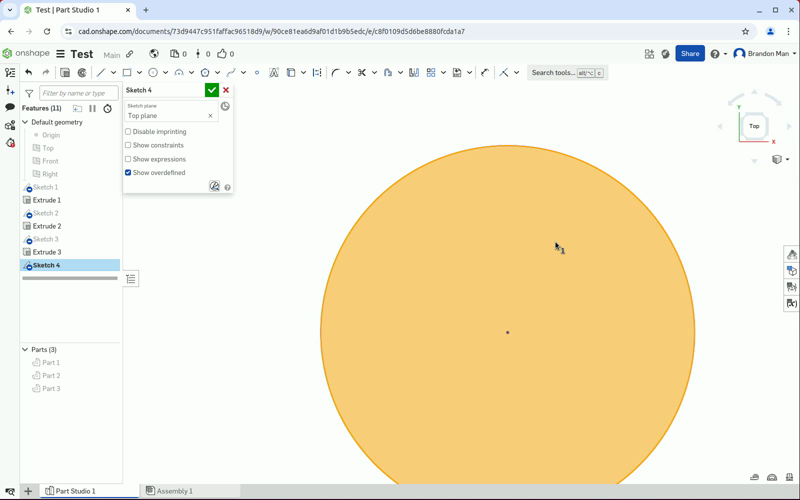
scroll(-6)
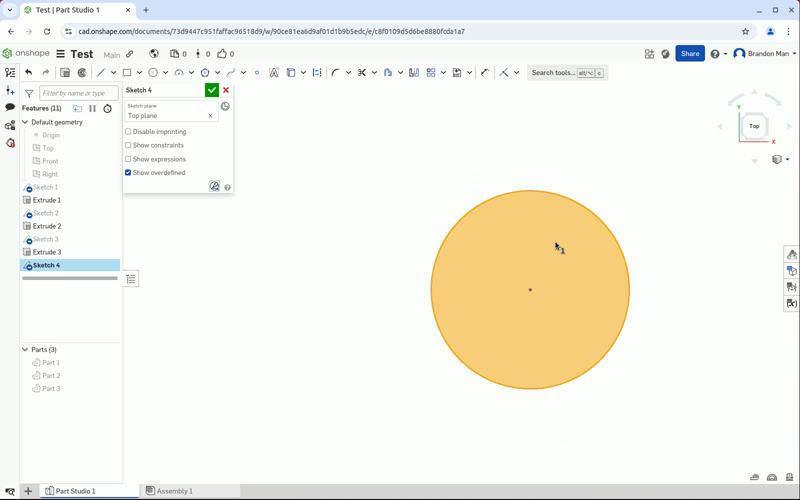
scroll(-6)
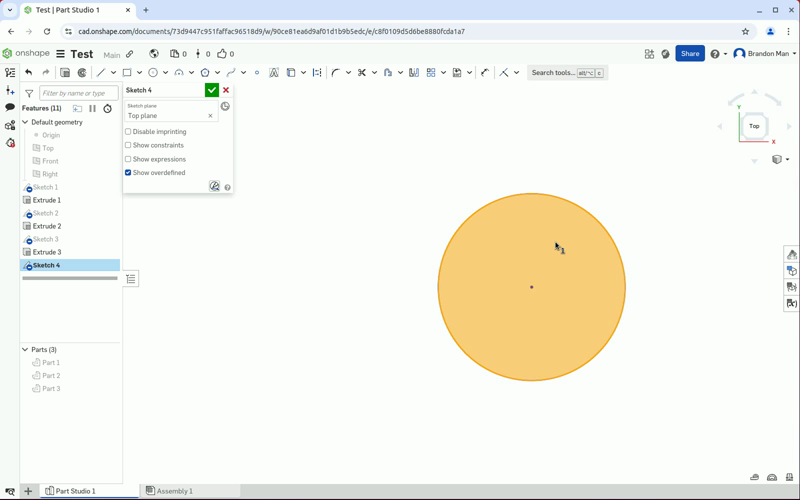
scroll(-6)
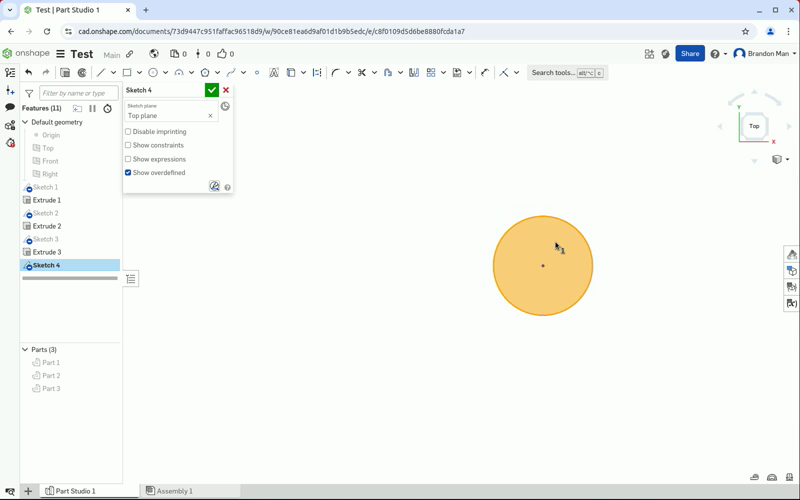
scroll(-6)
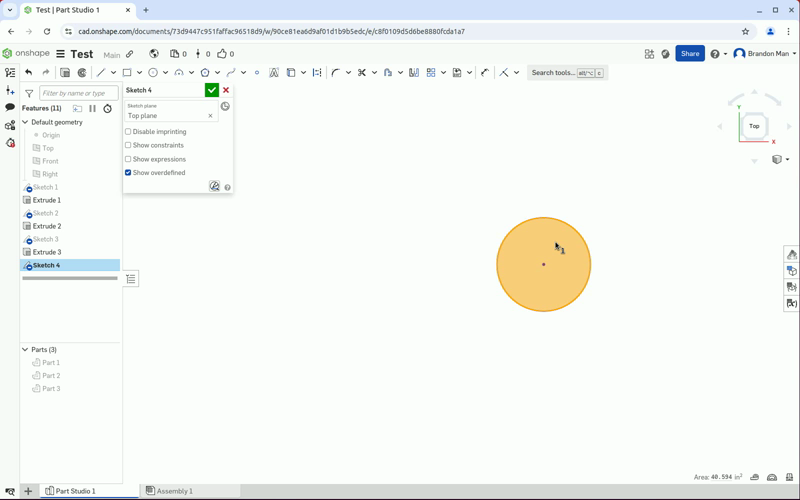
scroll(-6)
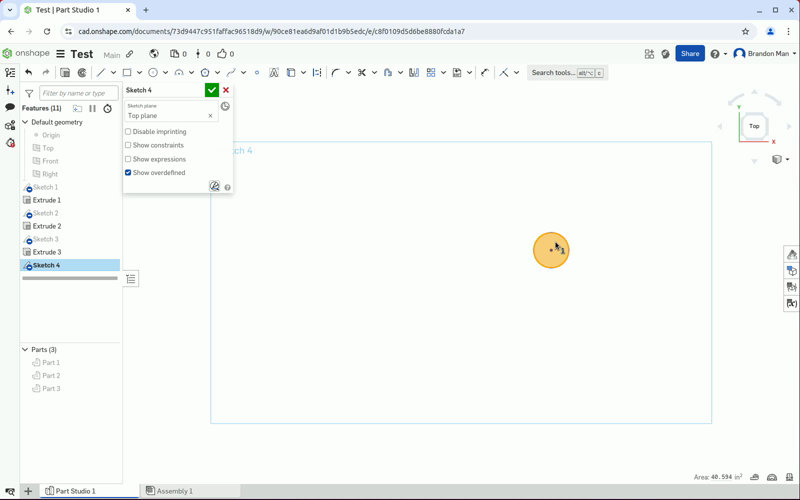
mouse_move(73, 352)
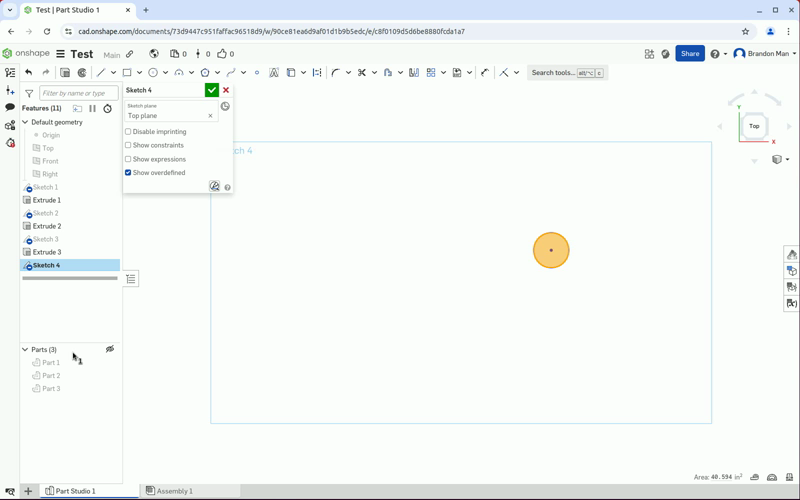
key(shift+y)
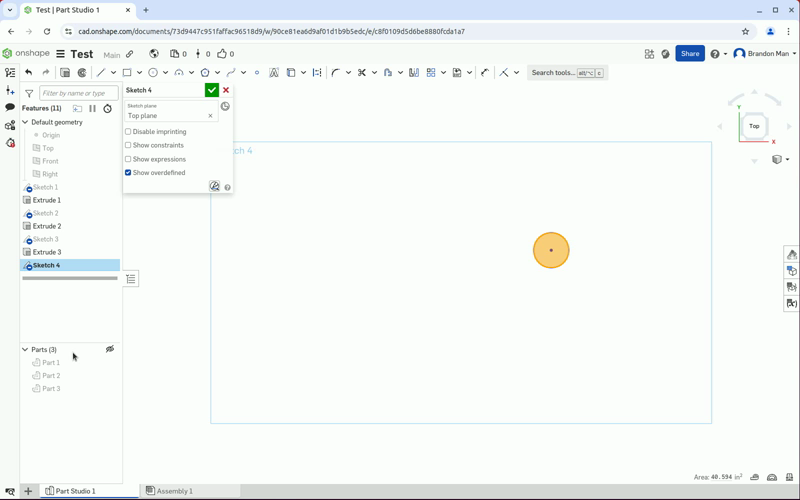
key(shift+e)
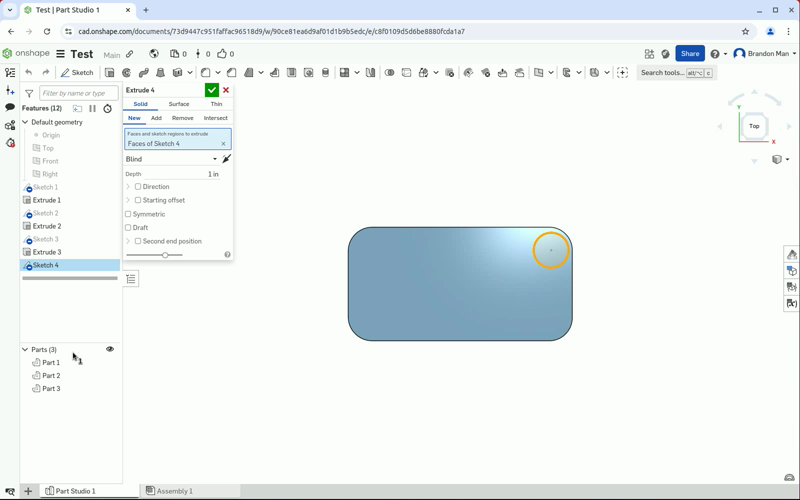
mouse_move(143, 106)
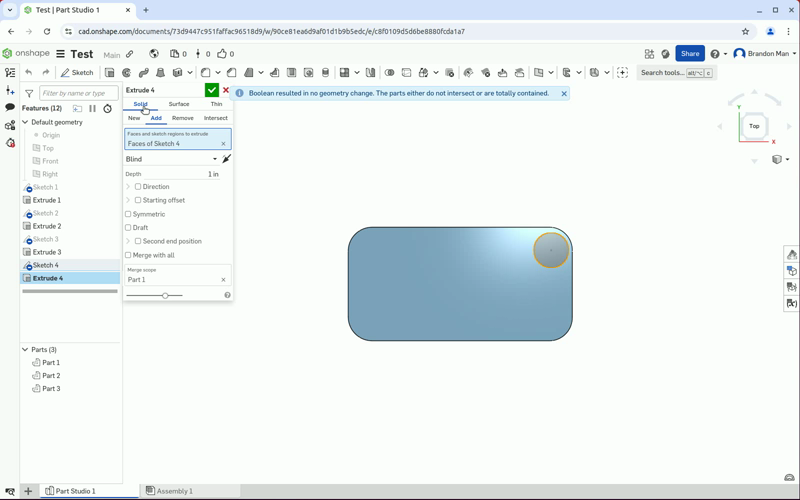
click(143, 106)
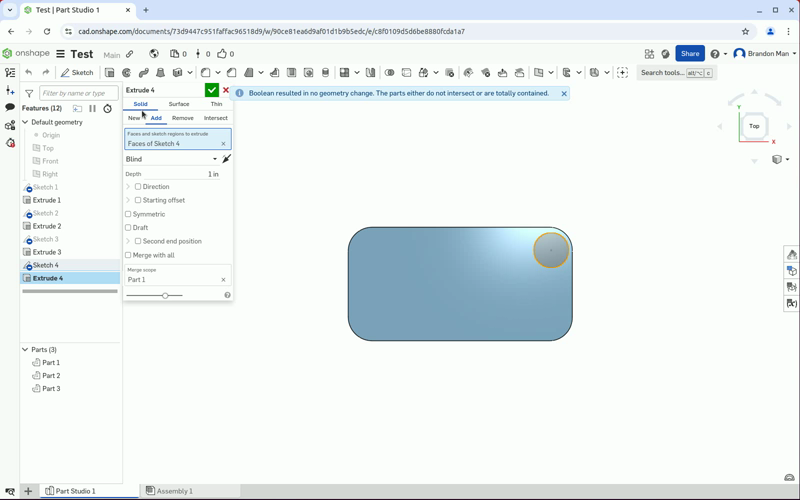
mouse_move(137, 120)
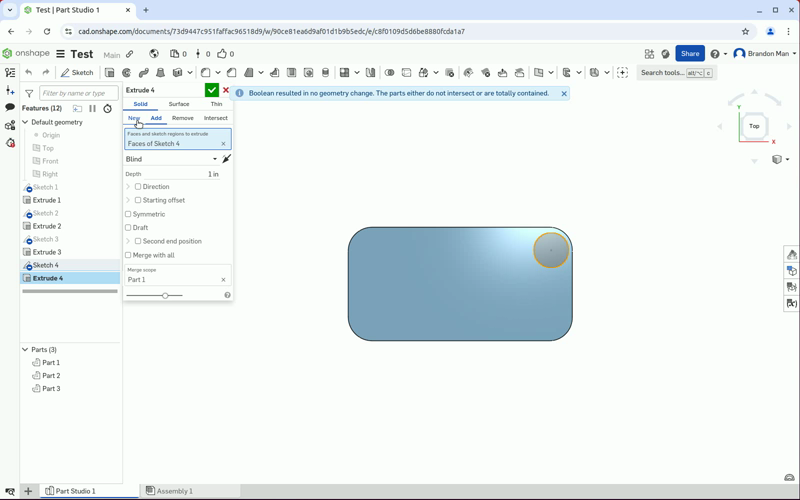
click(137, 120)
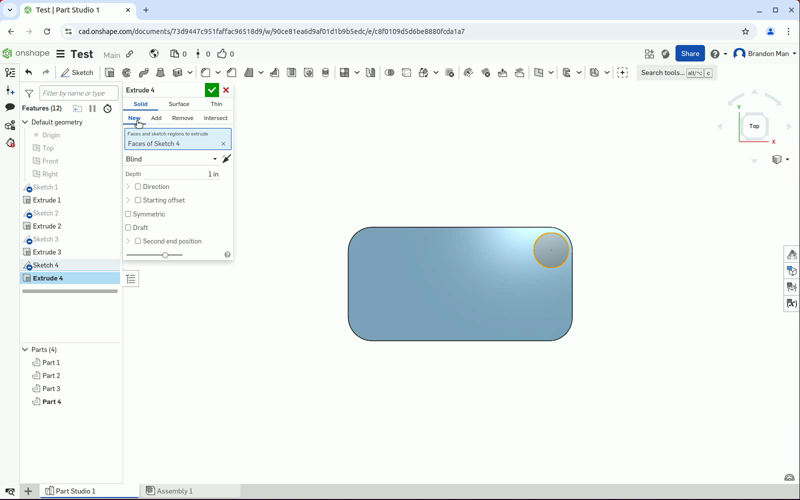
key(tab, 4)
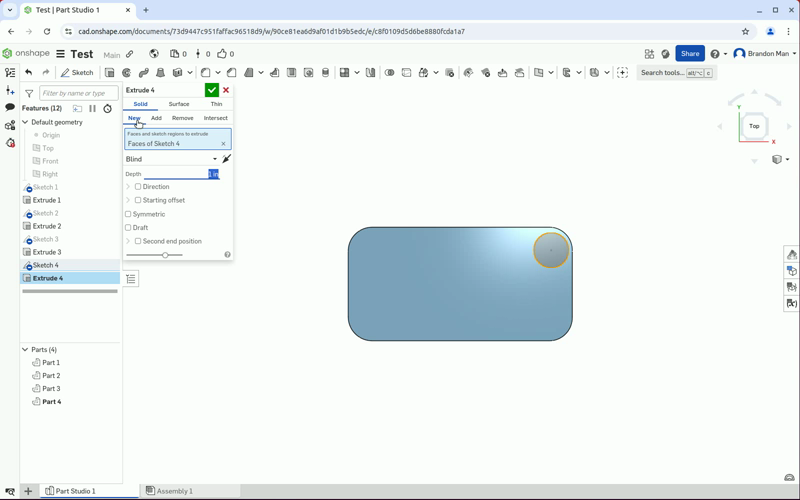
text(-11.554)
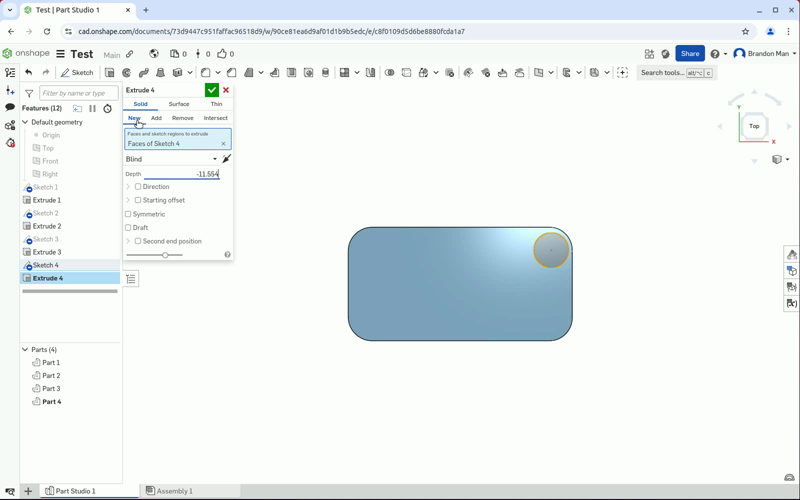
key(enter)
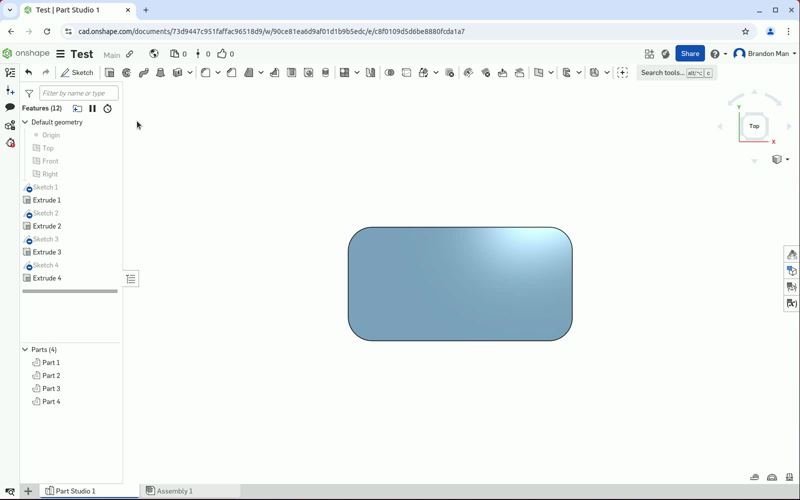
key(shift+h)
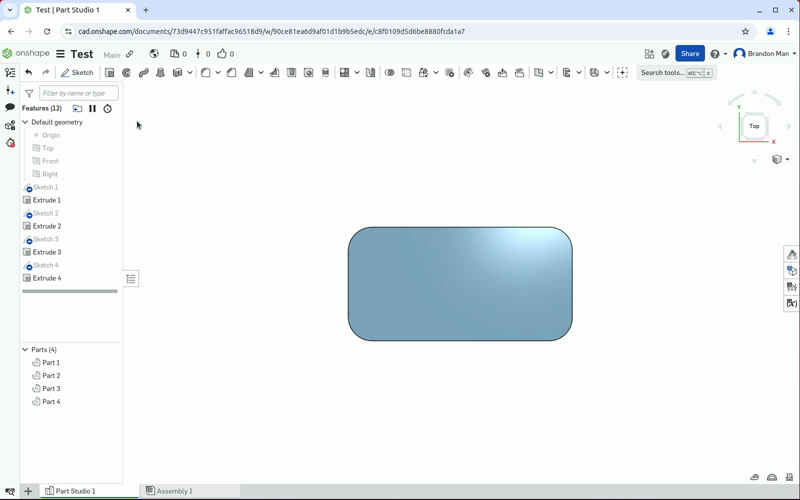
key(shift+h)
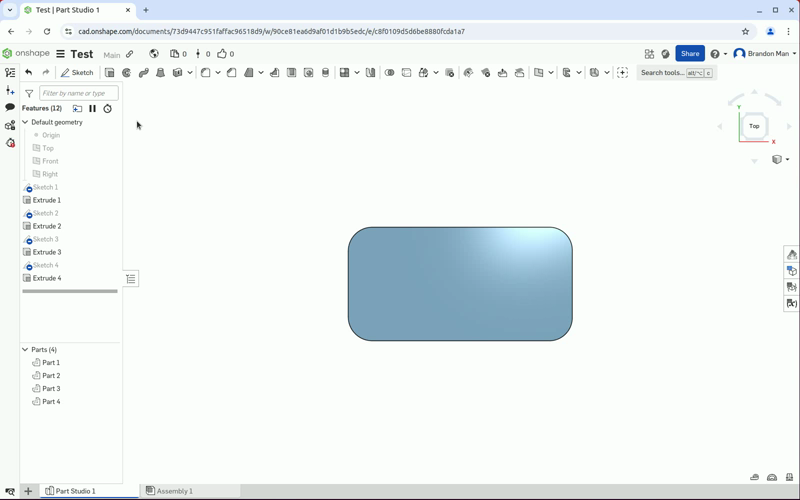
mouse_move(73, 189)
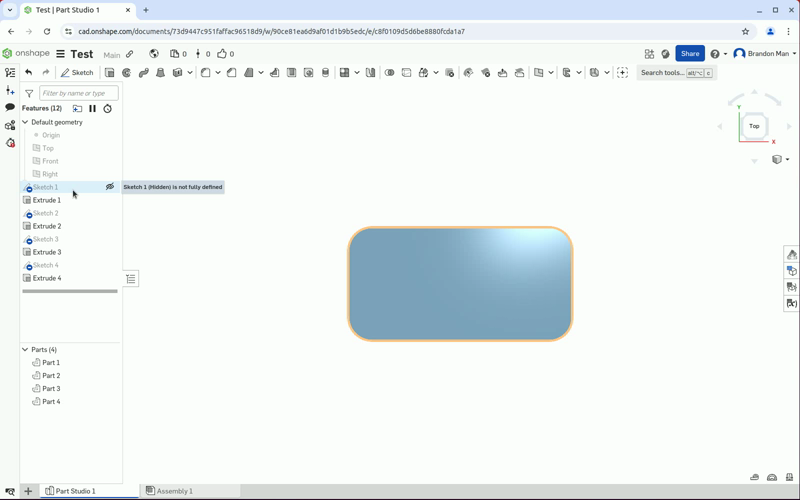
click(73, 189)
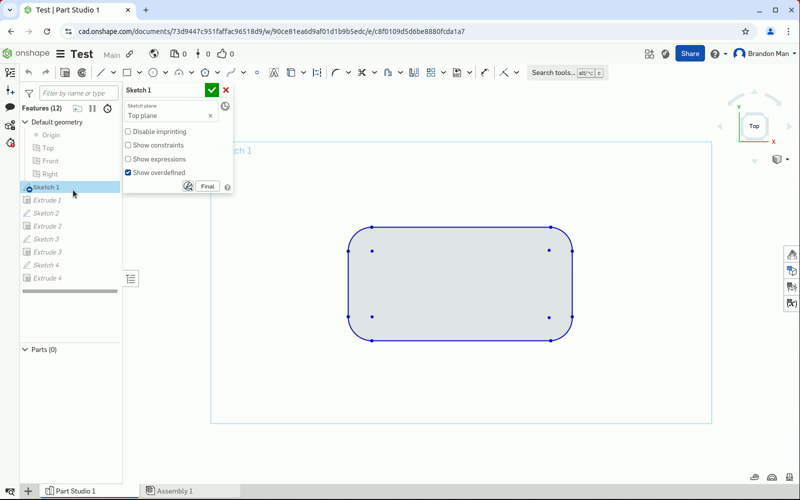
mouse_move(229, 92)
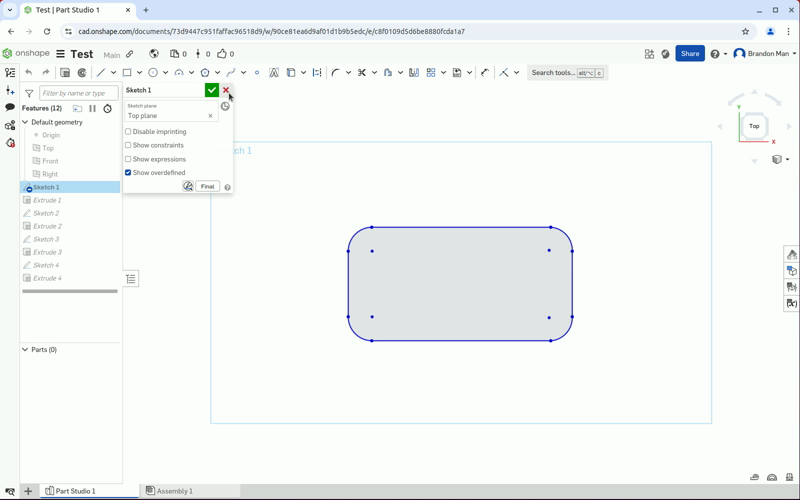
click(229, 92)
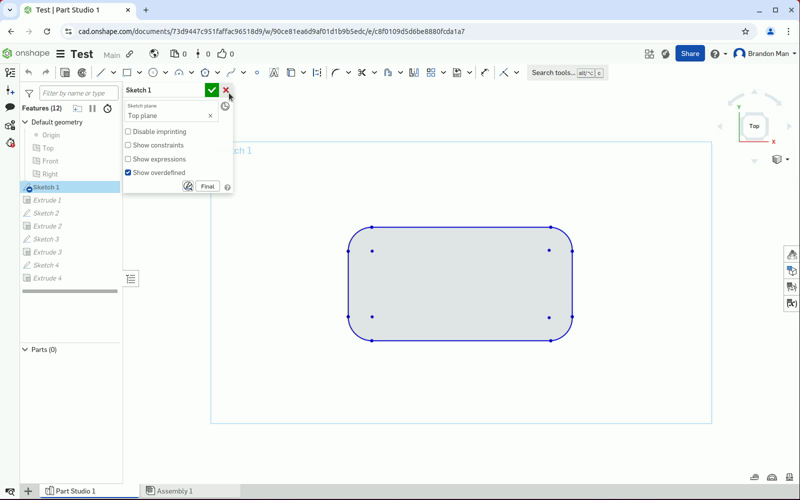
key(shift+s)
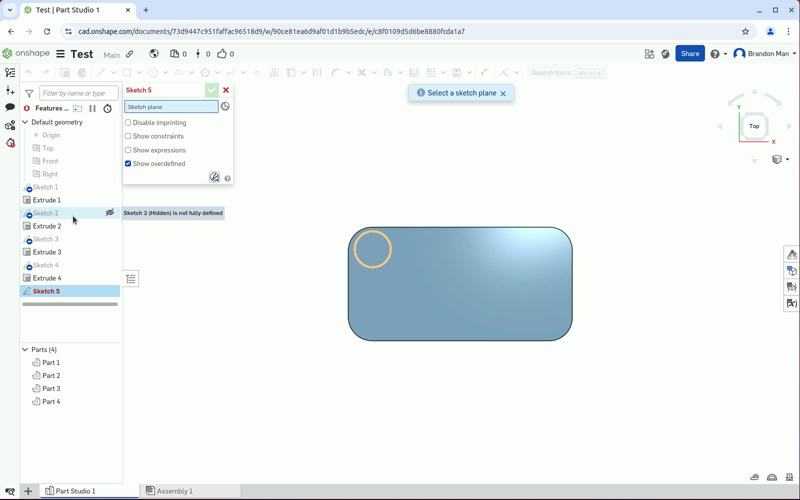
scroll(3)
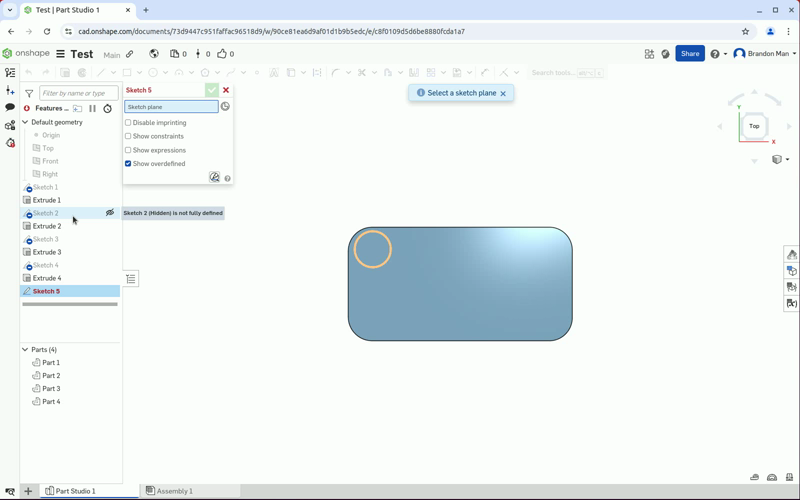
mouse_move(73, 150)
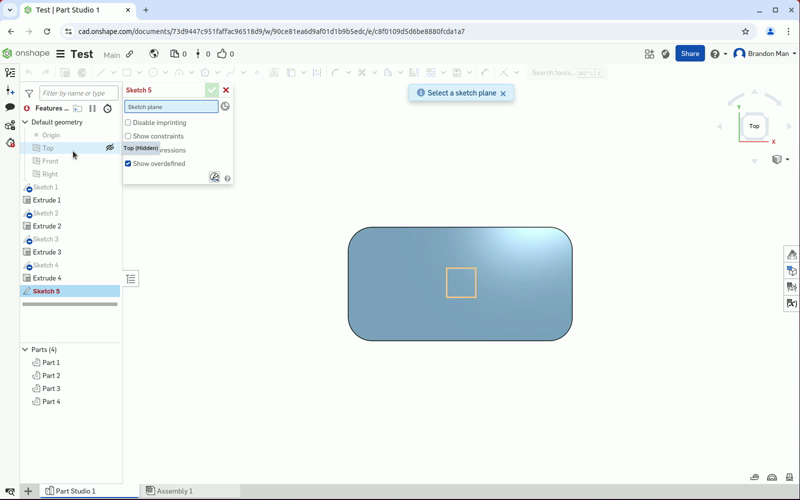
click(73, 150)
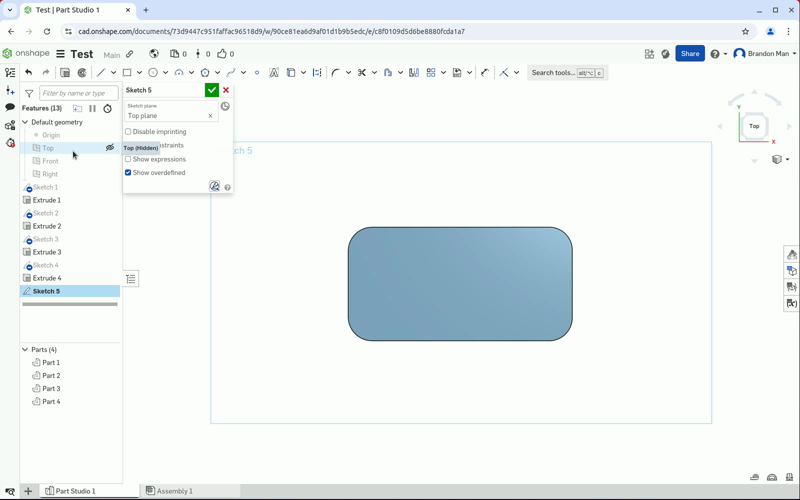
mouse_move(73, 352)
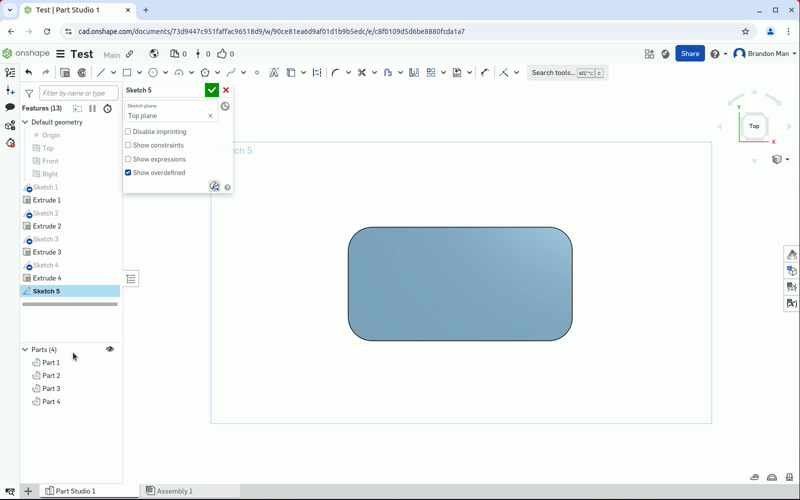
key(y)
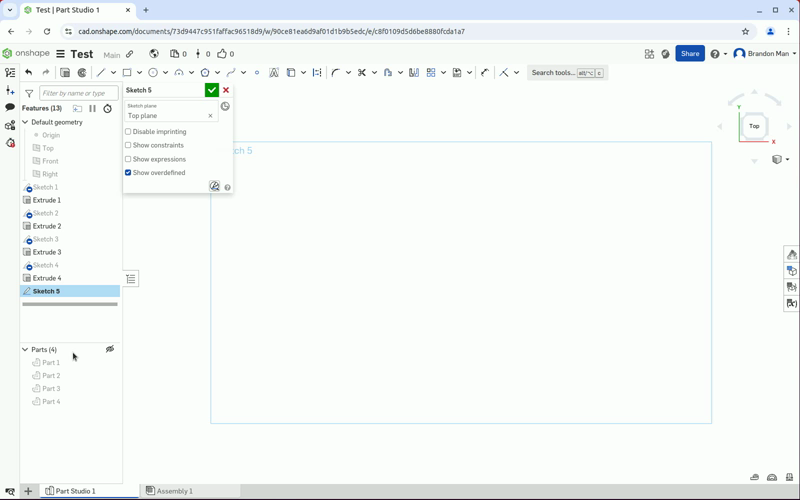
key(c)
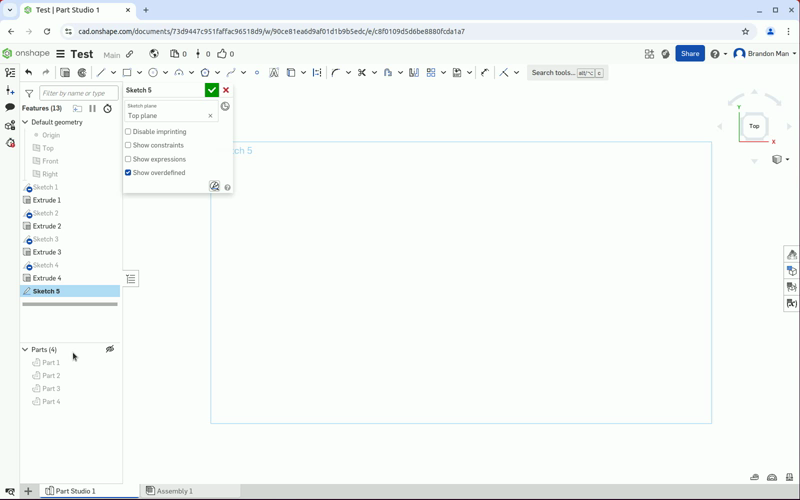
key_down(shift)
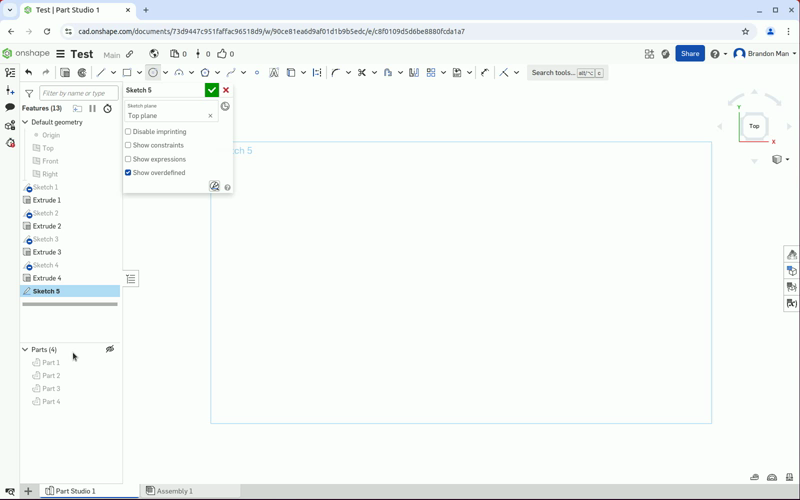
mouse_move(552, 308)
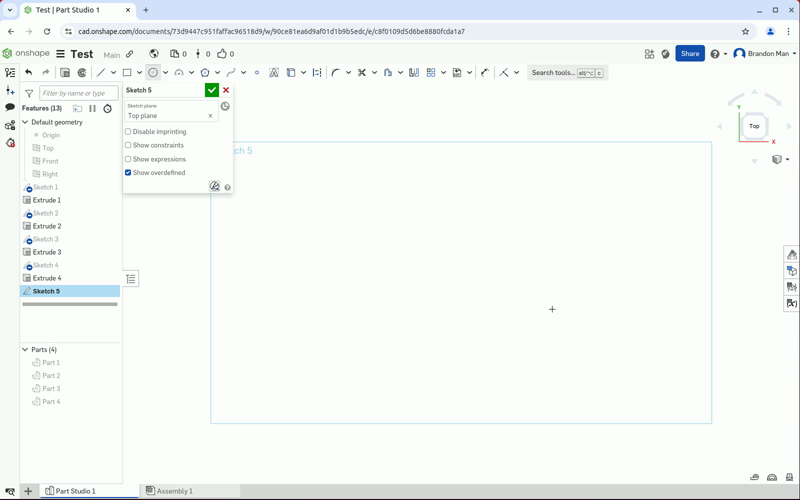
click(552, 308)
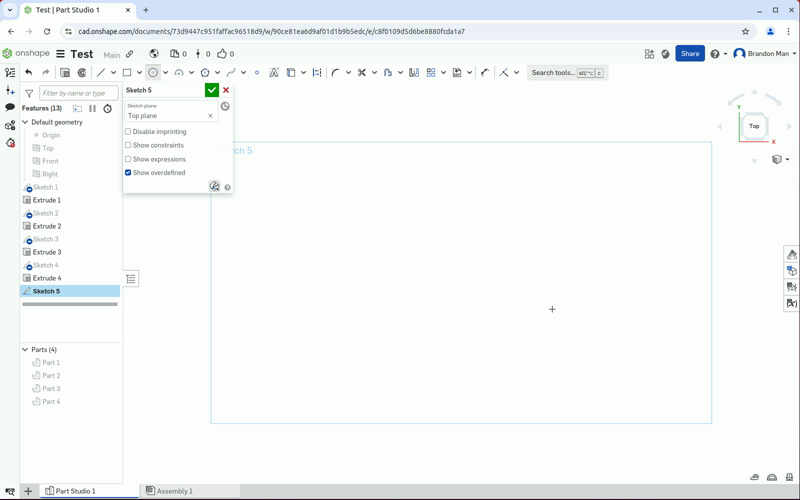
key_up(shift)
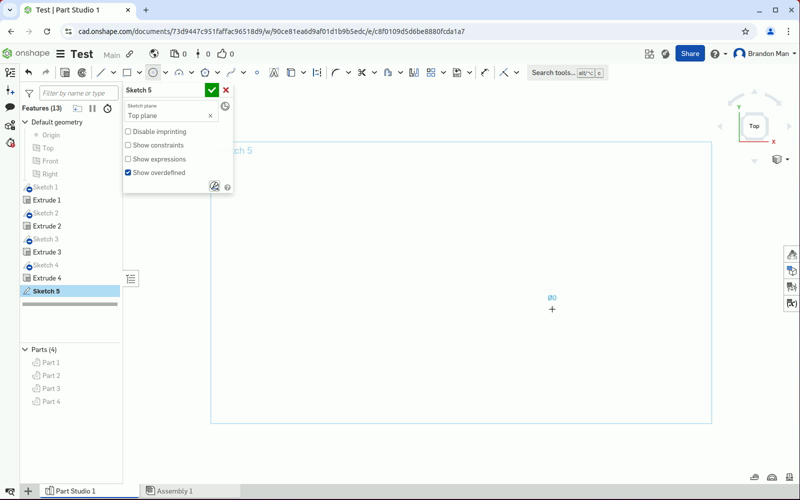
mouse_move(570, 308)
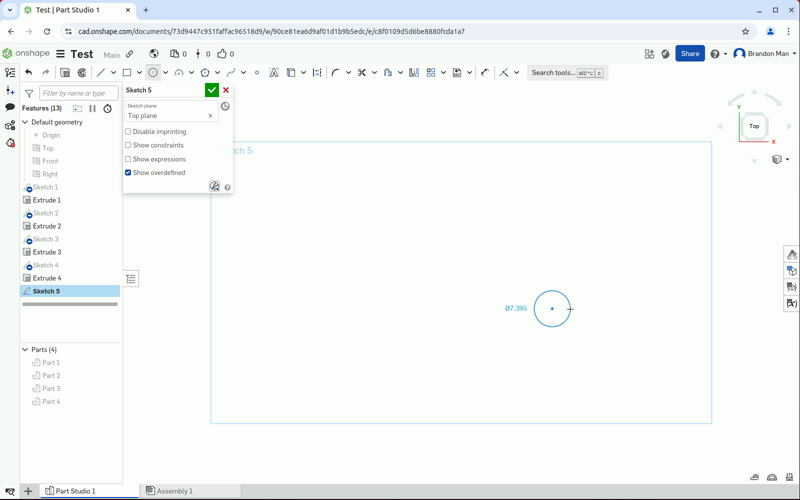
click(570, 308)
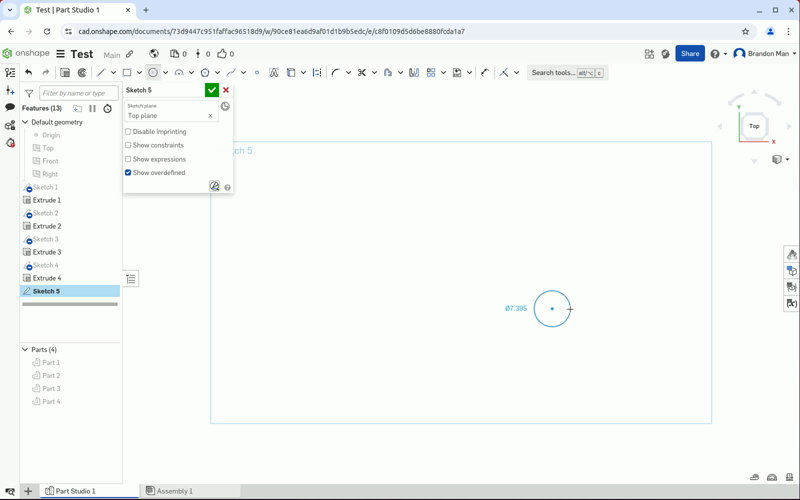
key(esc)
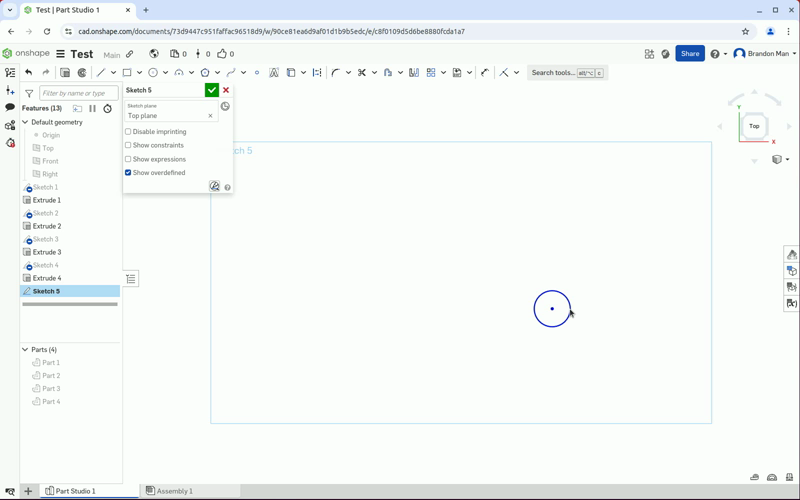
mouse_move(561, 300)
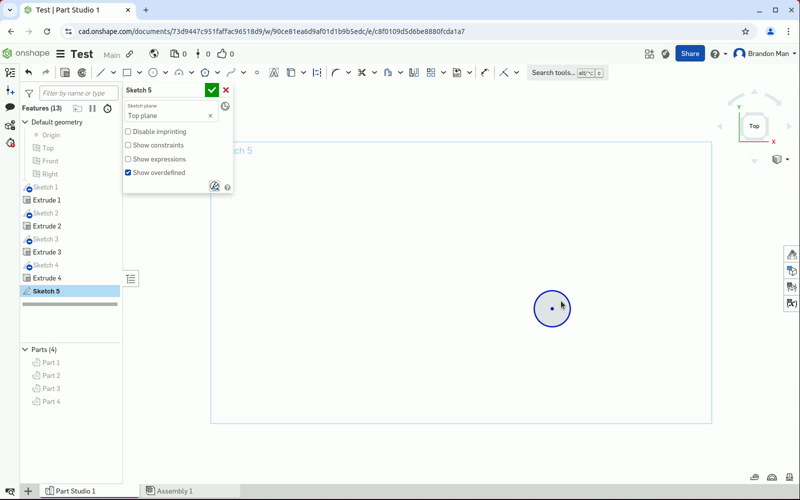
scroll(6)
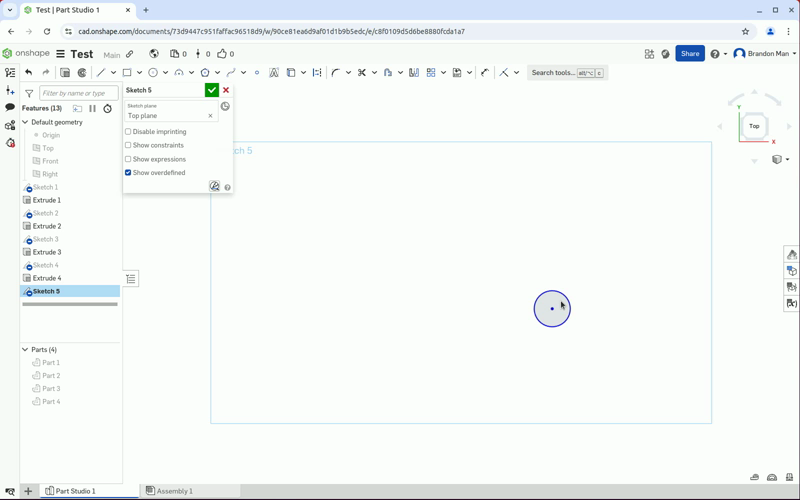
scroll(6)
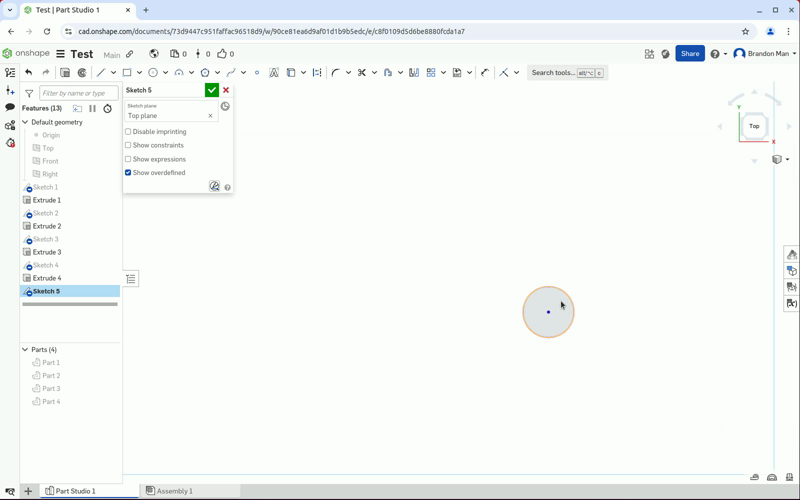
scroll(6)
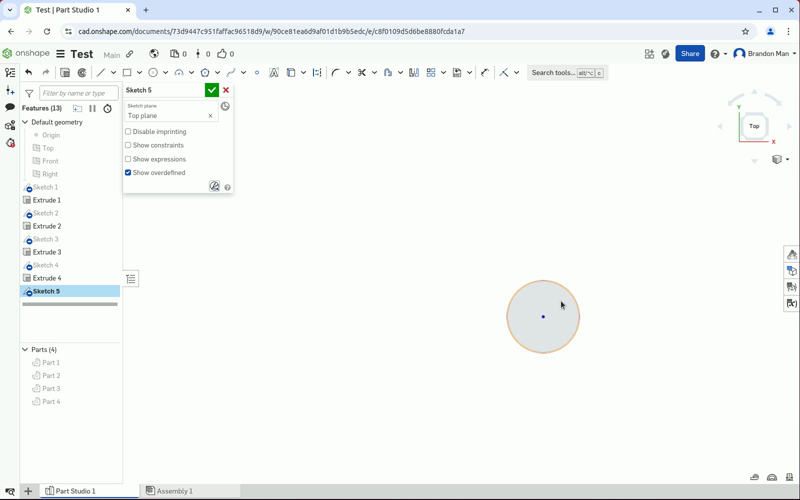
scroll(6)
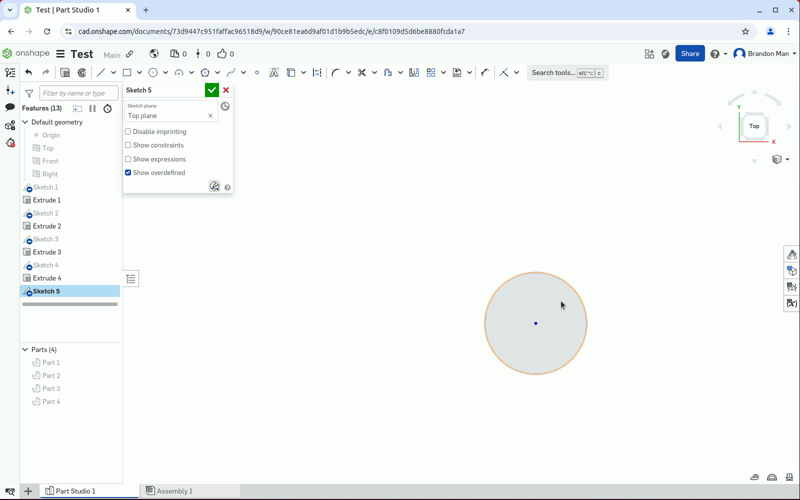
scroll(6)
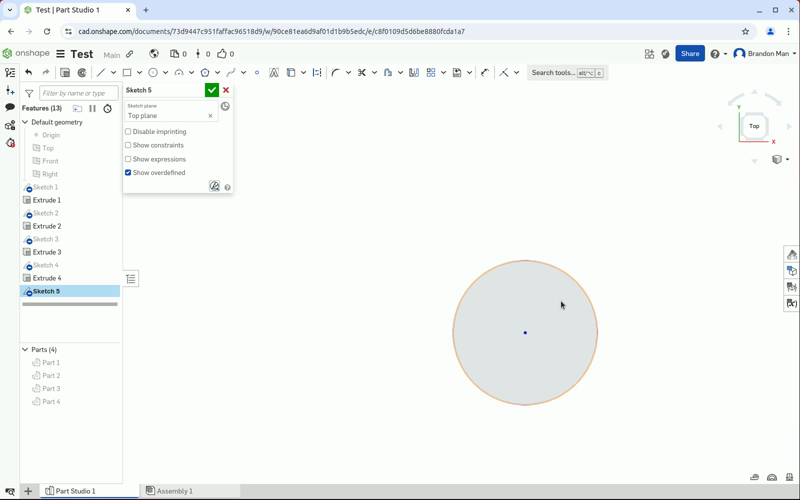
scroll(6)
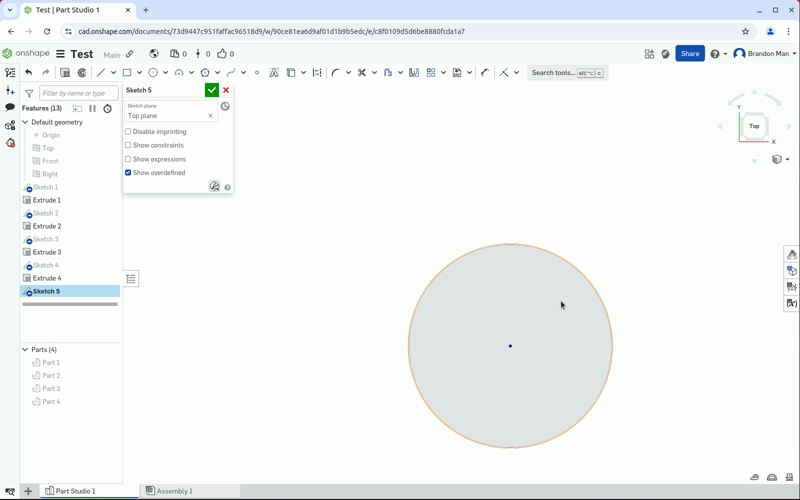
scroll(6)
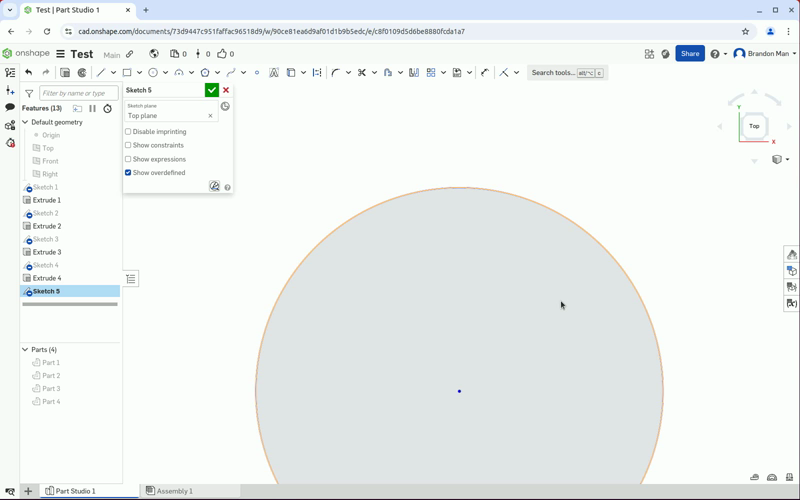
click(561, 300)
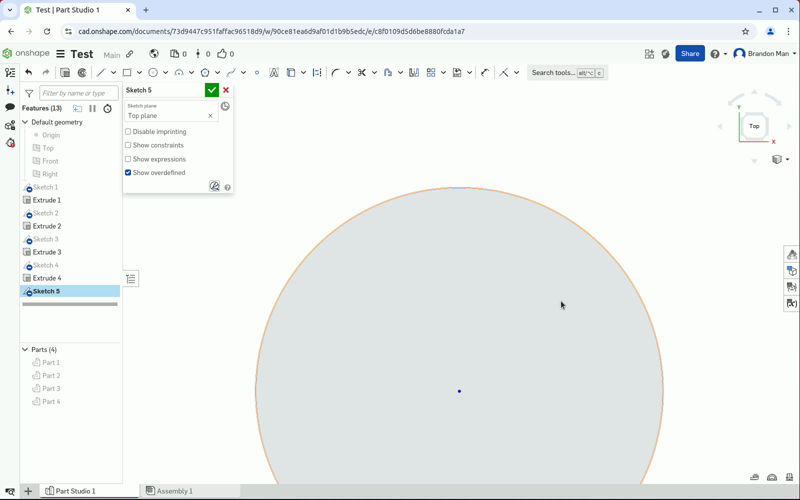
scroll(-6)
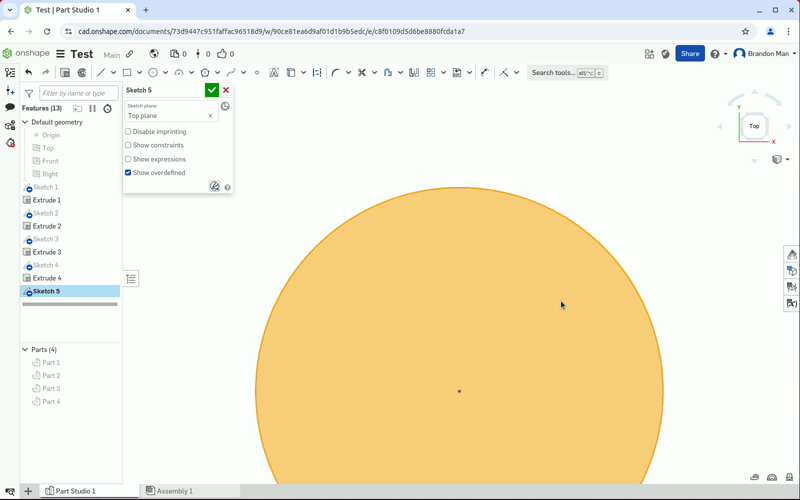
scroll(-6)
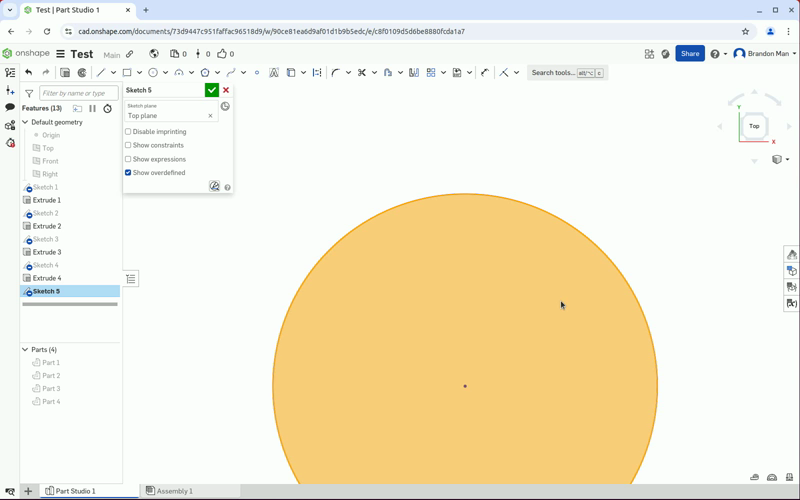
scroll(-6)
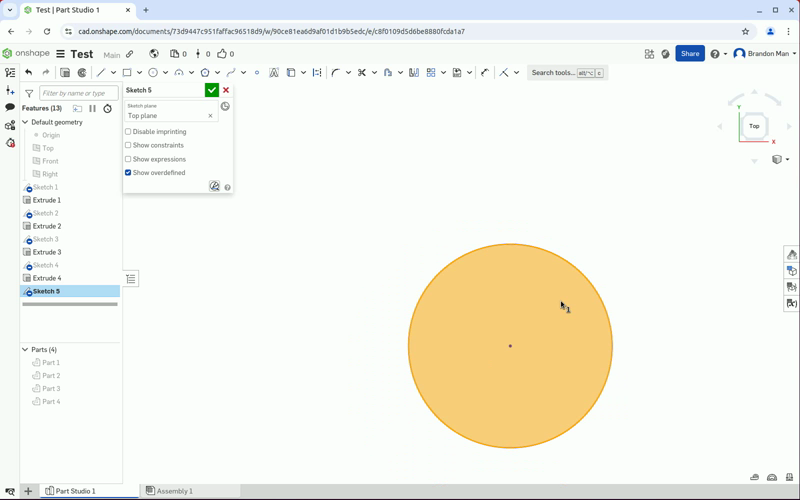
scroll(-6)
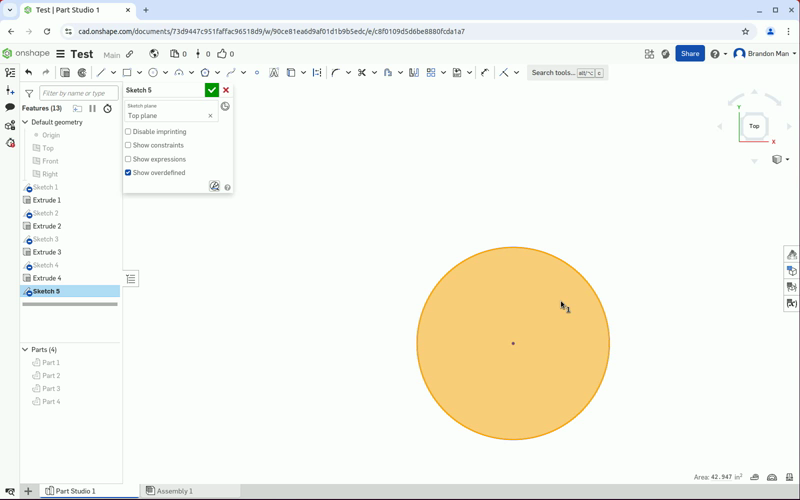
scroll(-6)
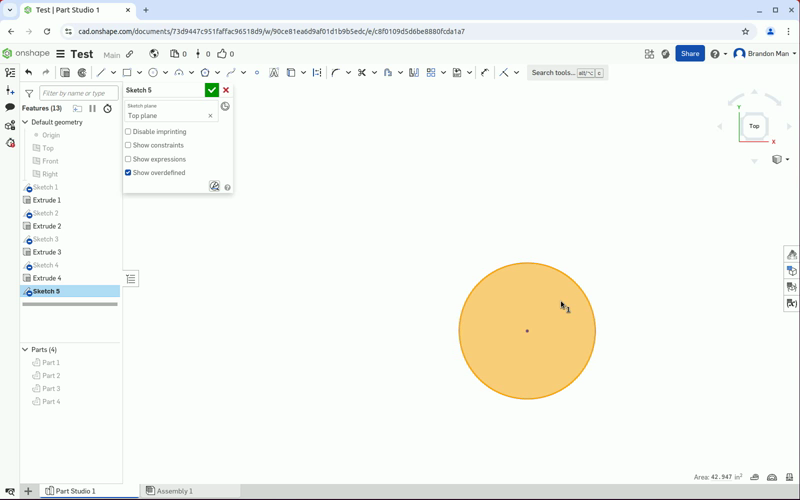
scroll(-6)
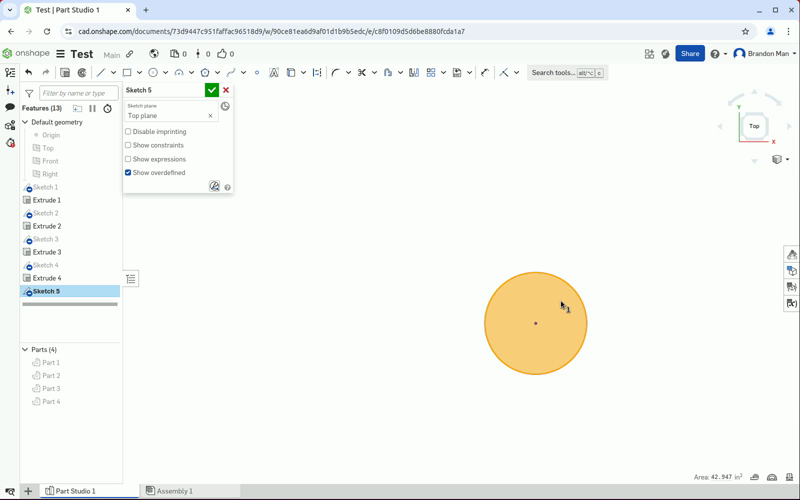
scroll(-6)
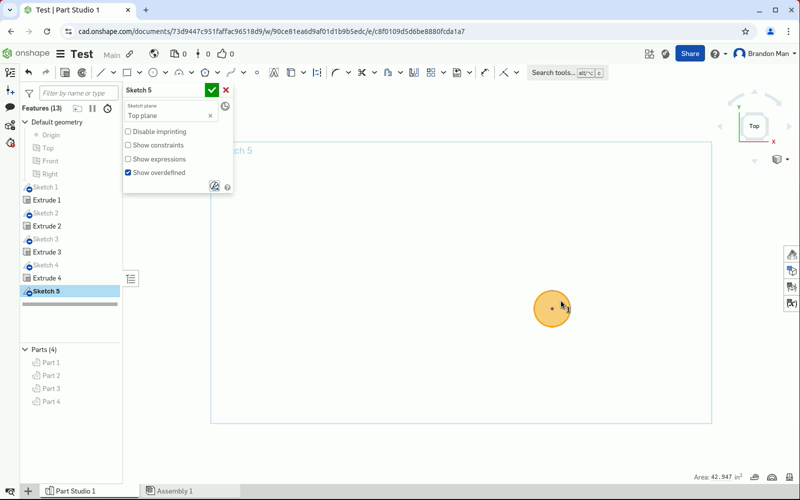
mouse_move(73, 352)
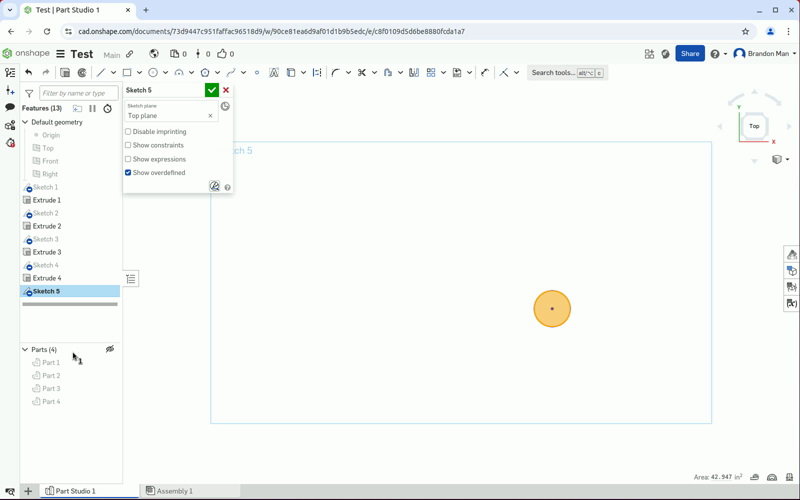
key(shift+y)
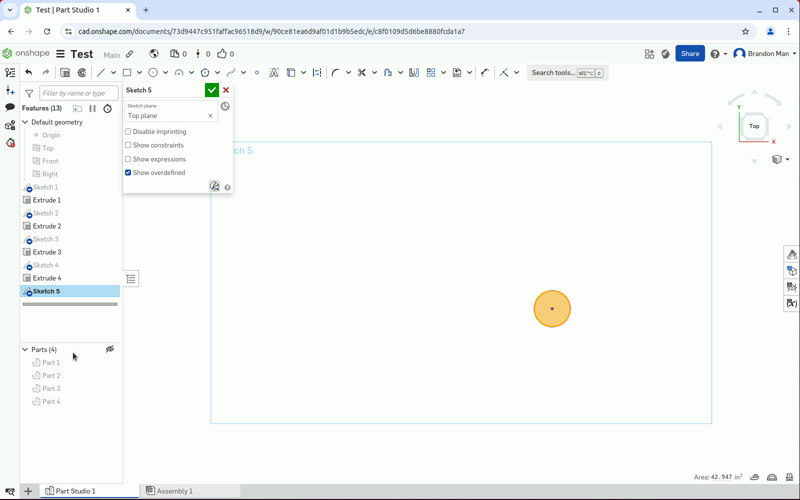
key(shift+e)
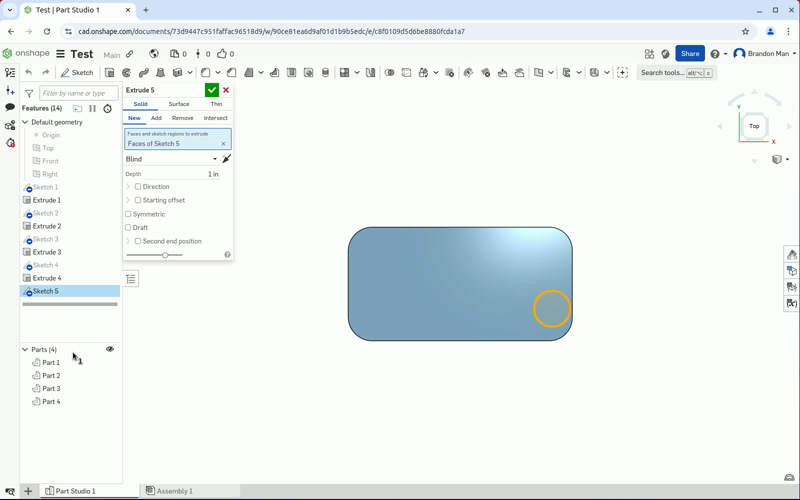
mouse_move(143, 106)
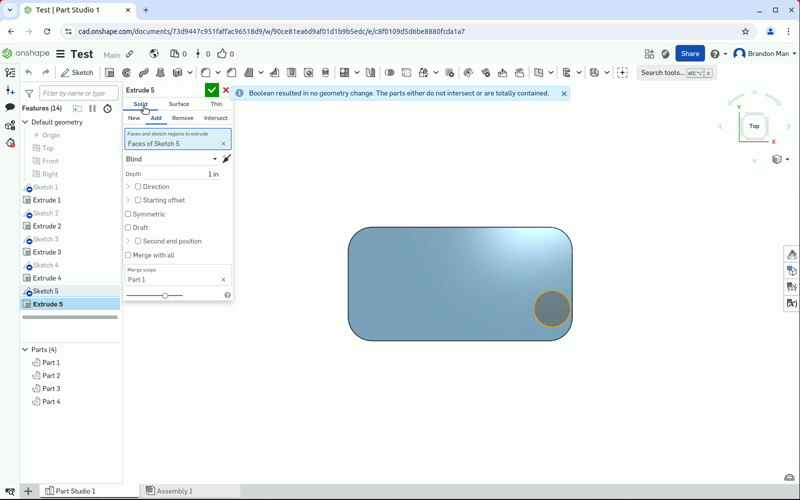
click(143, 106)
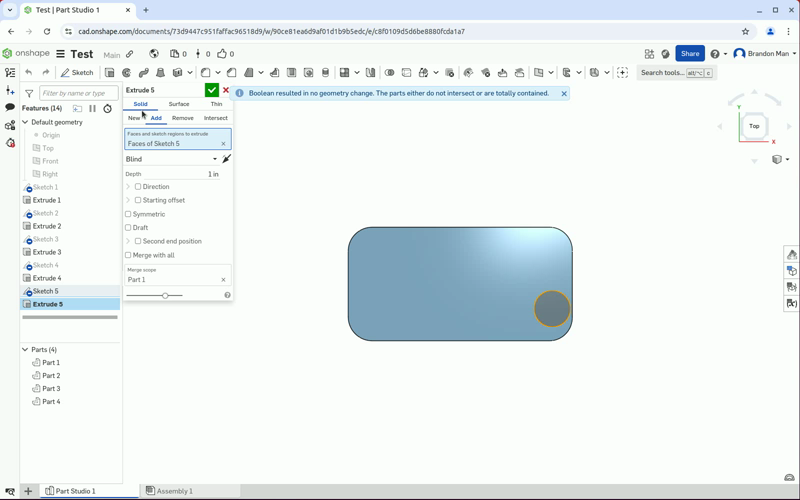
mouse_move(137, 120)
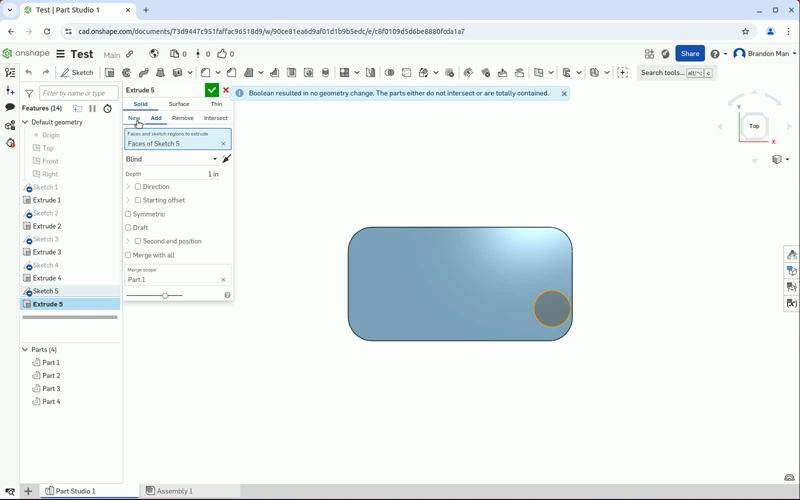
click(137, 120)
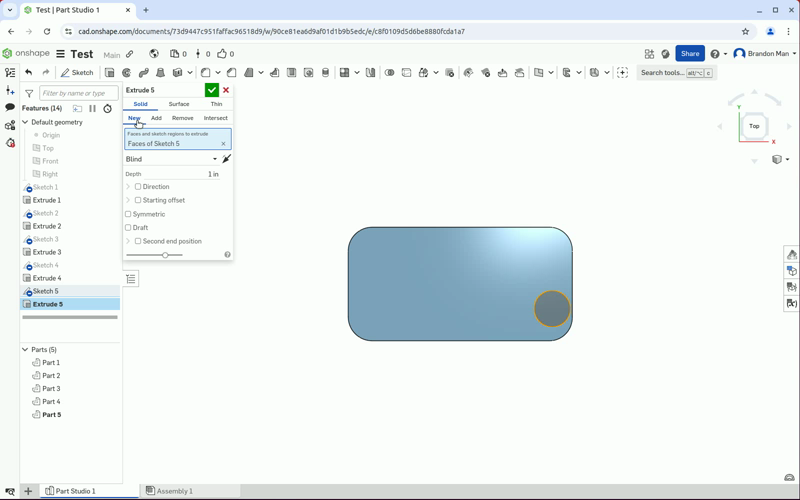
key(tab, 4)
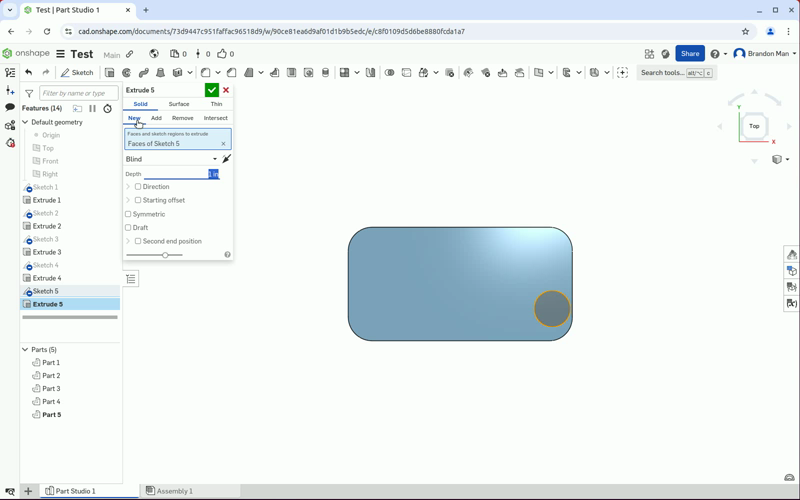
text(-11.554)
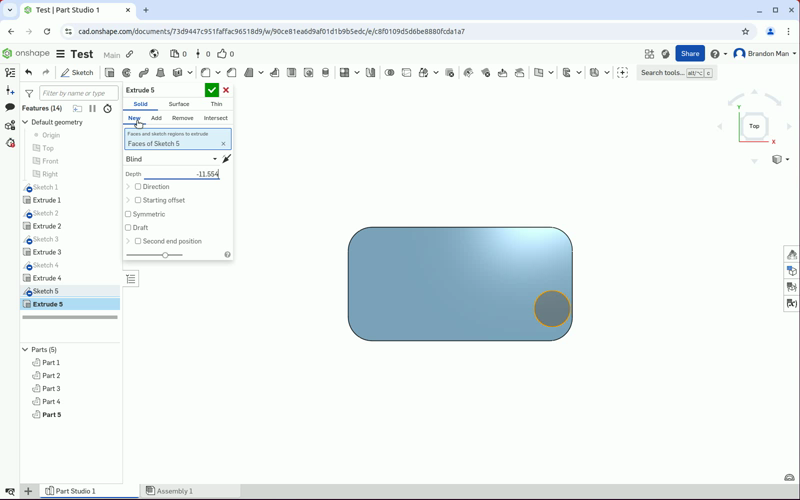
key(enter)
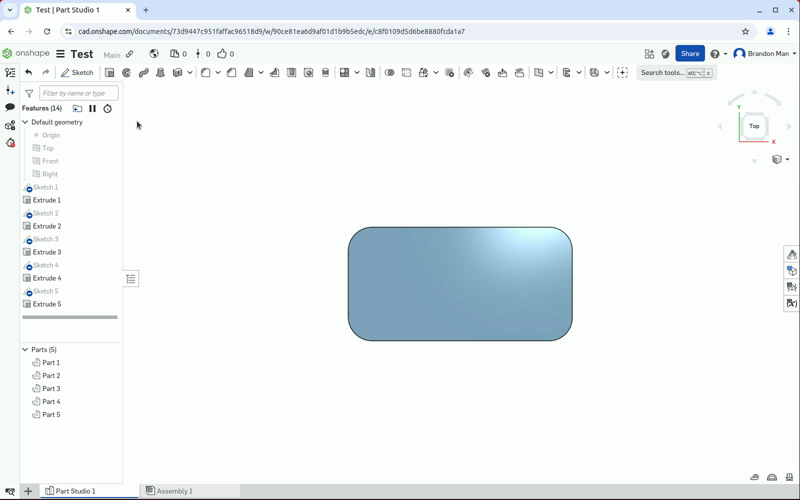
key(shift+h)
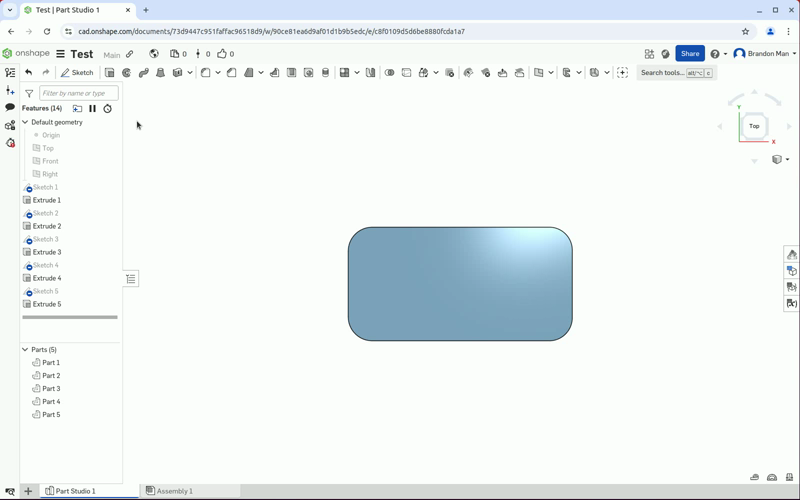
key(shift+h)
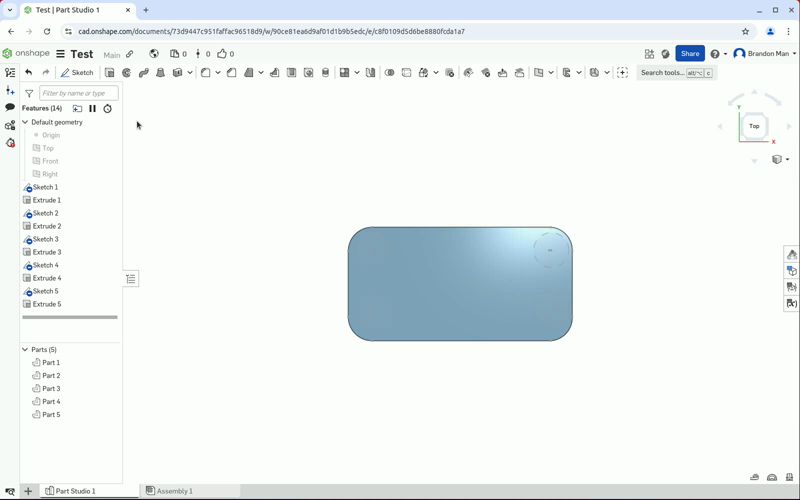
key(shift+7)
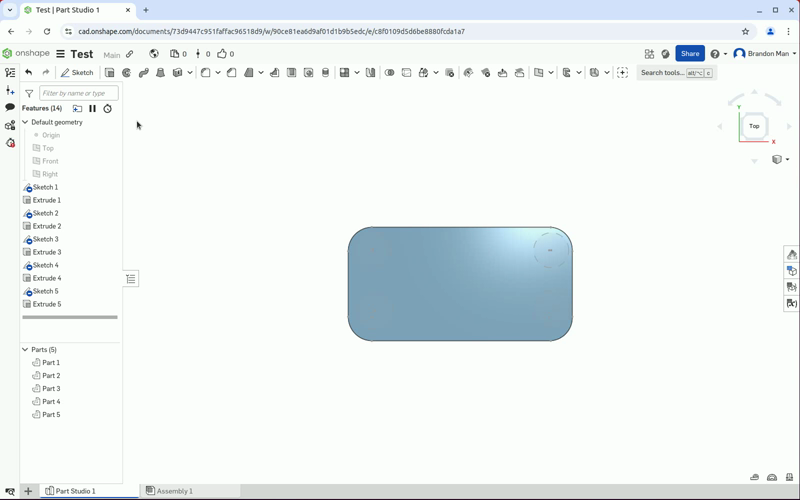
key(up, 3)
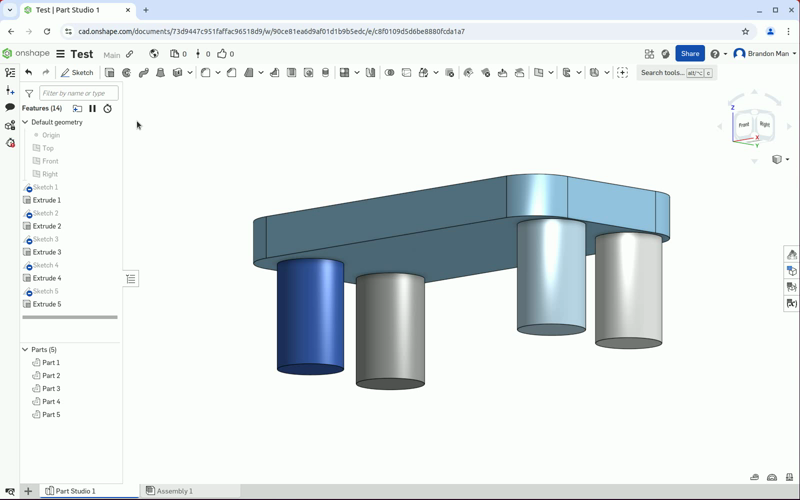
key(left, 3)
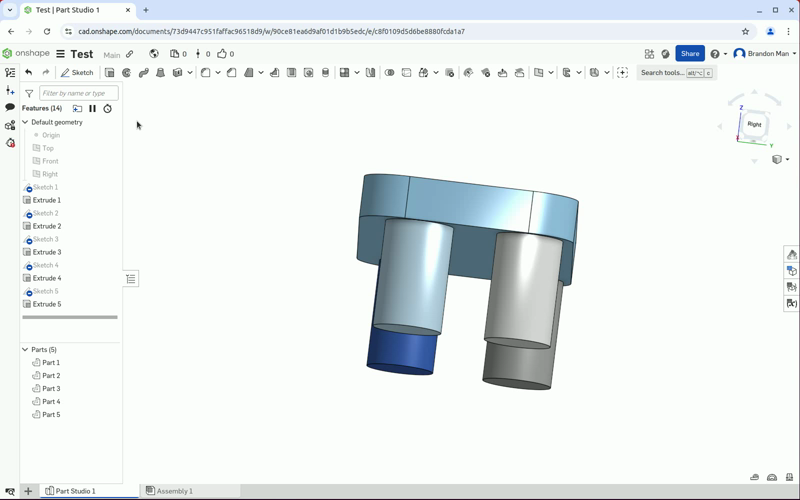
key(right, 3)
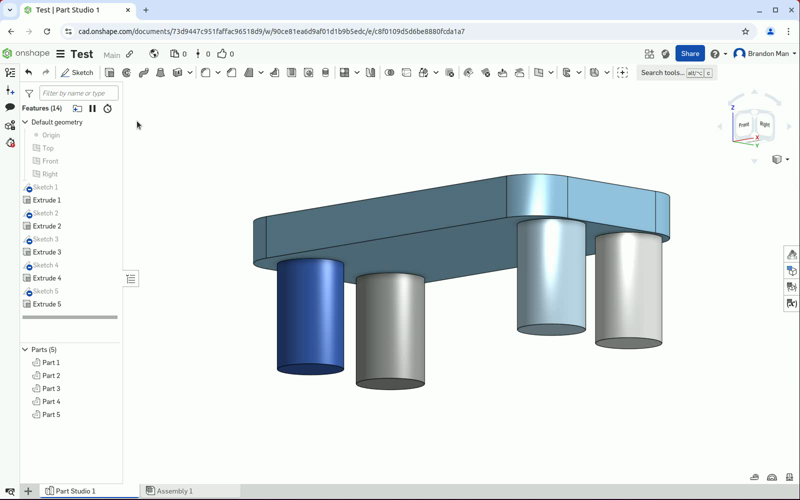
key(down, 3)
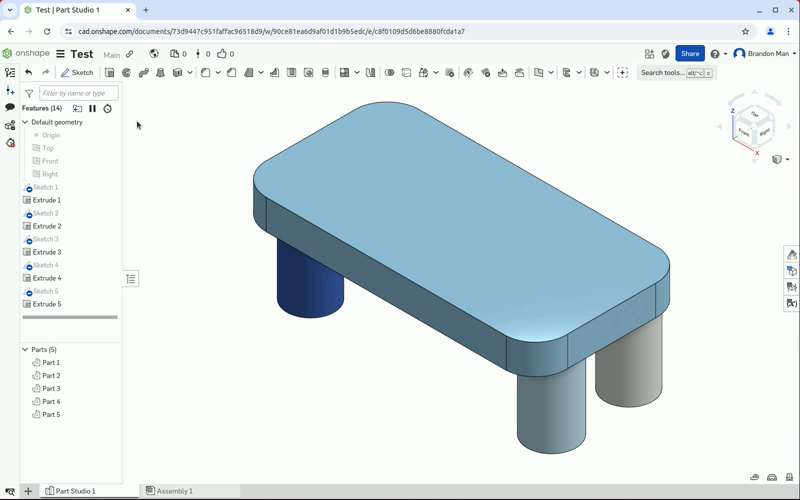
mouse_move(73, 189)
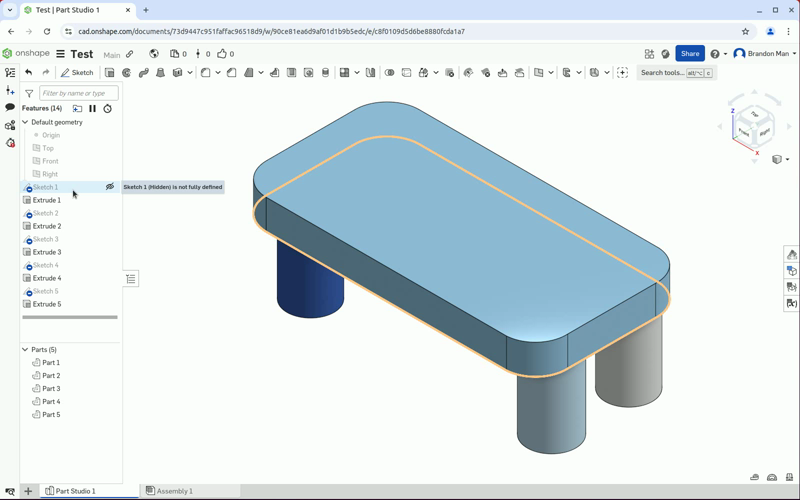
click(73, 189)